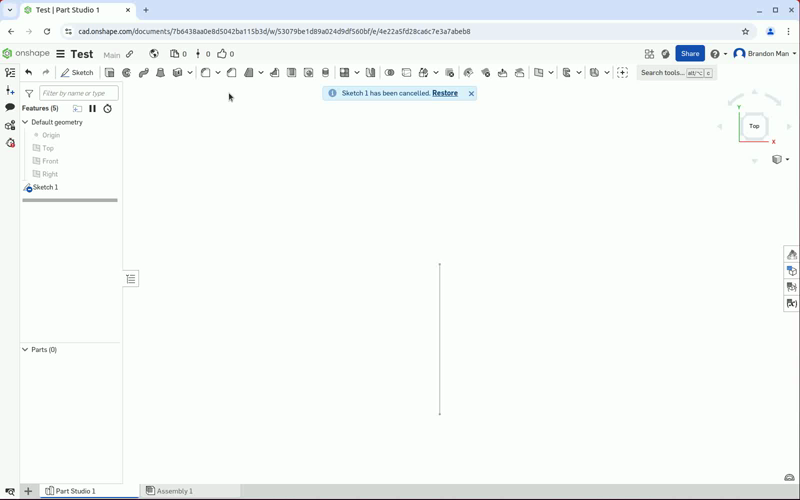
key(shift+h)
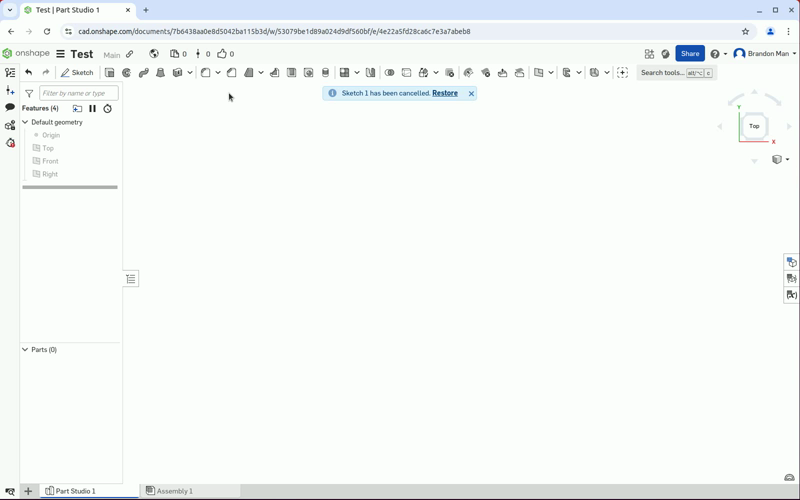
mouse_move(73, 352)
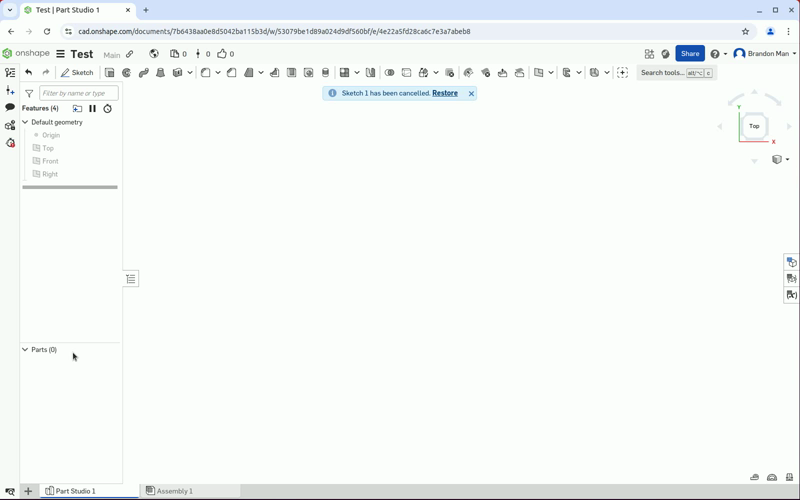
key(y)
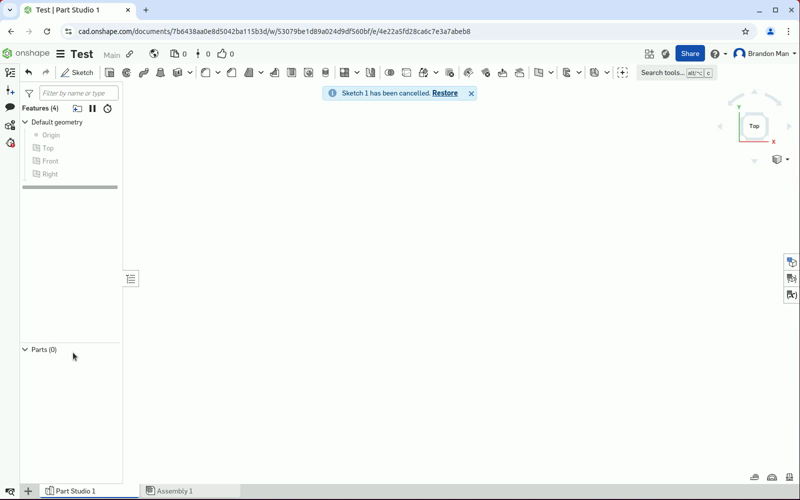
key(shift+p)
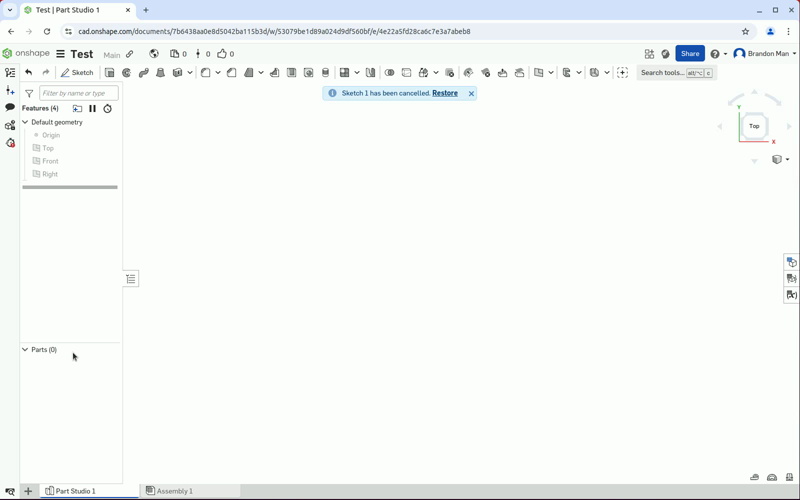
key(space)
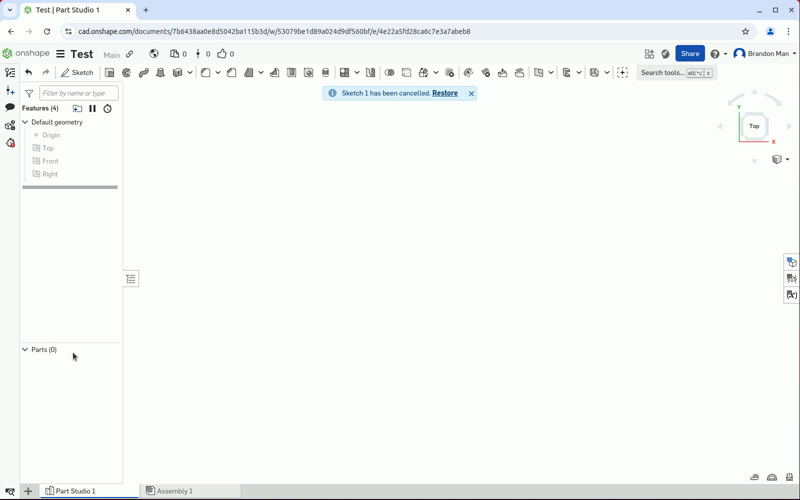
key_down(shift)
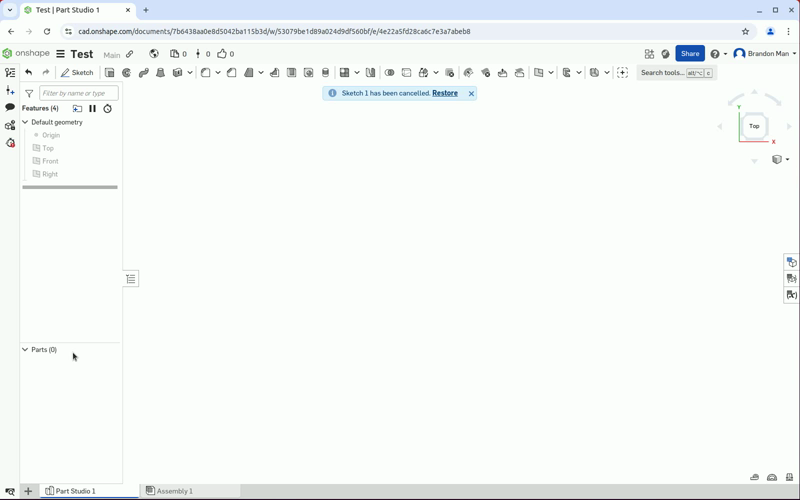
key(up)
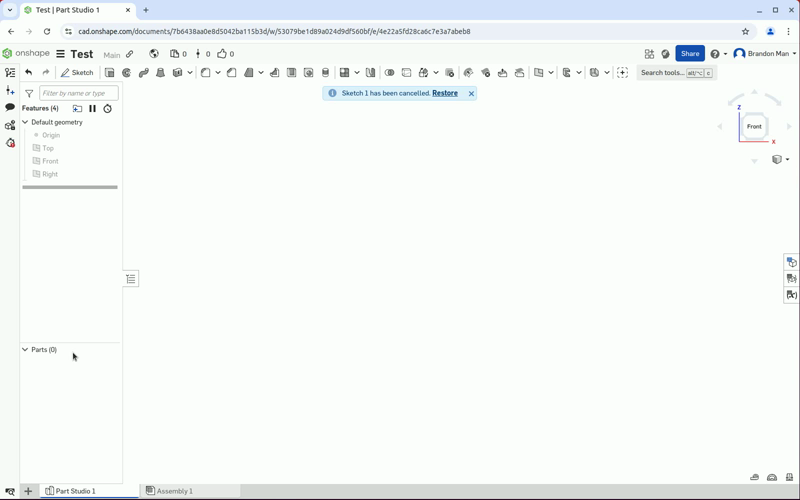
key_up(shift)
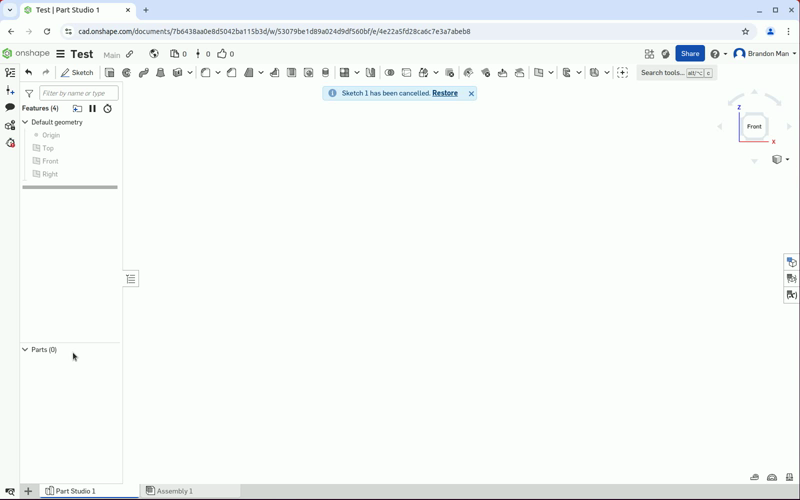
key(space)
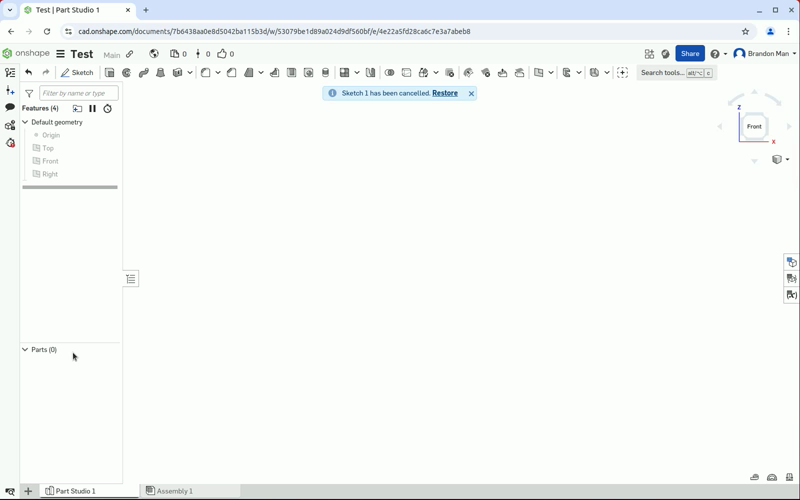
key_down(shift)
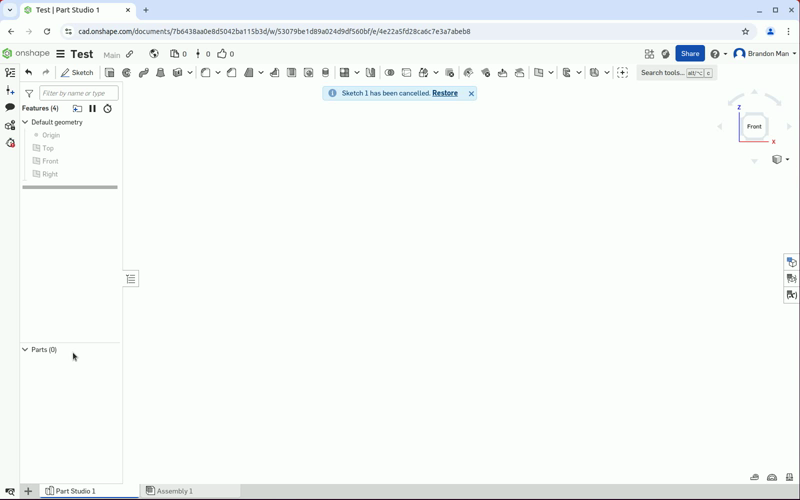
key(left)
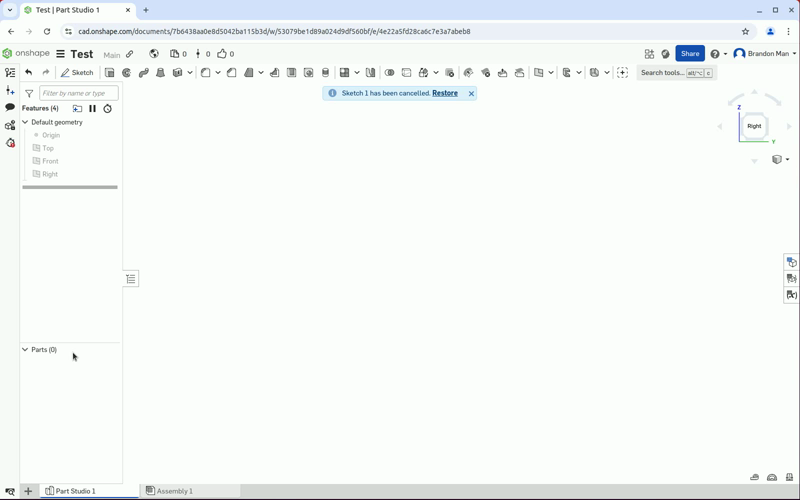
key_up(shift)
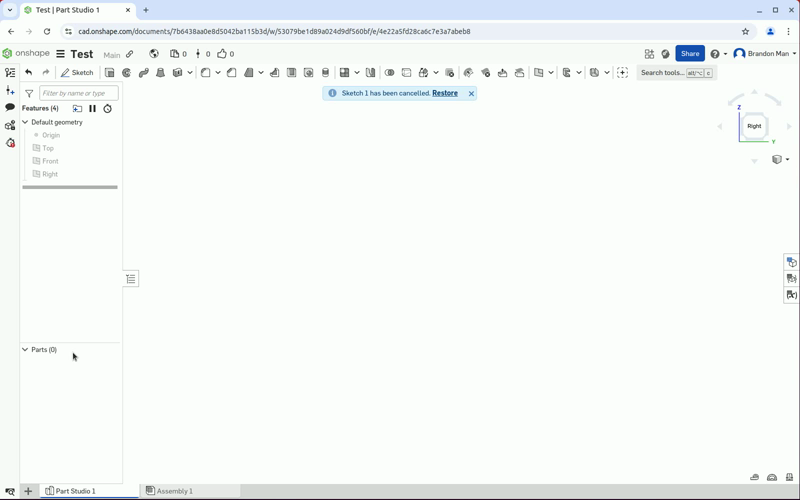
mouse_move(73, 352)
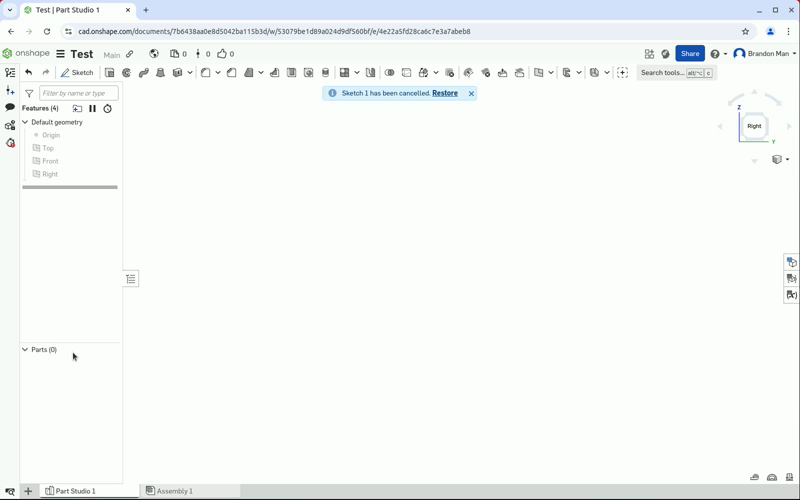
key(shift+y)
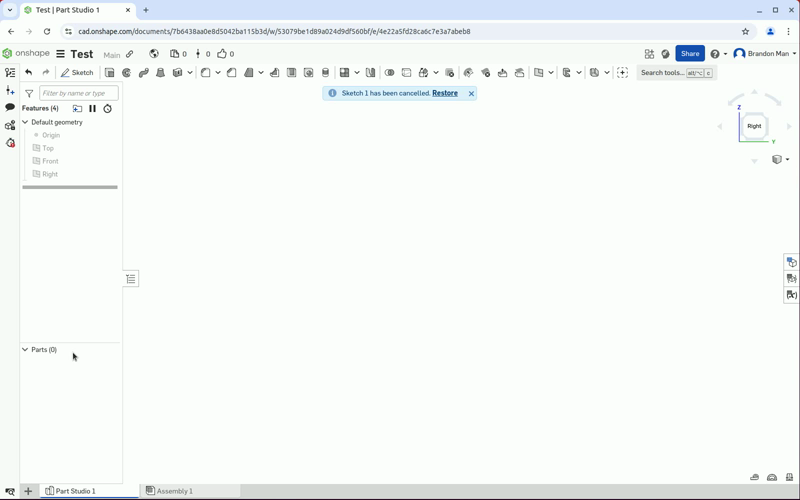
key(shift+s)
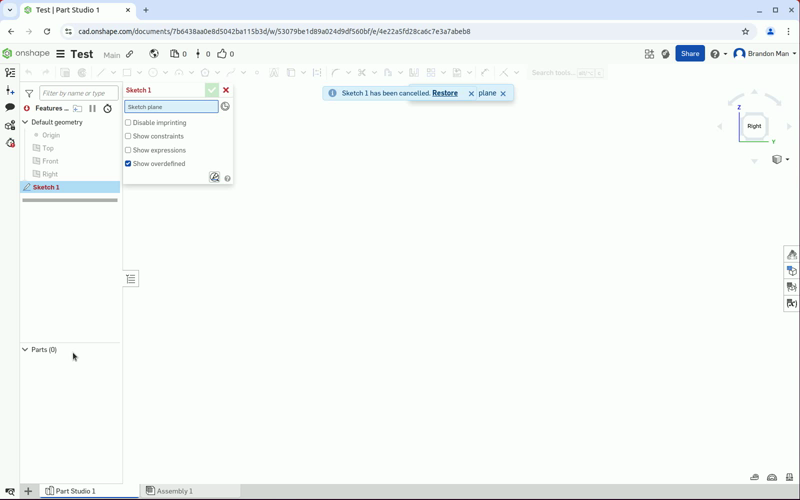
mouse_move(73, 176)
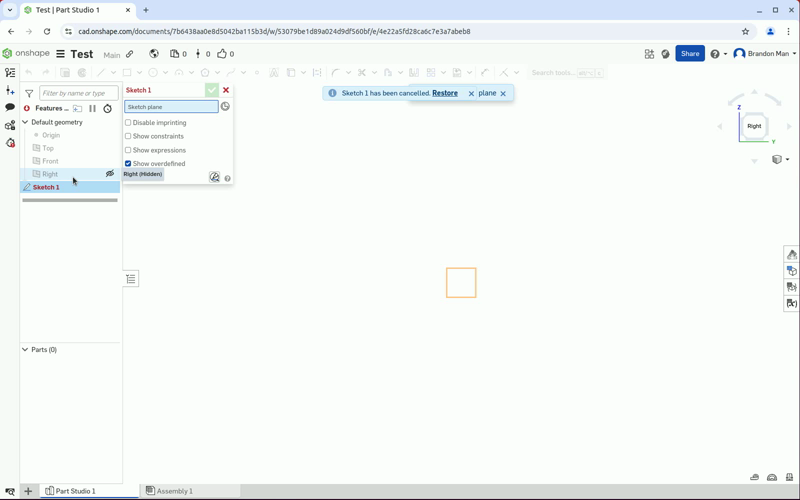
click(73, 176)
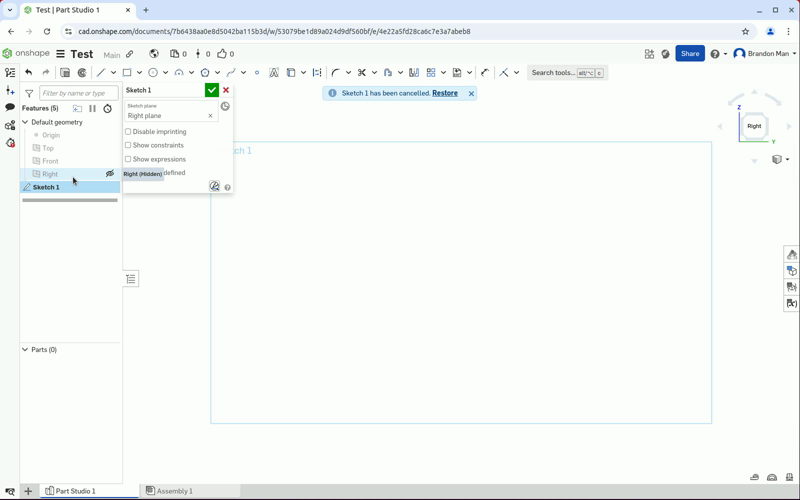
mouse_move(73, 352)
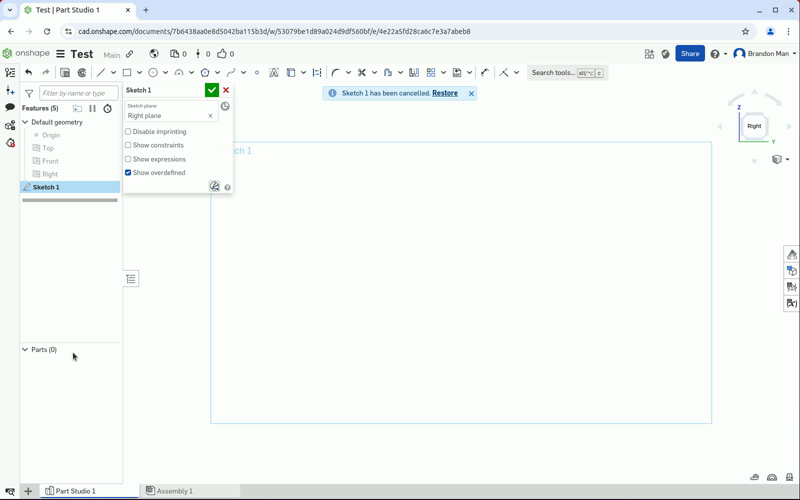
key(y)
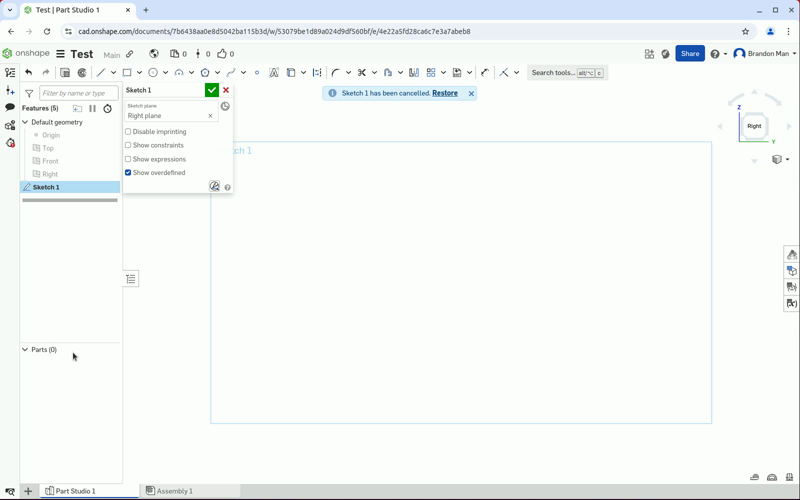
key(l)
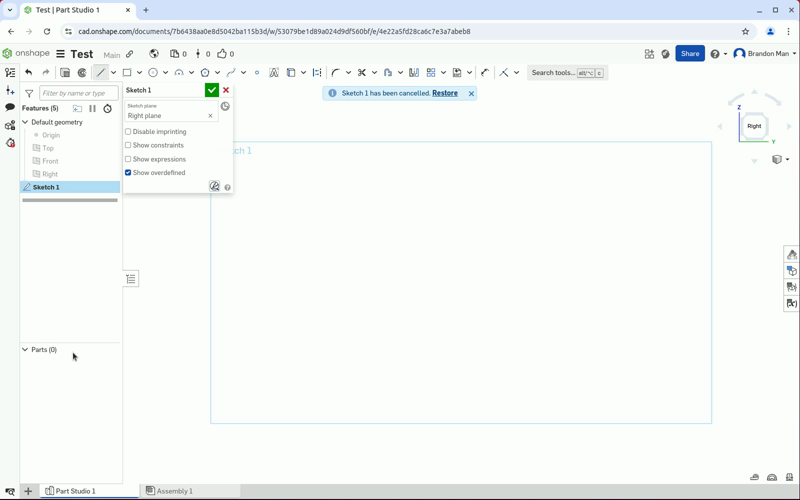
key_down(shift)
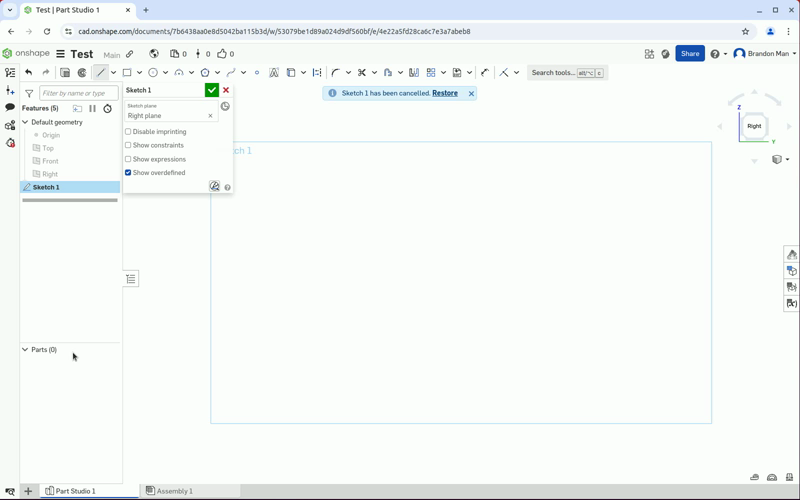
mouse_move(441, 301)
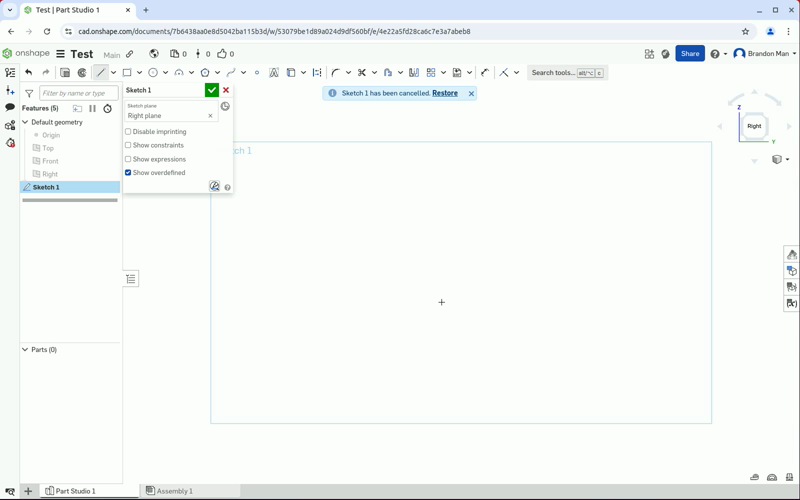
click(441, 301)
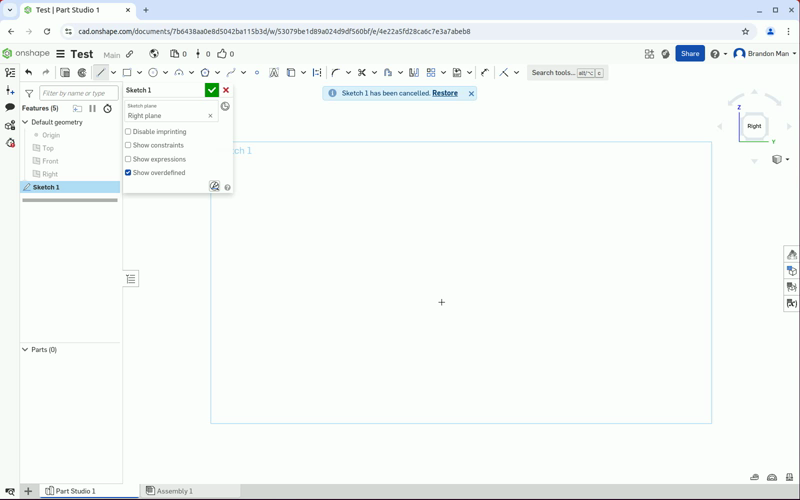
key_up(shift)
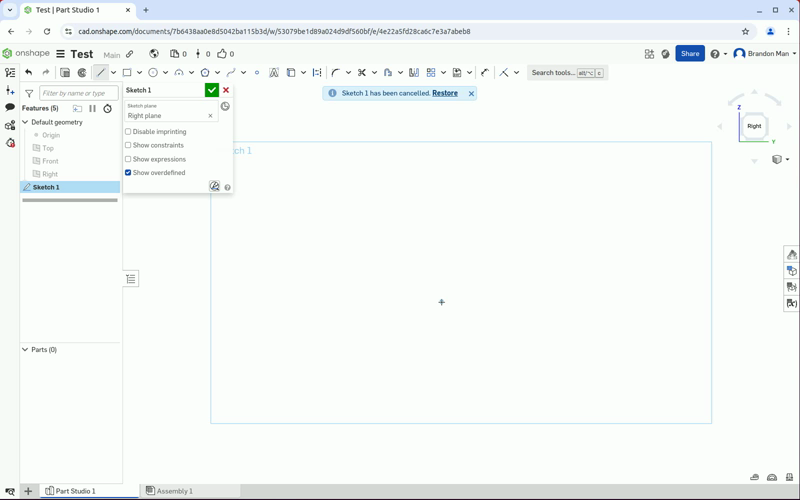
key_down(shift)
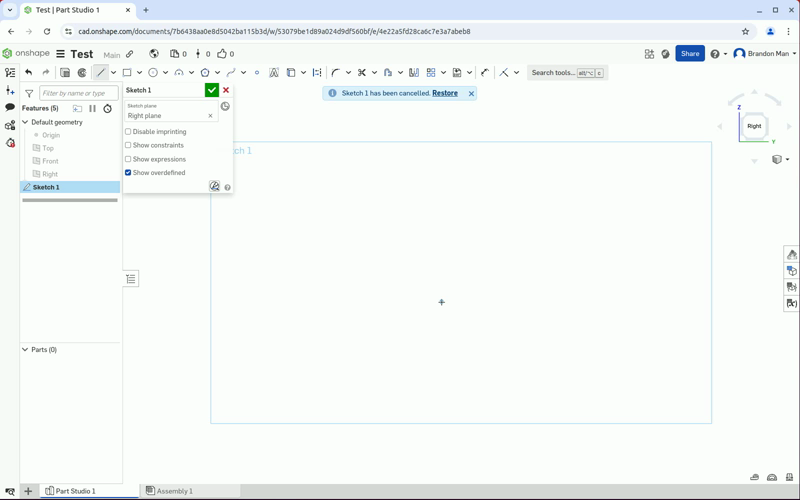
mouse_move(471, 301)
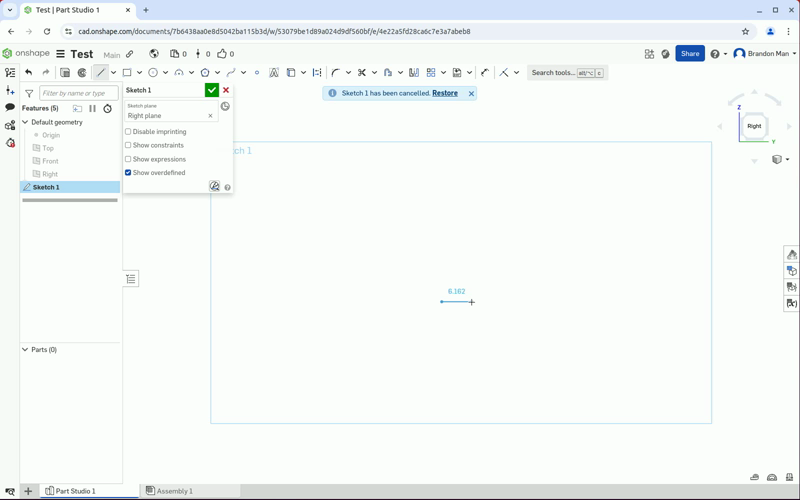
mouse_move(480, 301)
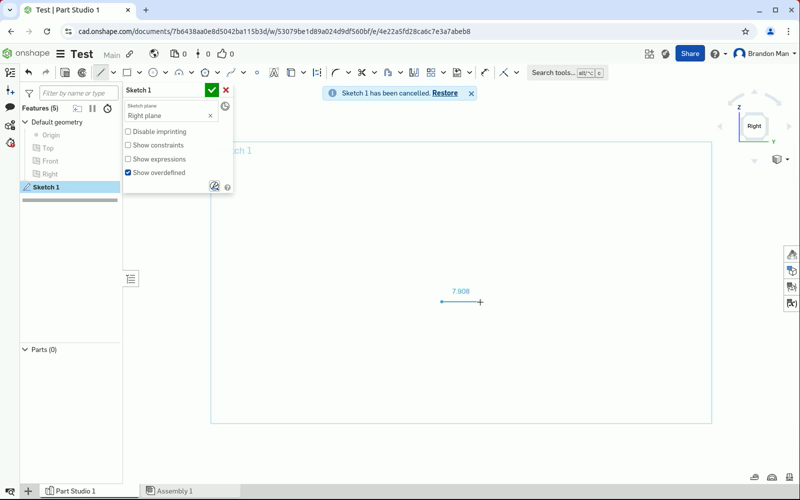
click(480, 301)
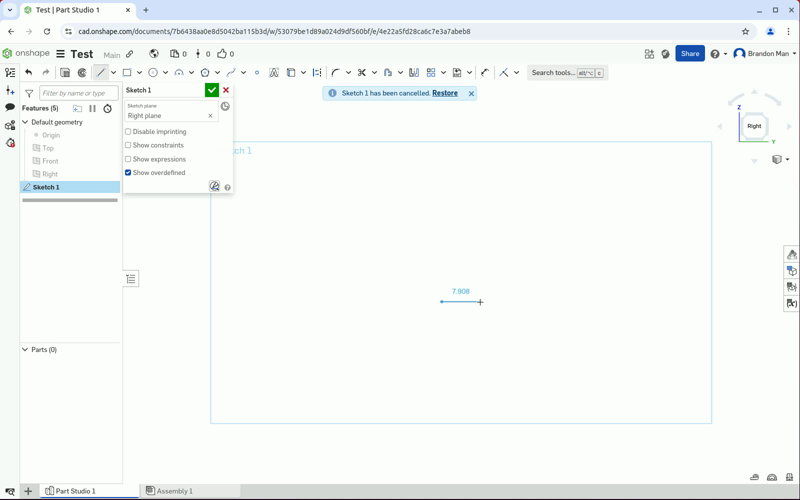
key_up(shift)
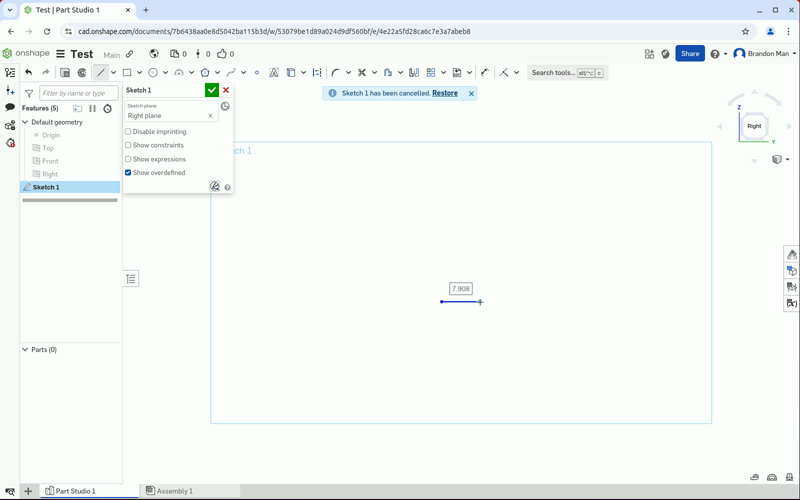
key_down(shift)
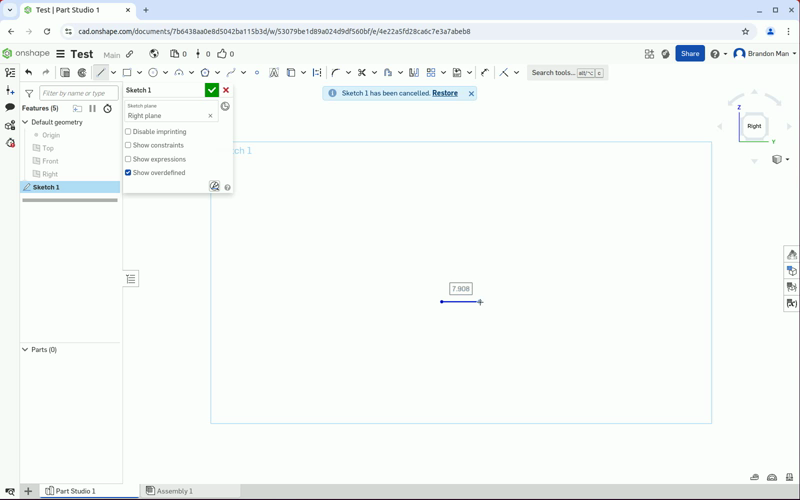
mouse_move(510, 301)
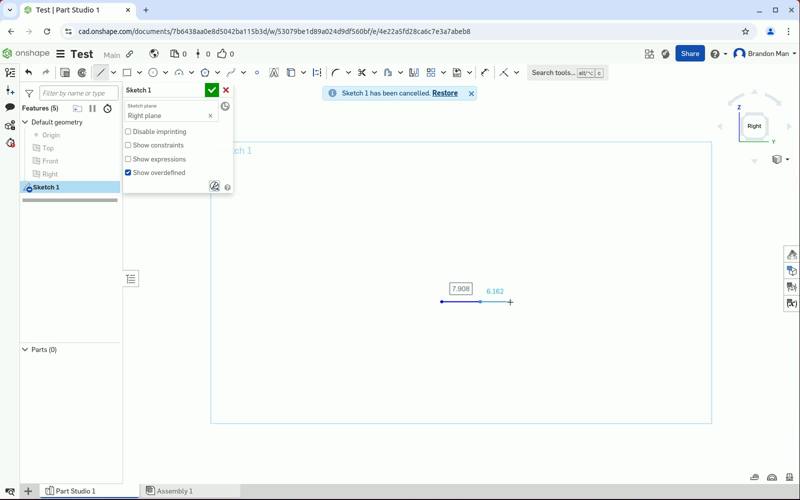
mouse_move(480, 263)
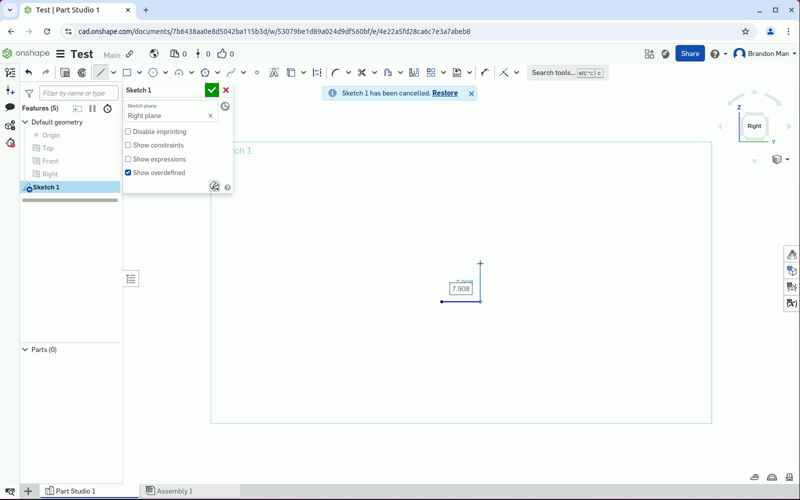
click(480, 263)
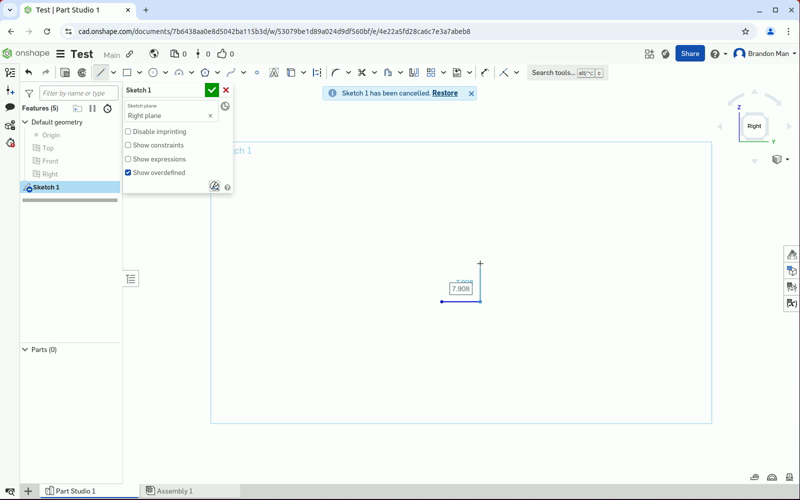
key_up(shift)
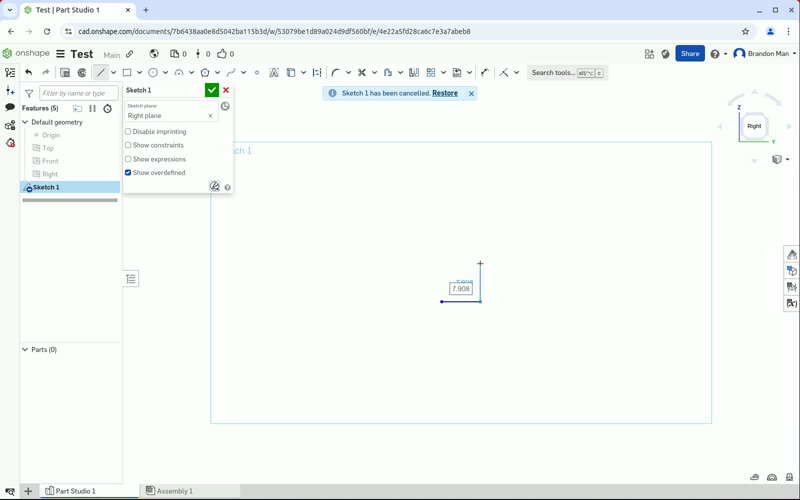
key_down(shift)
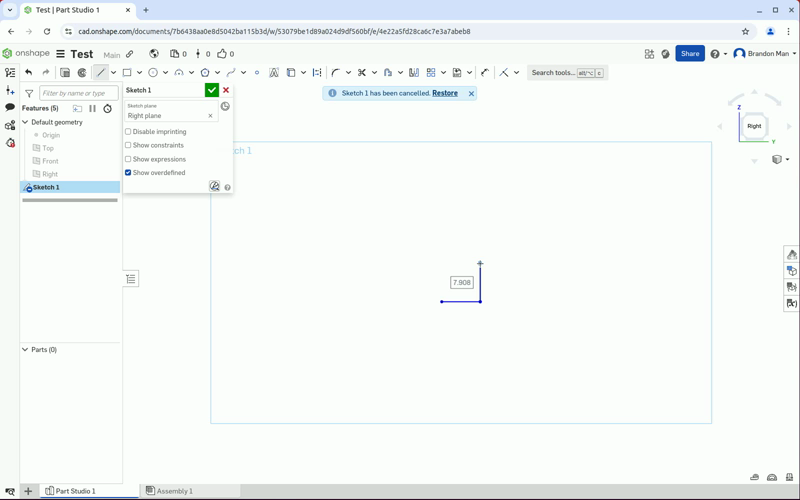
mouse_move(510, 263)
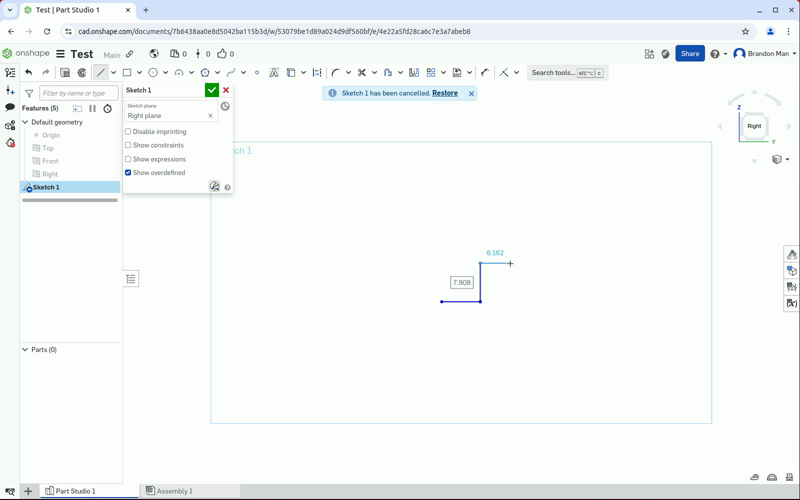
mouse_move(441, 263)
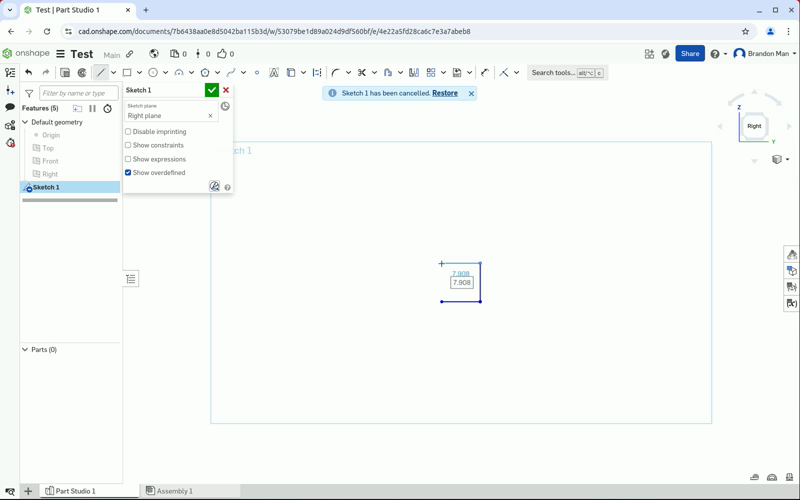
click(441, 263)
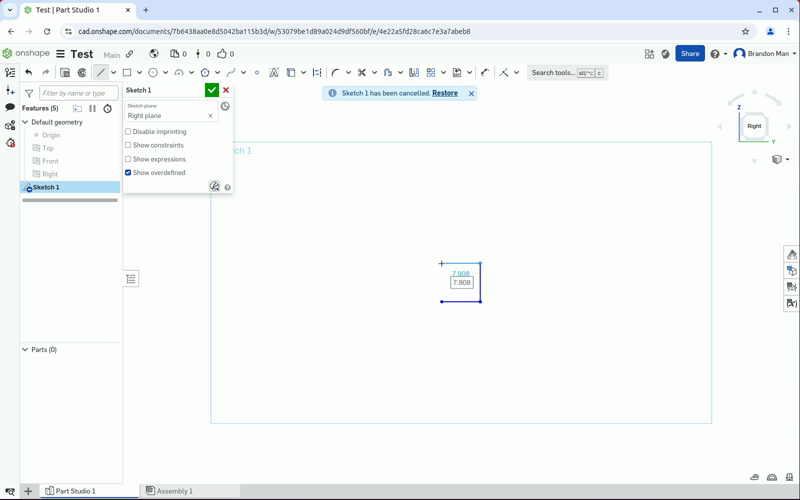
key_up(shift)
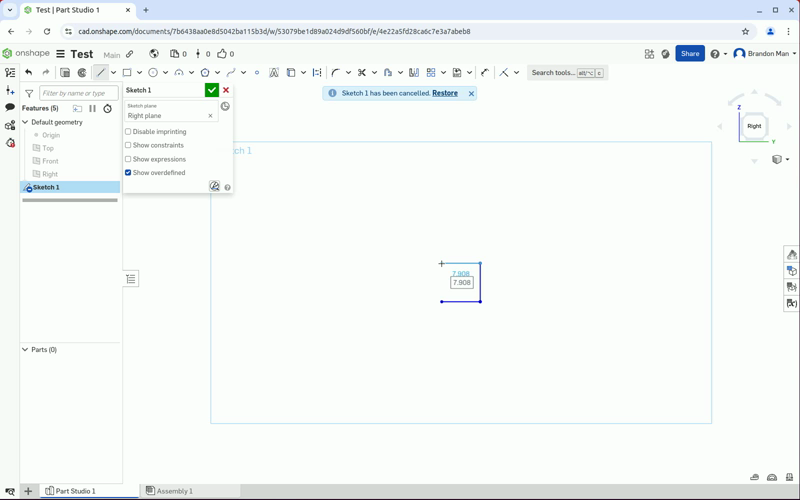
mouse_move(471, 263)
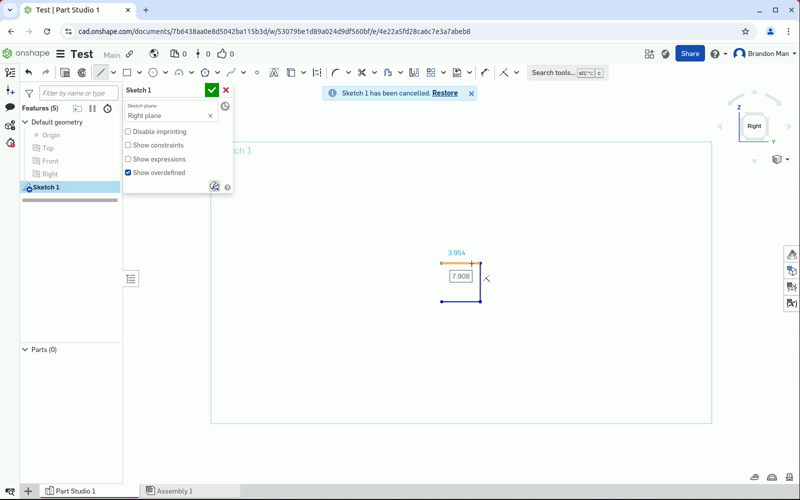
key_down(shift)
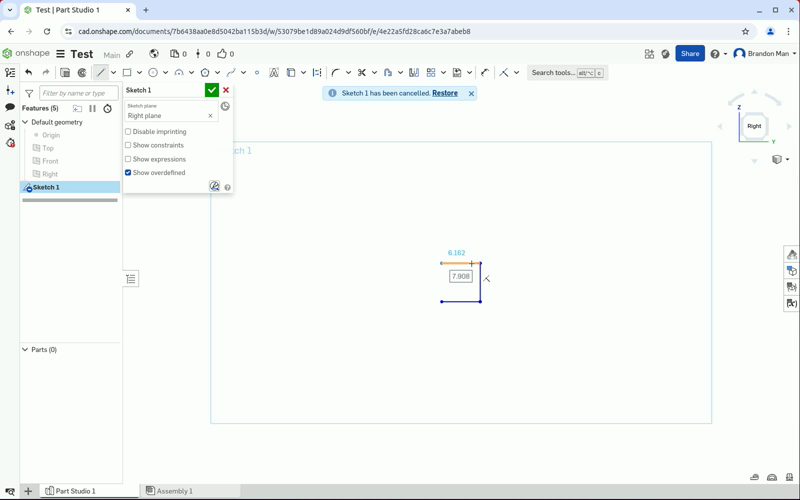
mouse_move(441, 301)
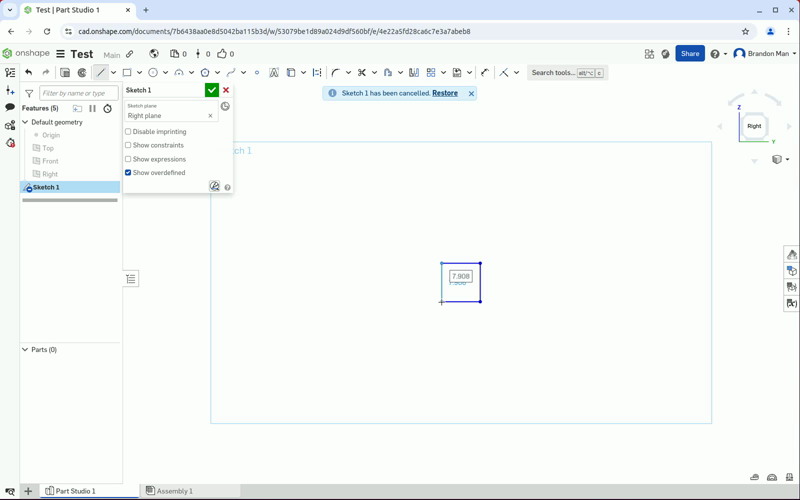
key_up(shift)
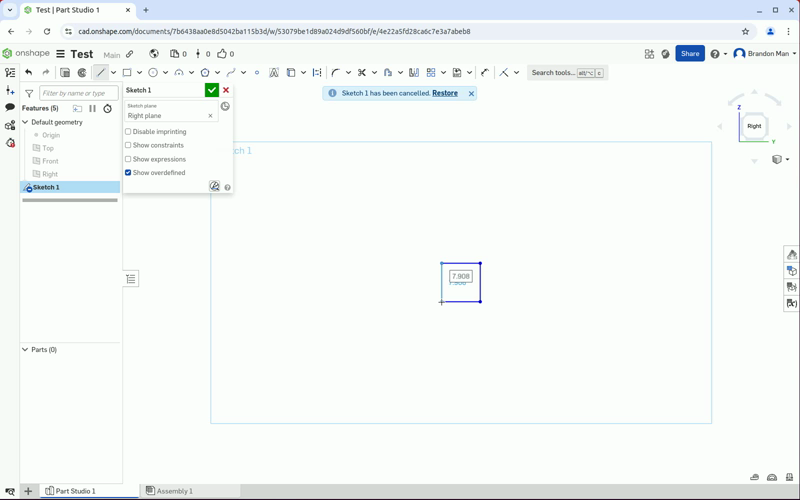
click(441, 301)
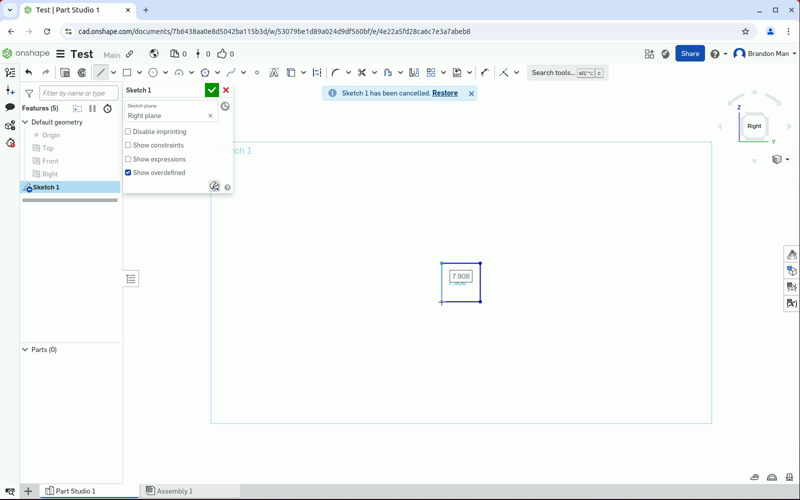
key(esc)
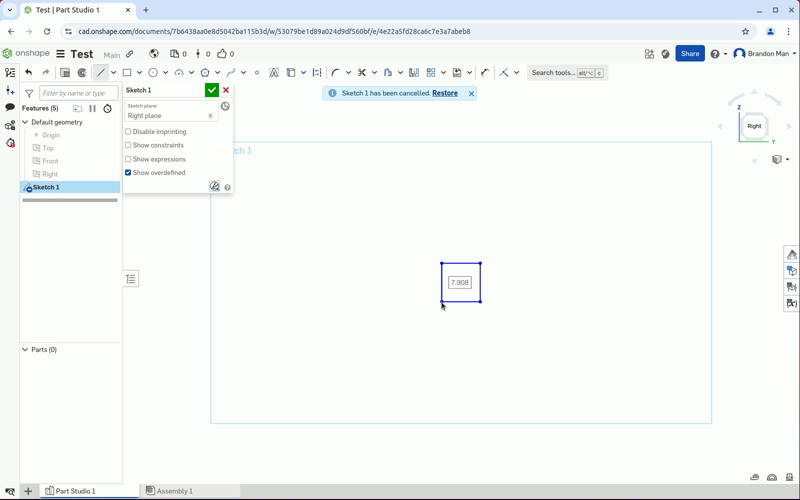
mouse_move(473, 284)
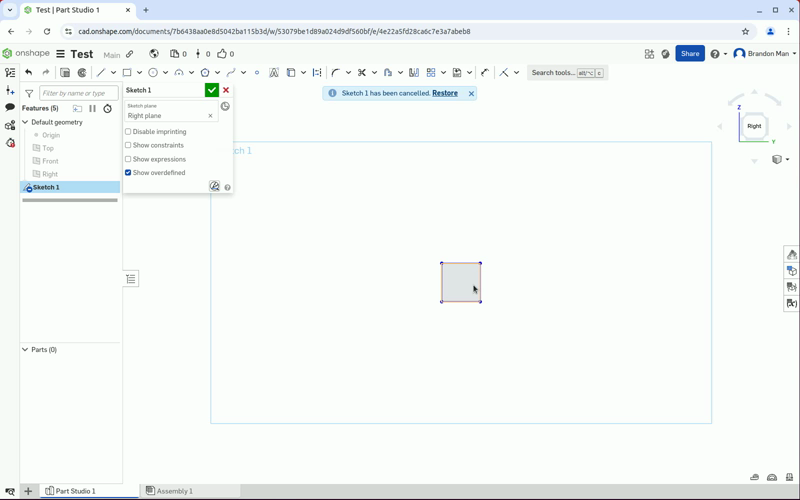
scroll(6)
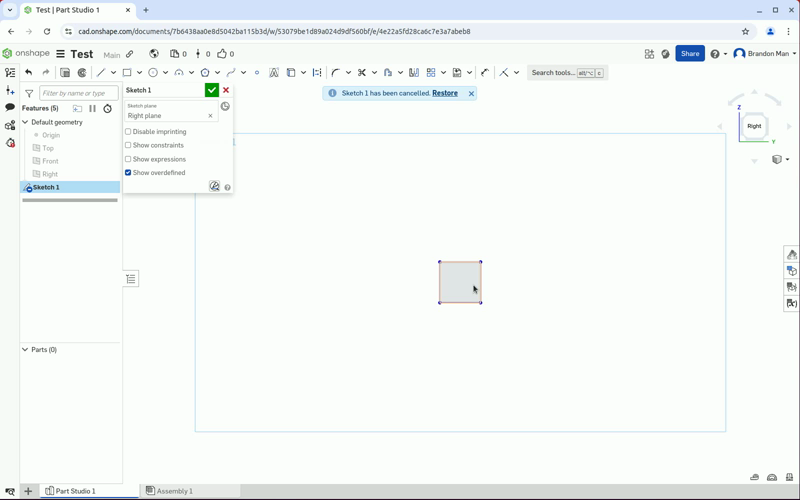
scroll(6)
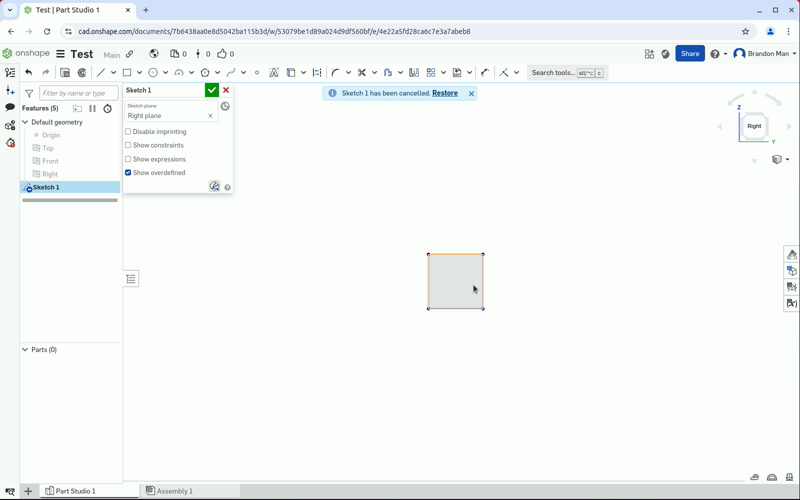
scroll(6)
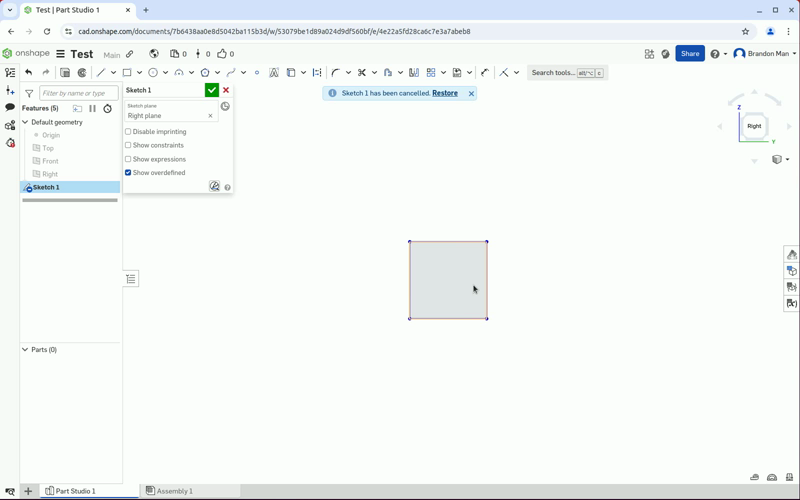
scroll(6)
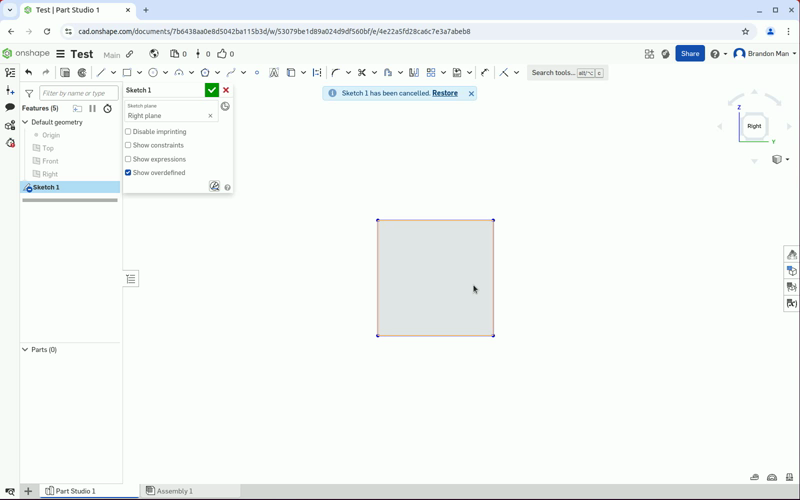
scroll(6)
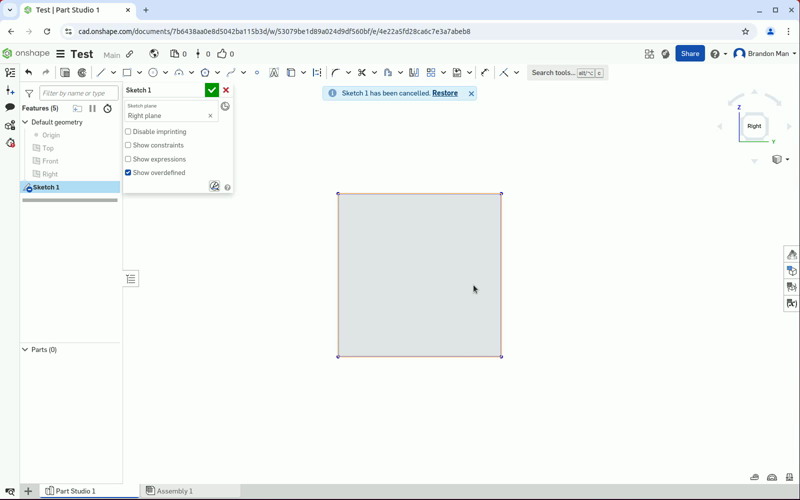
scroll(6)
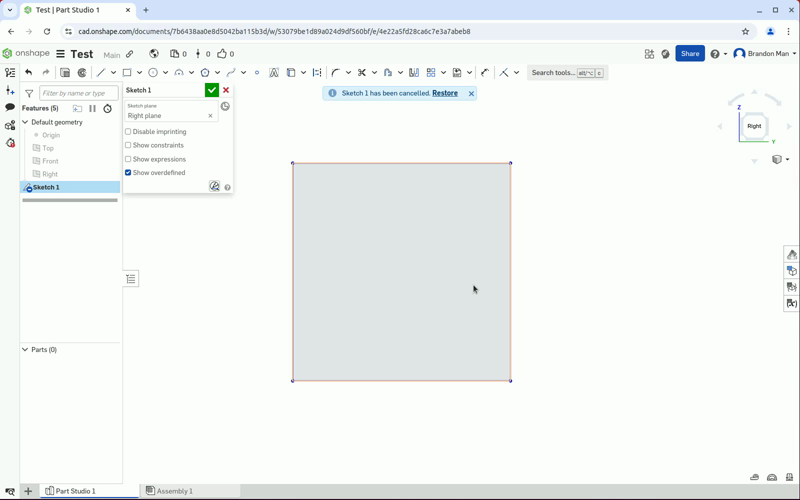
scroll(6)
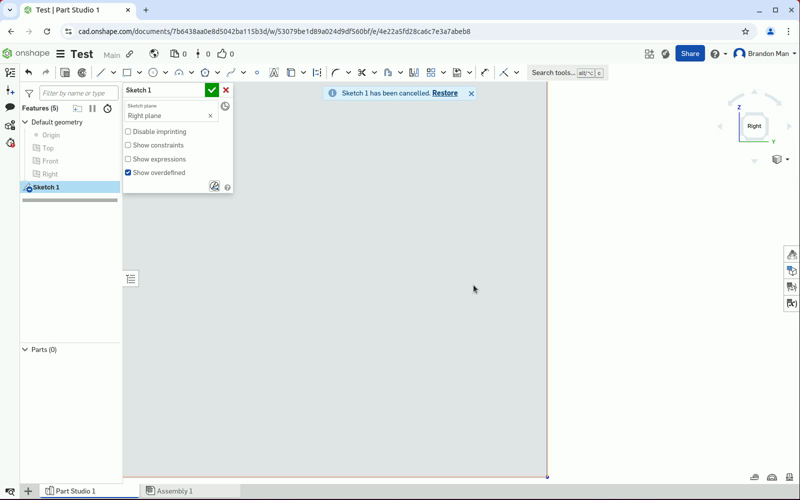
click(473, 284)
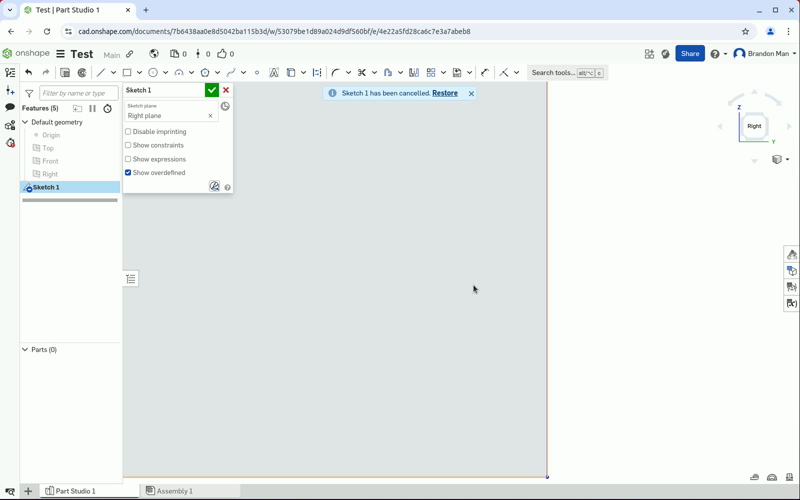
scroll(-6)
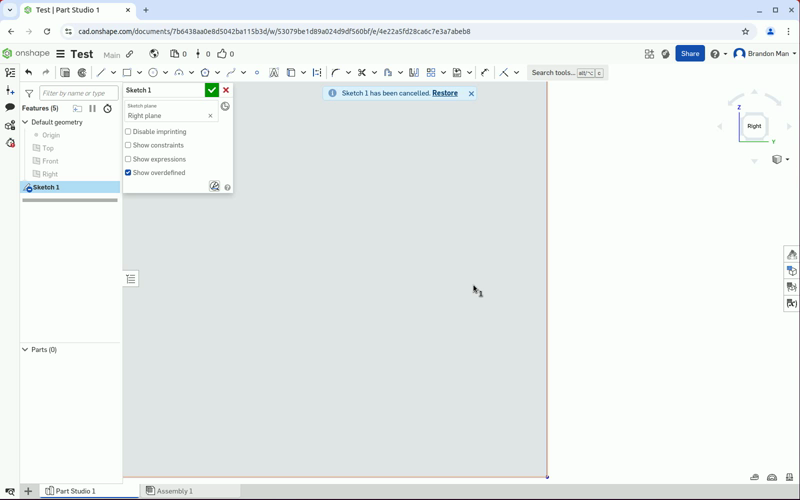
scroll(-6)
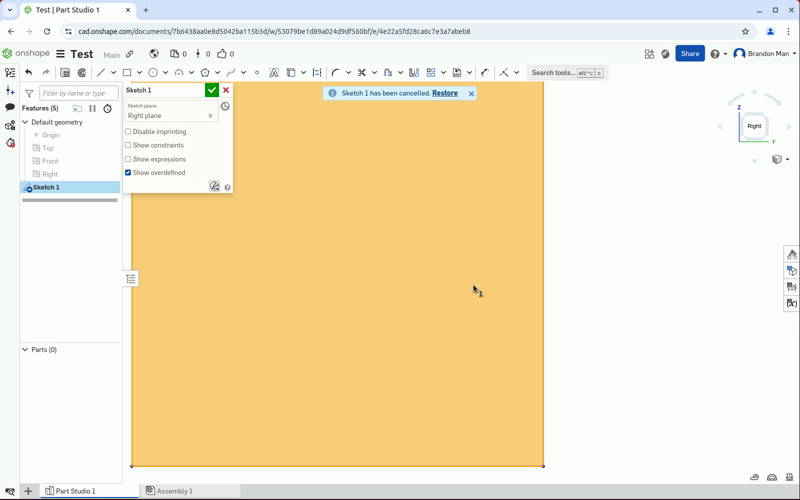
scroll(-6)
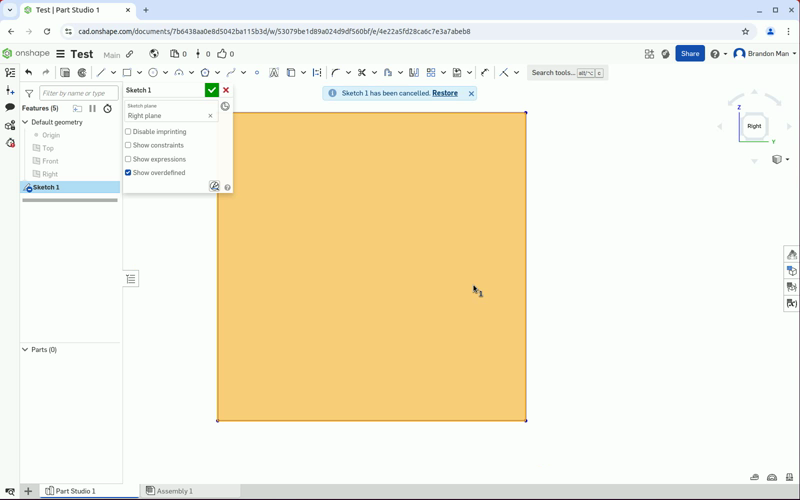
scroll(-6)
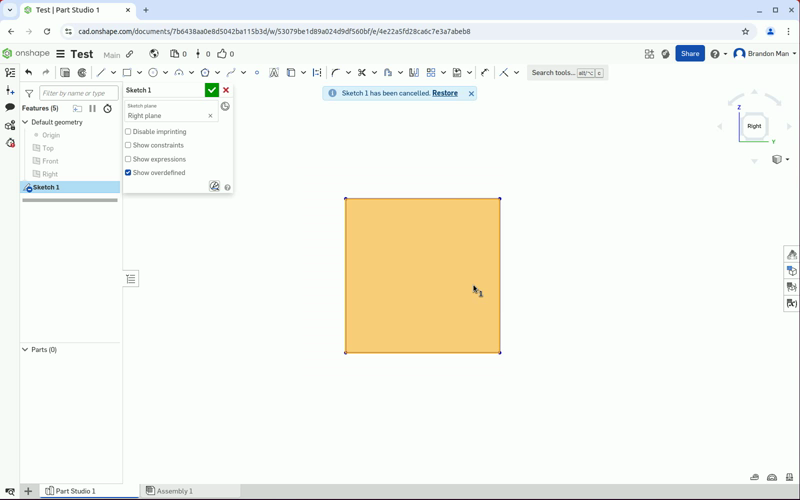
scroll(-6)
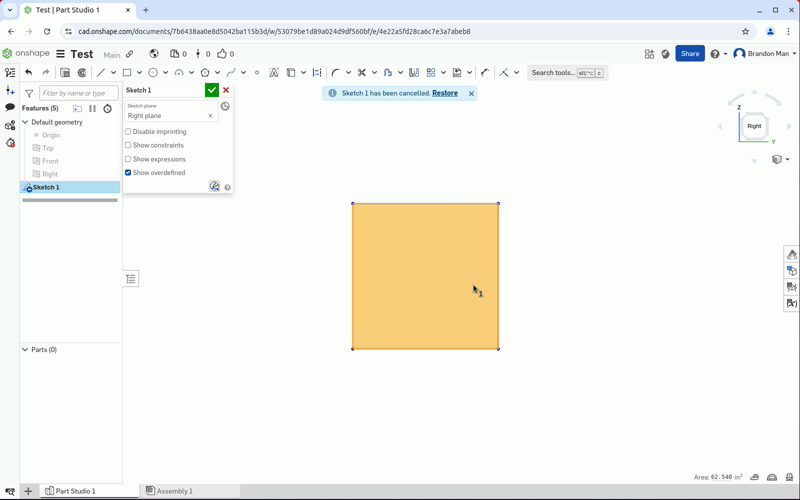
scroll(-6)
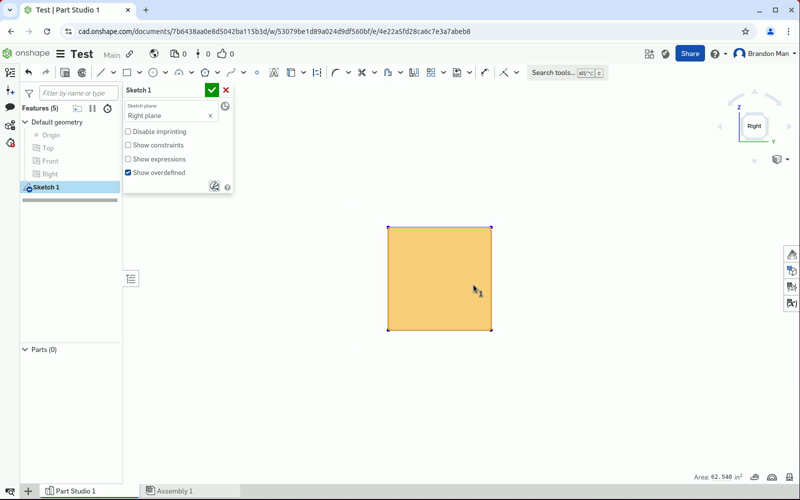
scroll(-6)
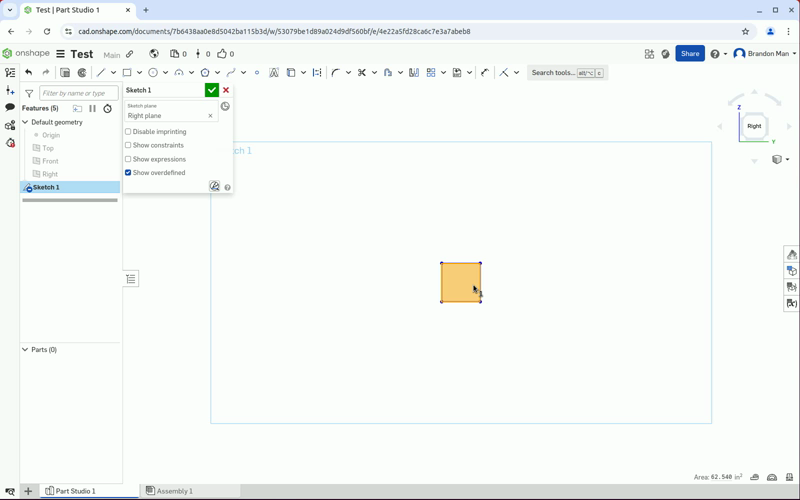
mouse_move(73, 352)
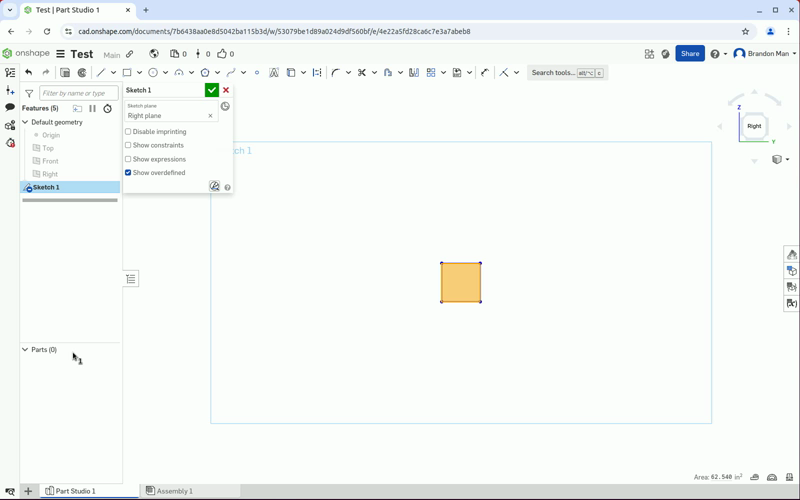
key(shift+y)
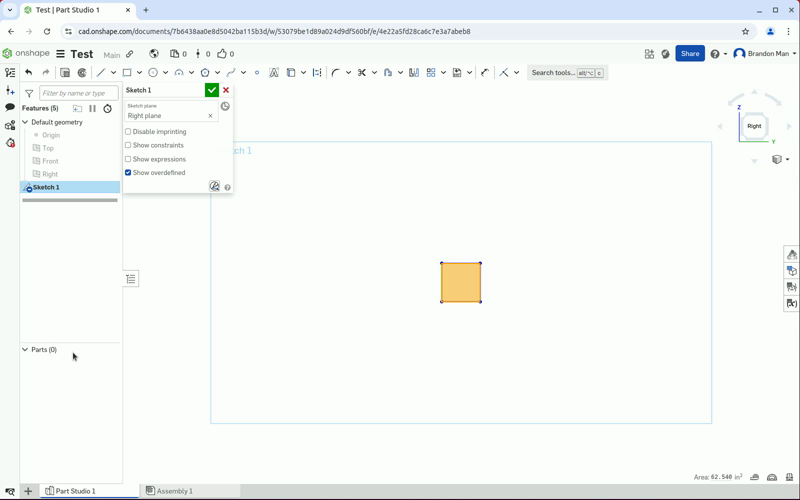
key(shift+e)
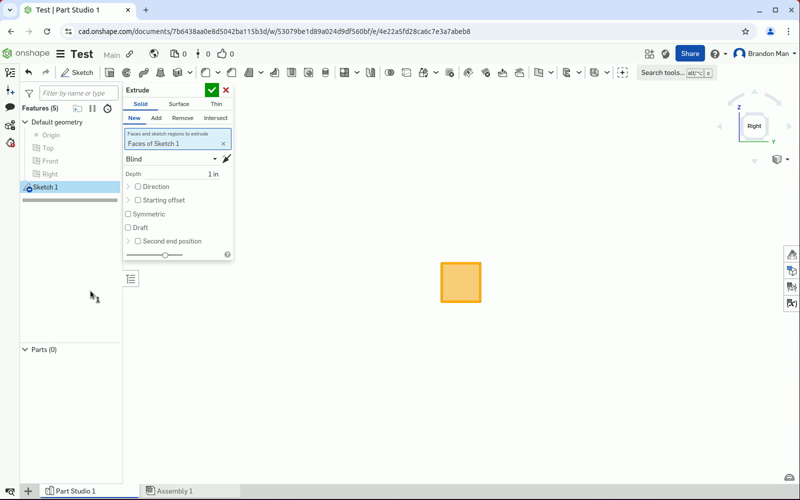
mouse_move(143, 106)
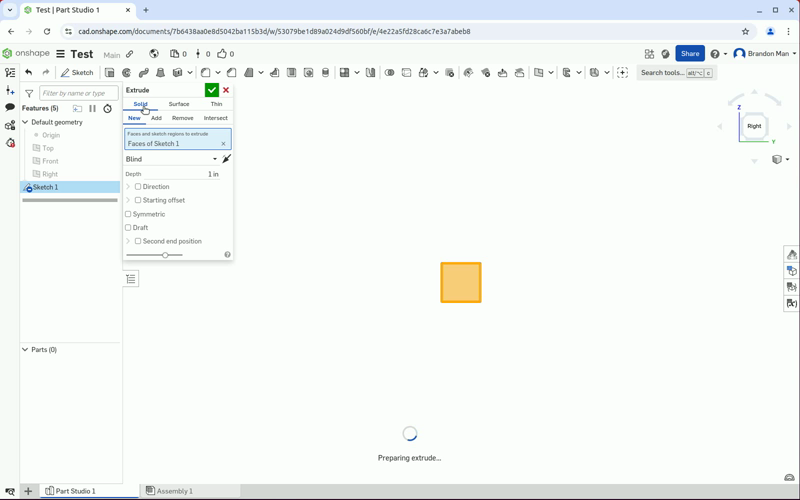
click(143, 106)
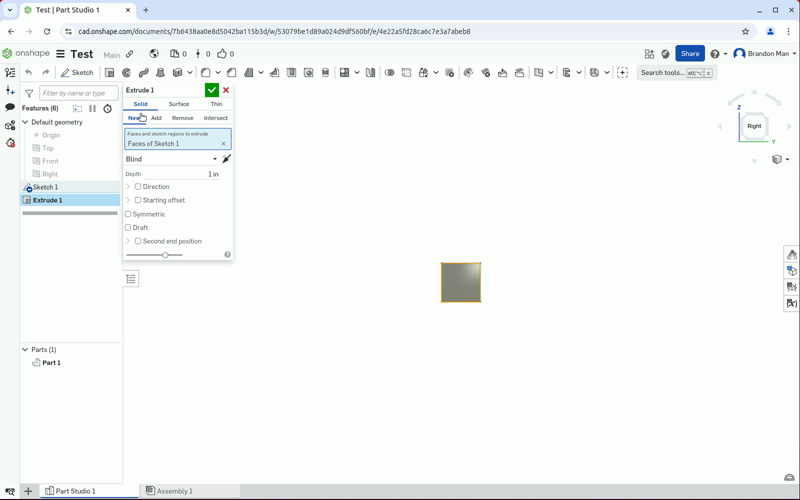
mouse_move(137, 120)
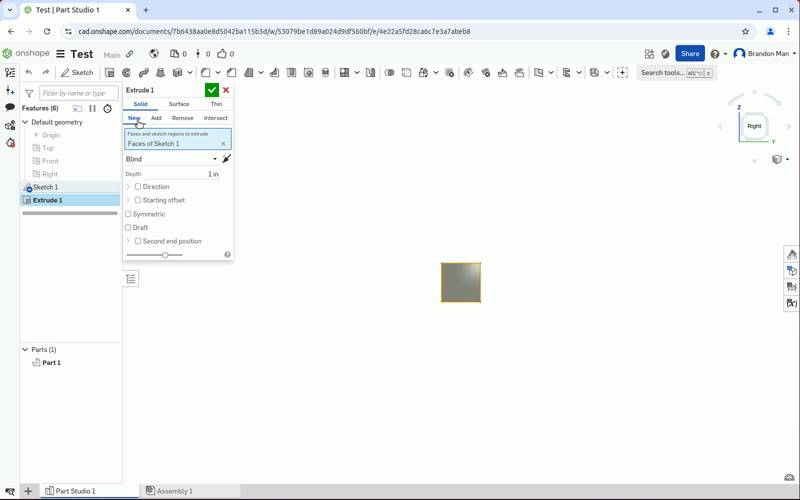
click(137, 120)
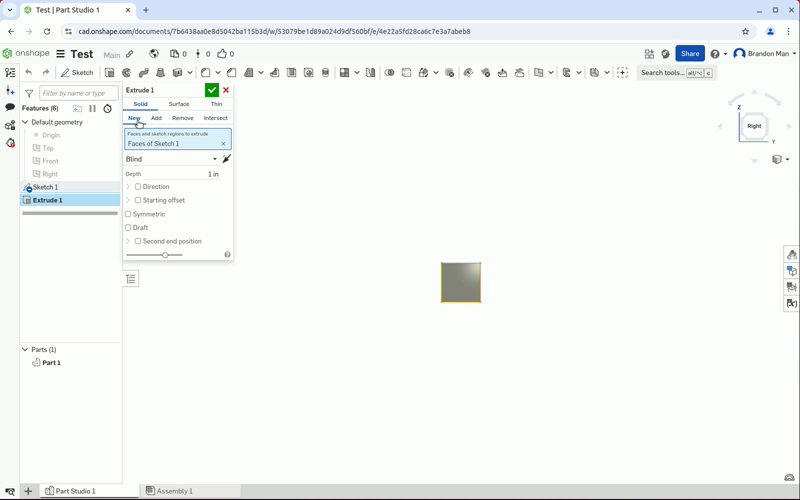
key(tab, 4)
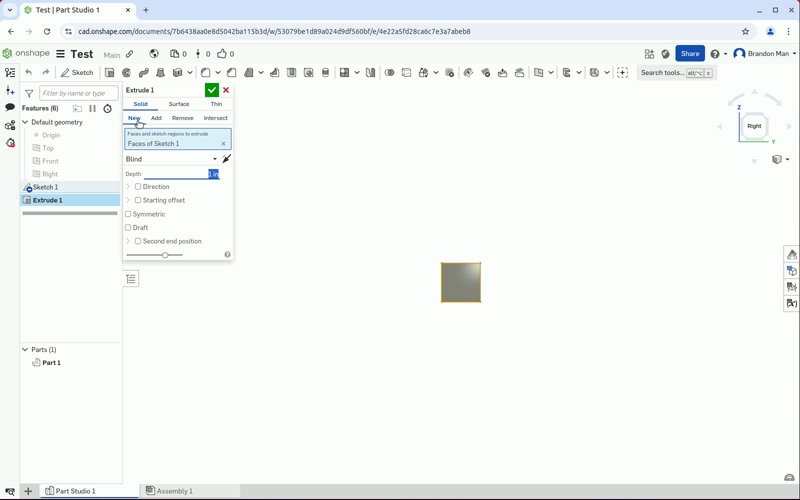
text(-23.108)
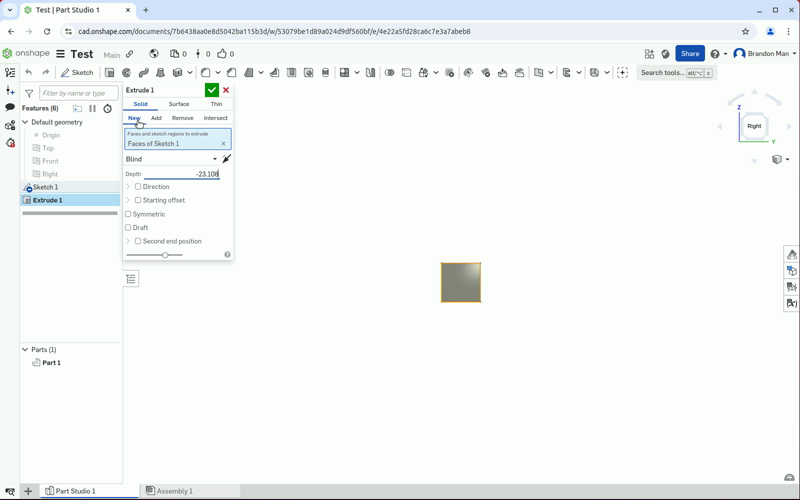
key(enter)
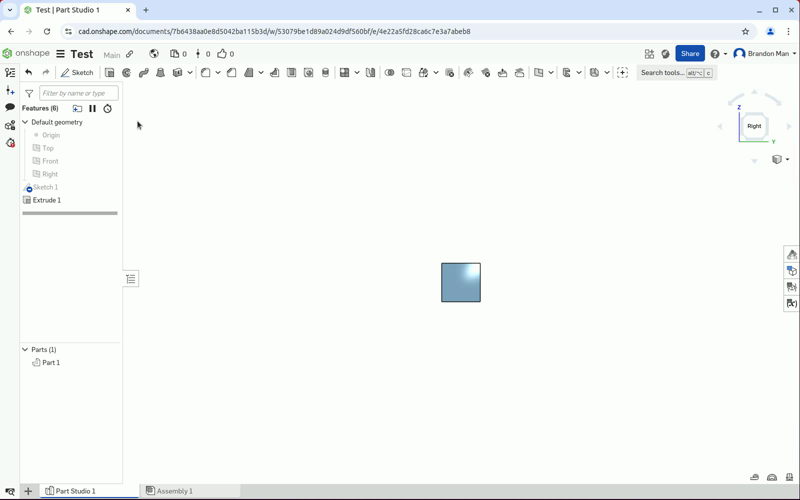
key(shift+h)
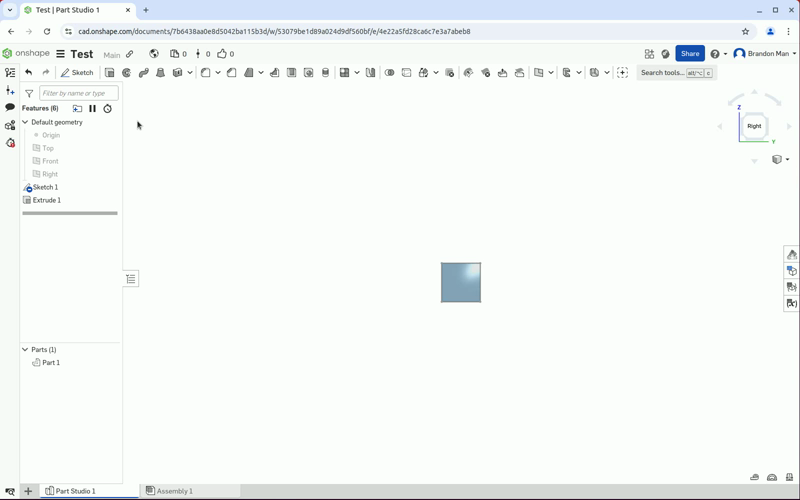
key(shift+h)
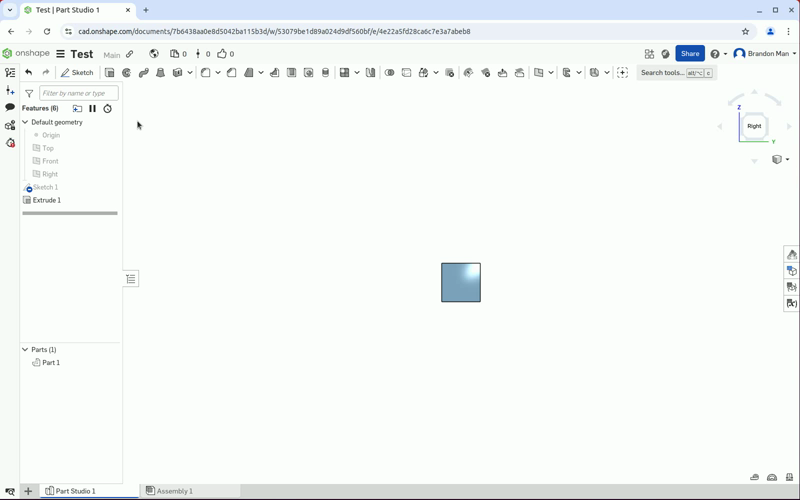
mouse_move(73, 189)
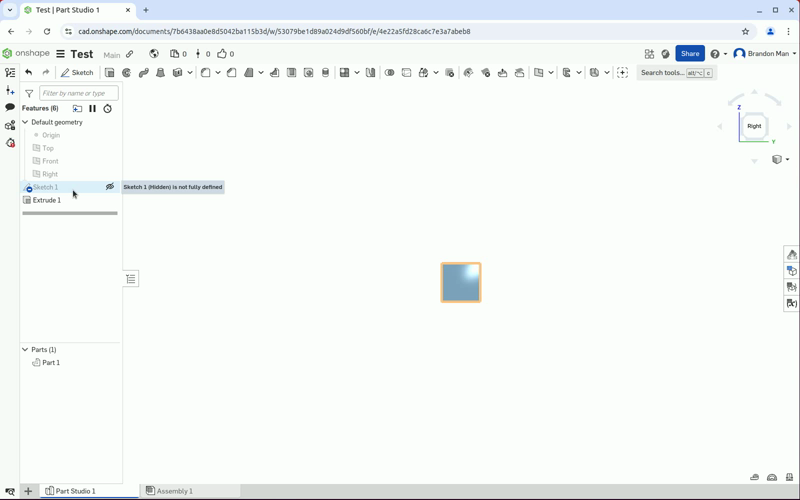
click(73, 189)
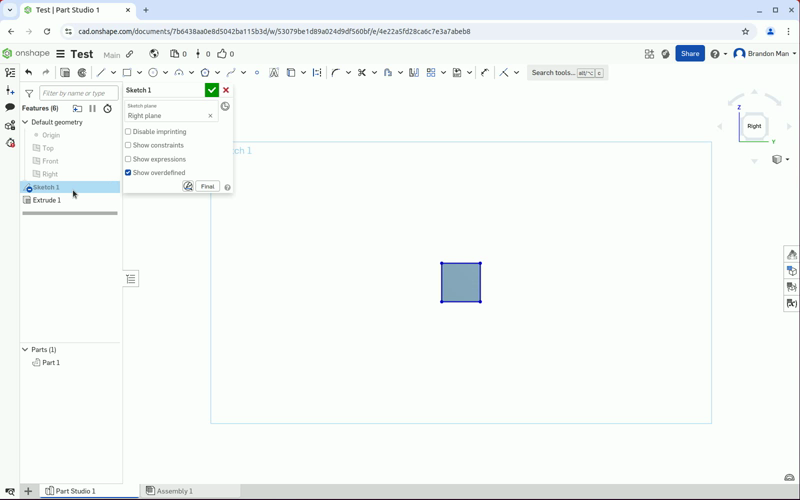
mouse_move(229, 92)
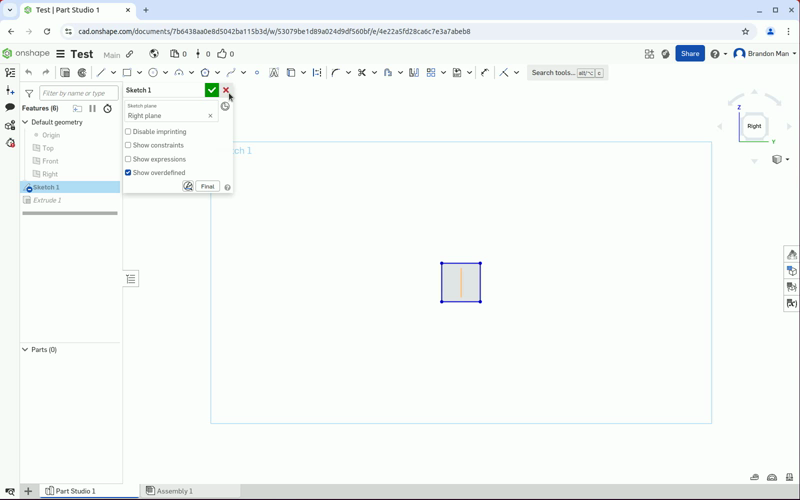
click(229, 92)
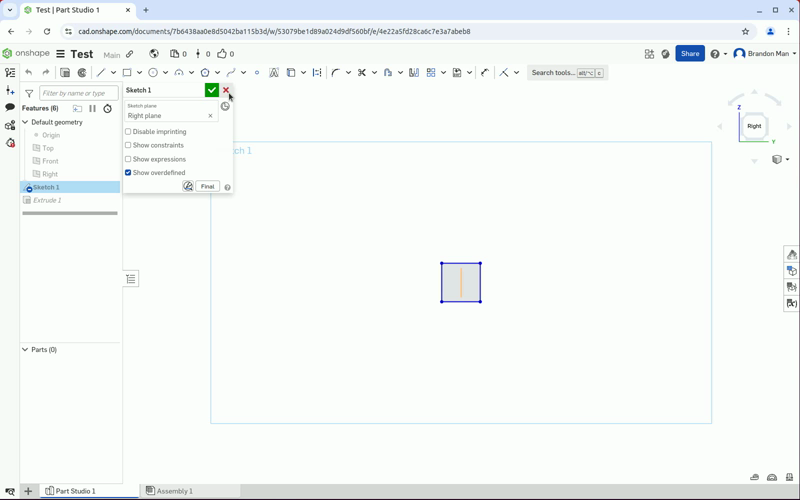
key(shift+s)
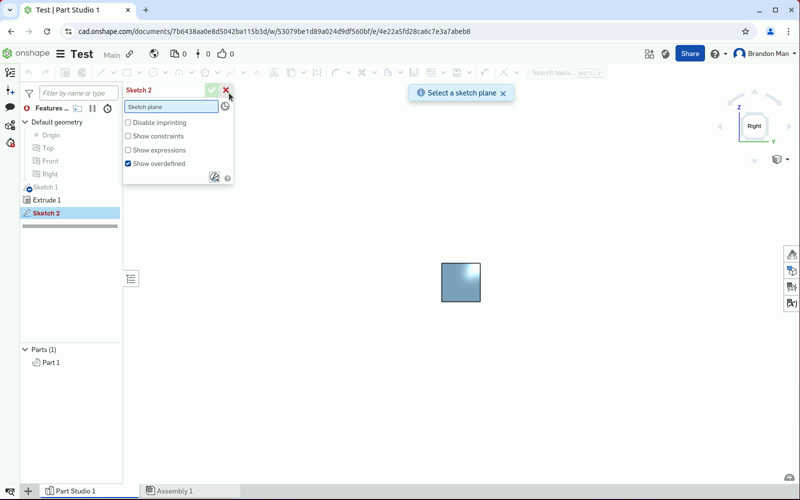
mouse_move(73, 176)
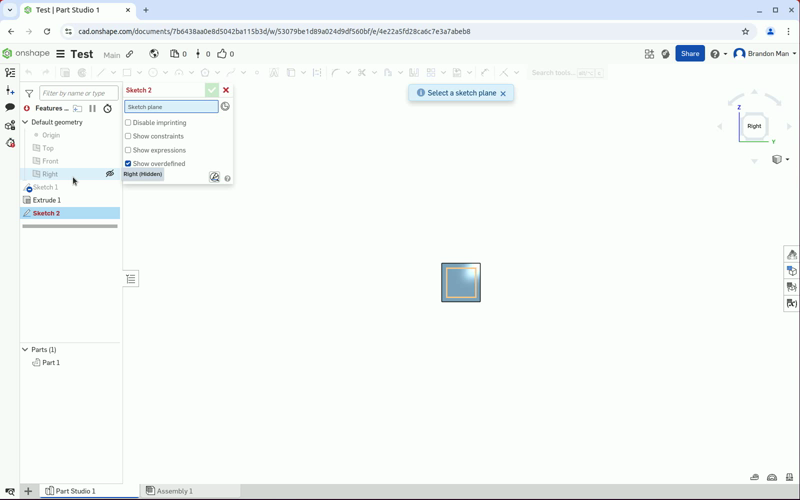
click(73, 176)
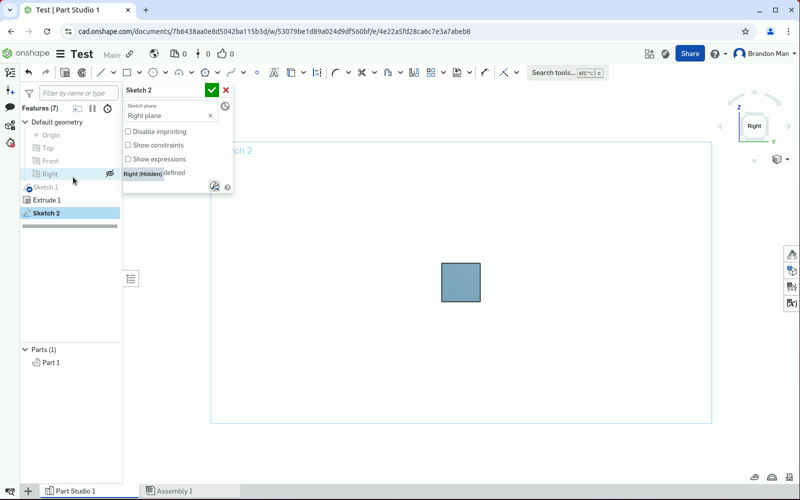
mouse_move(73, 352)
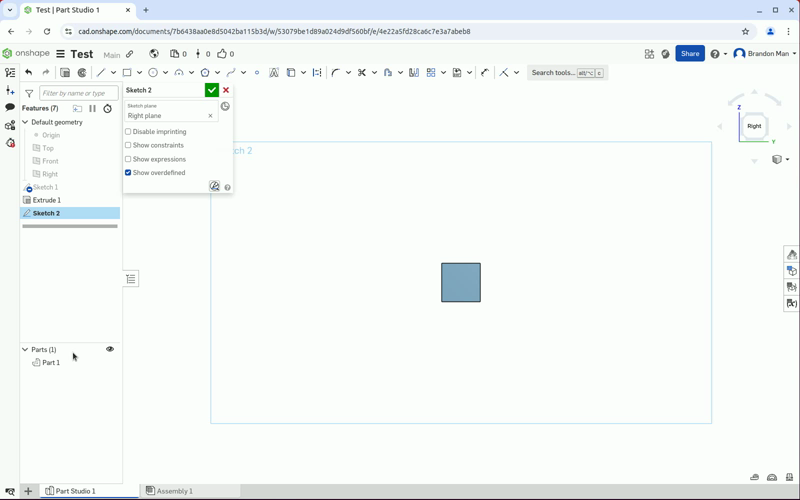
key(y)
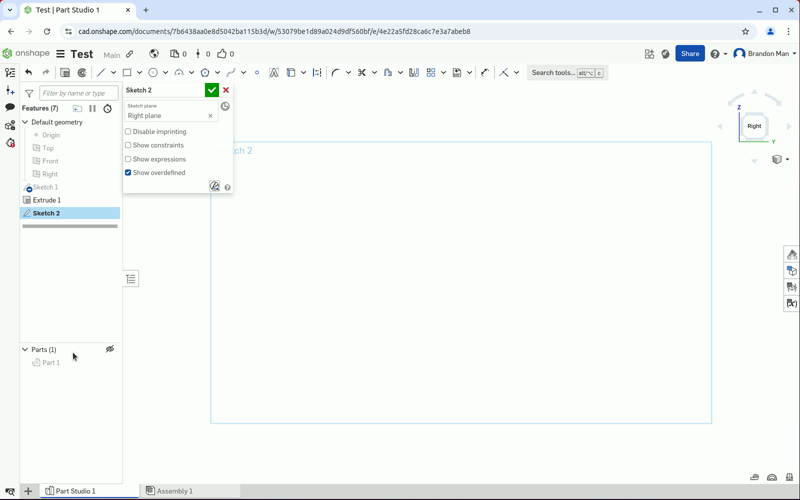
key(l)
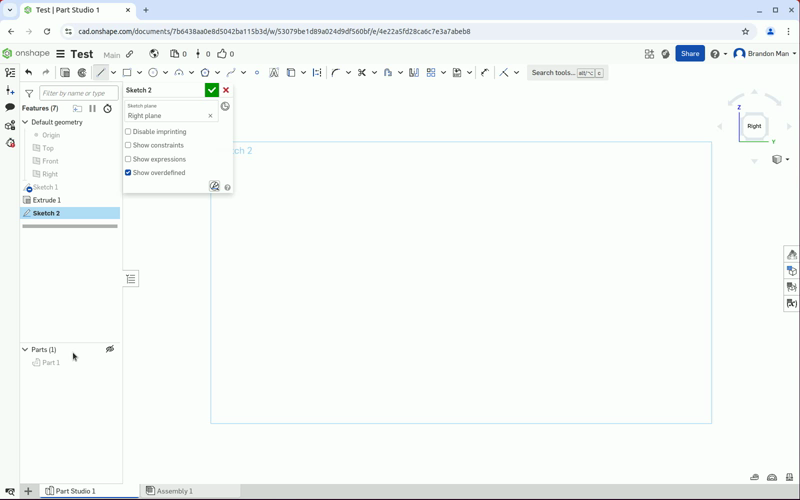
key_down(shift)
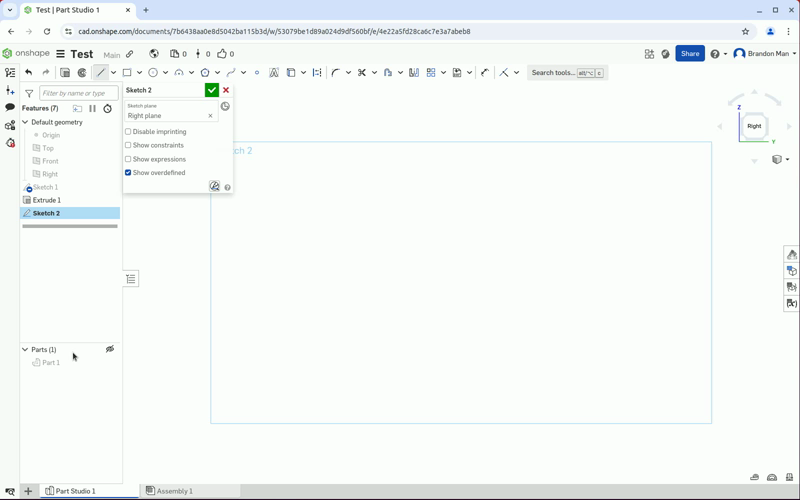
mouse_move(441, 276)
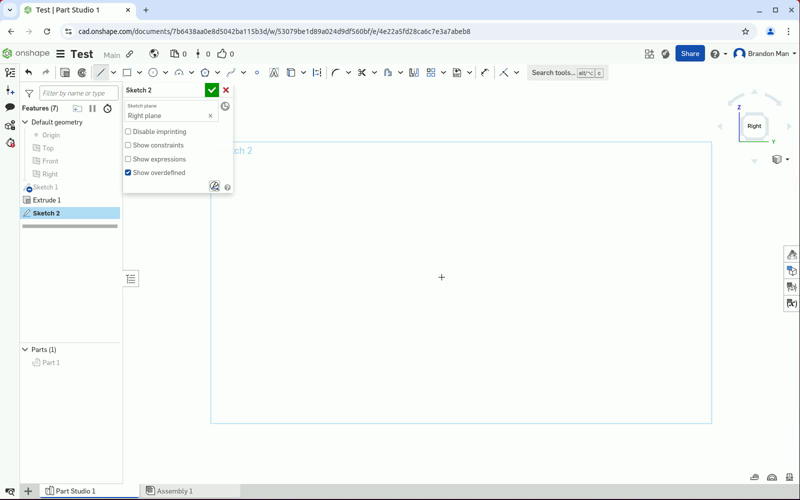
click(441, 276)
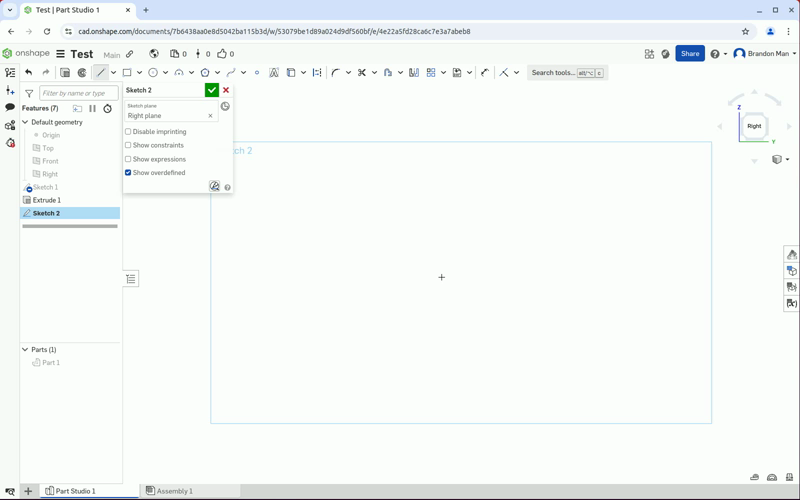
key_up(shift)
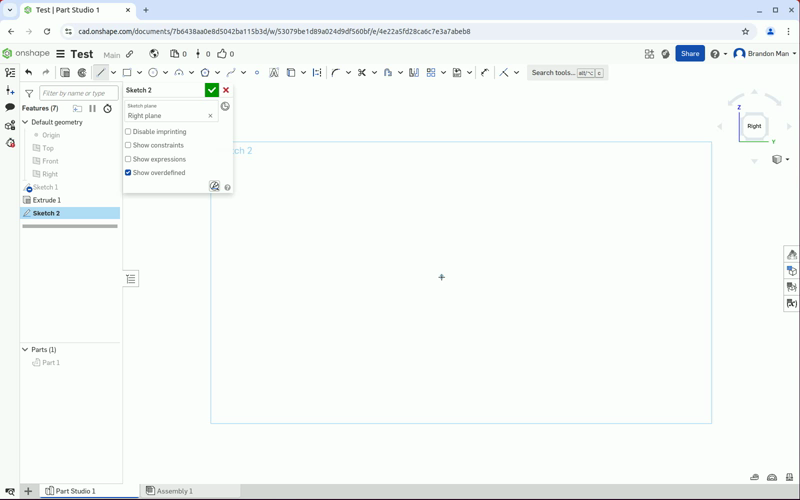
key_down(shift)
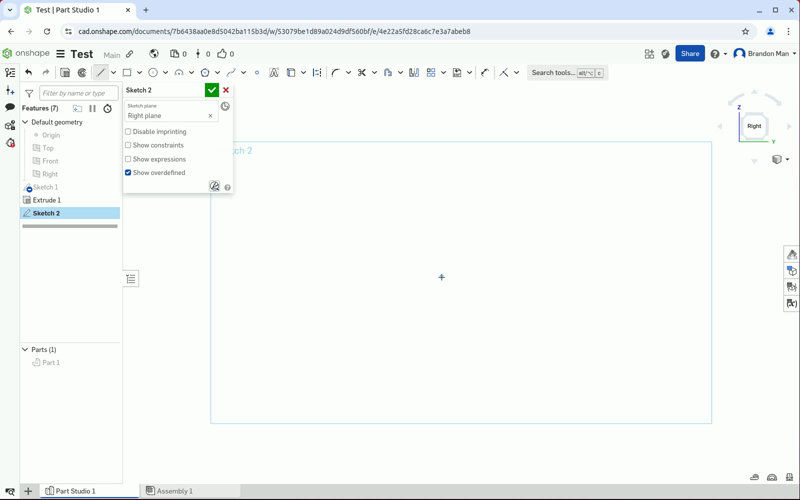
mouse_move(471, 276)
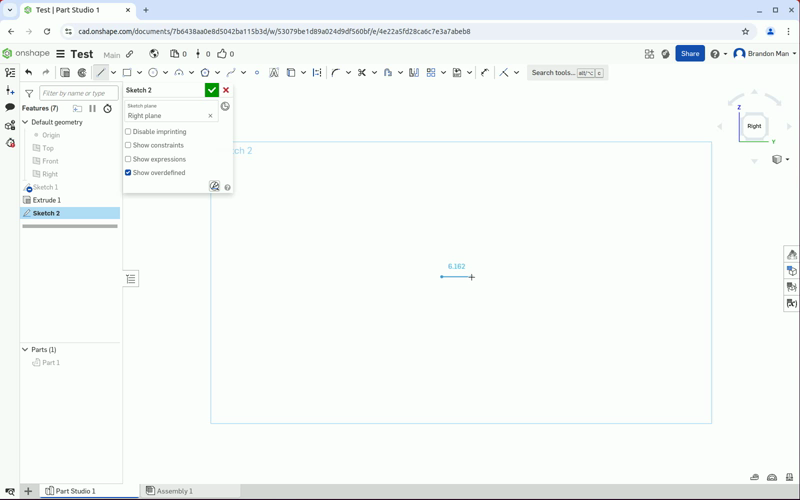
mouse_move(452, 276)
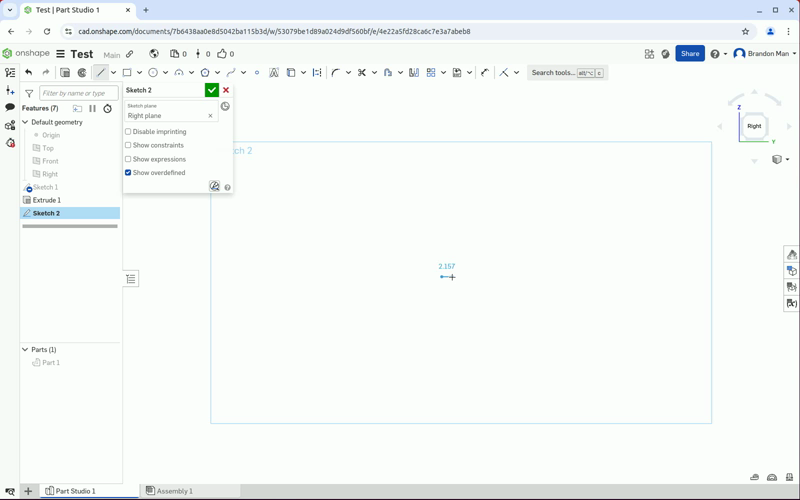
click(452, 276)
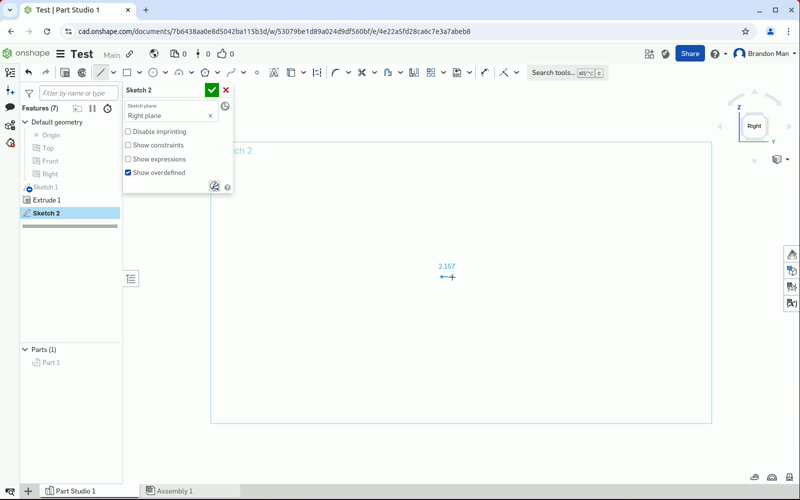
key_up(shift)
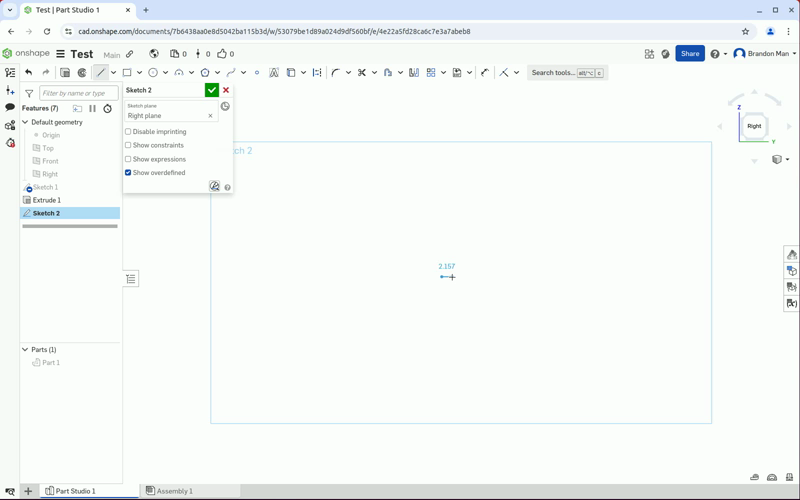
key_down(shift)
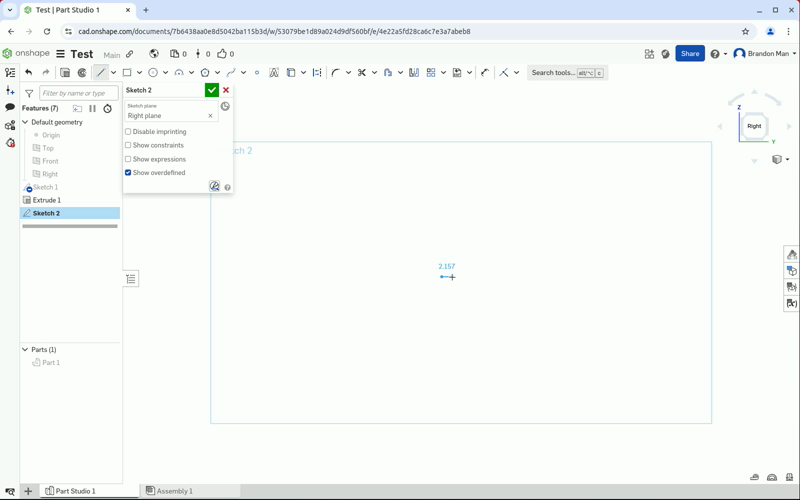
mouse_move(482, 276)
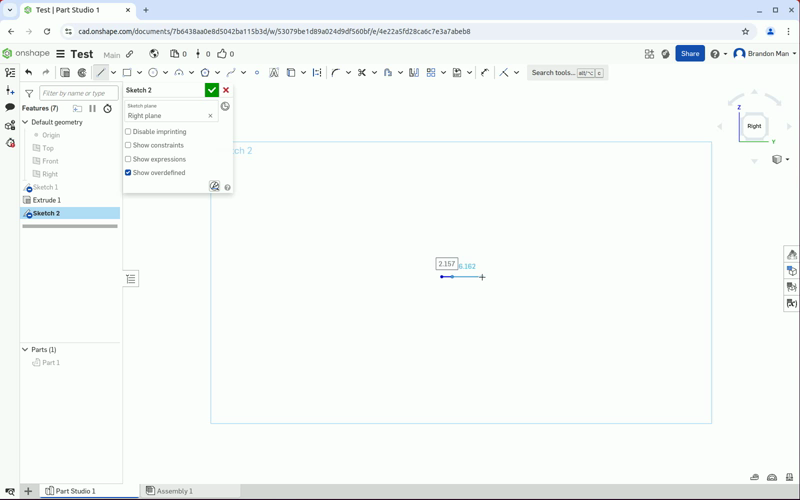
mouse_move(452, 263)
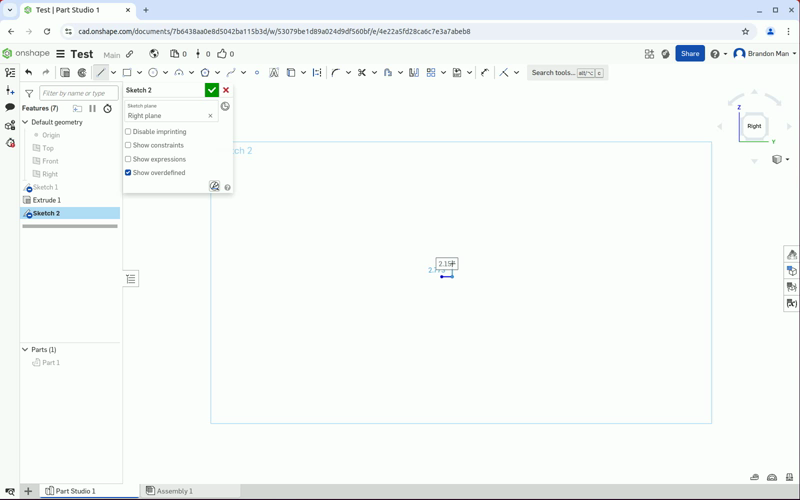
click(452, 263)
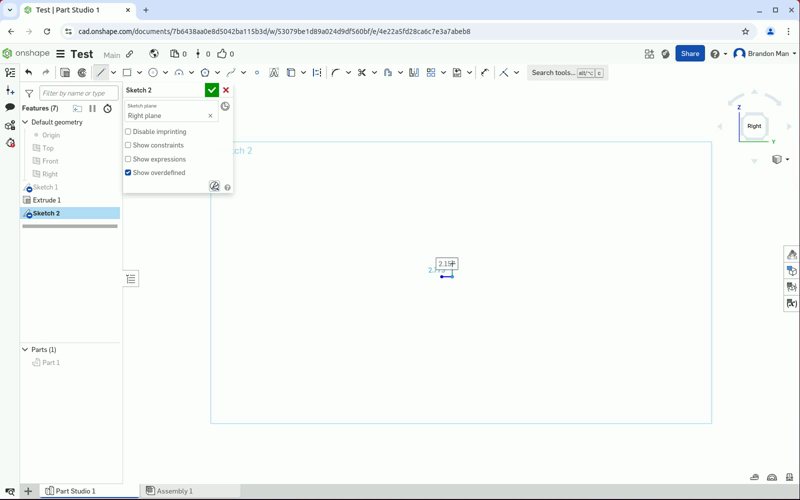
key_up(shift)
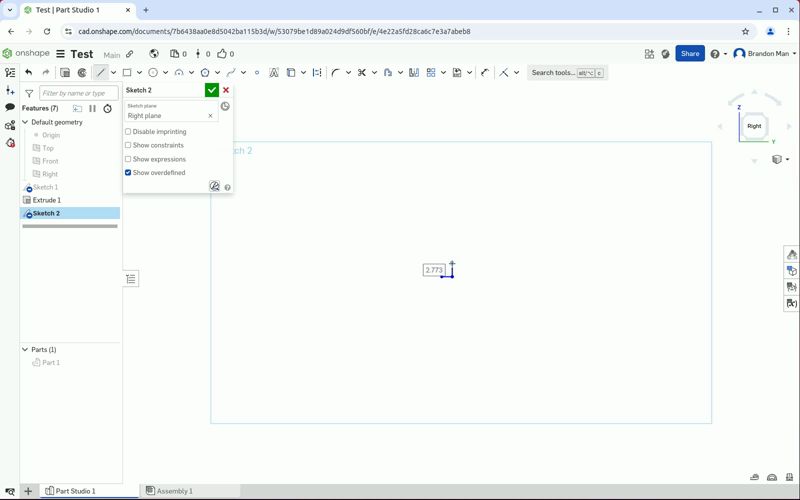
key_down(shift)
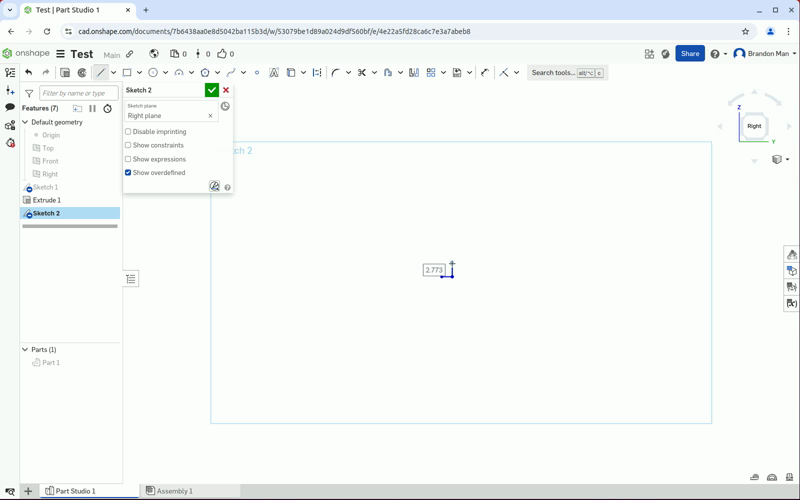
mouse_move(482, 263)
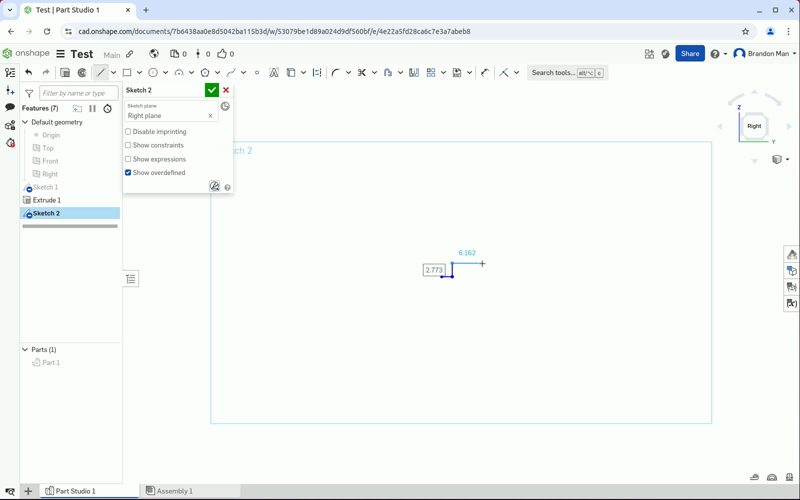
mouse_move(441, 263)
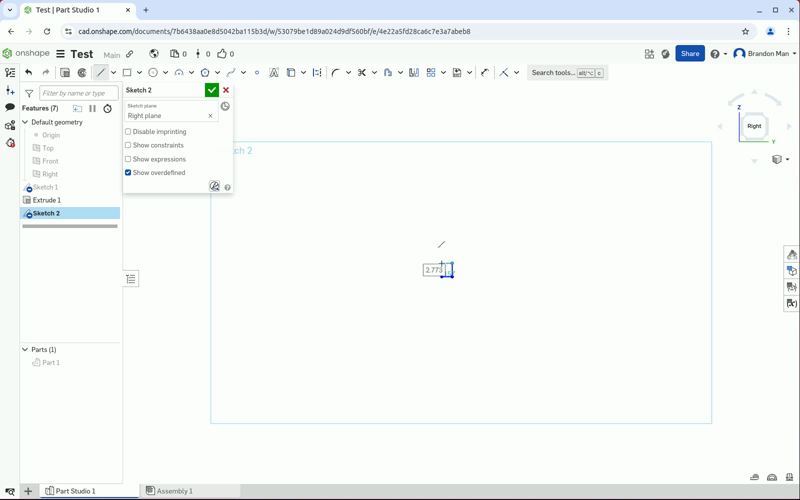
click(441, 263)
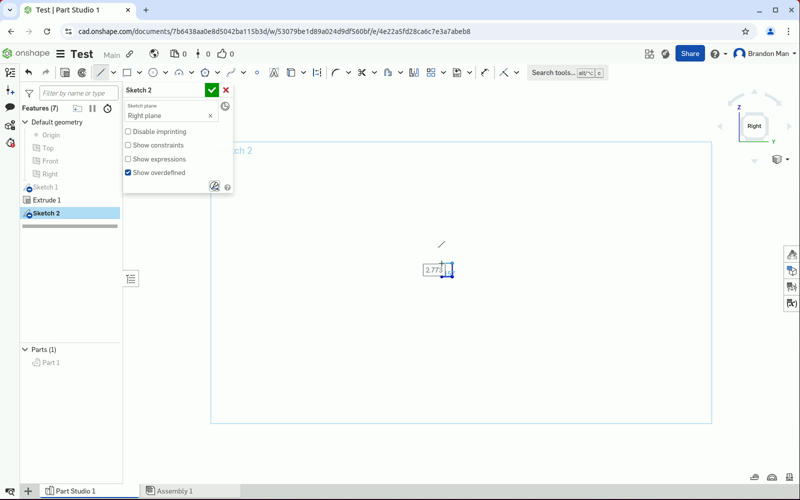
key_up(shift)
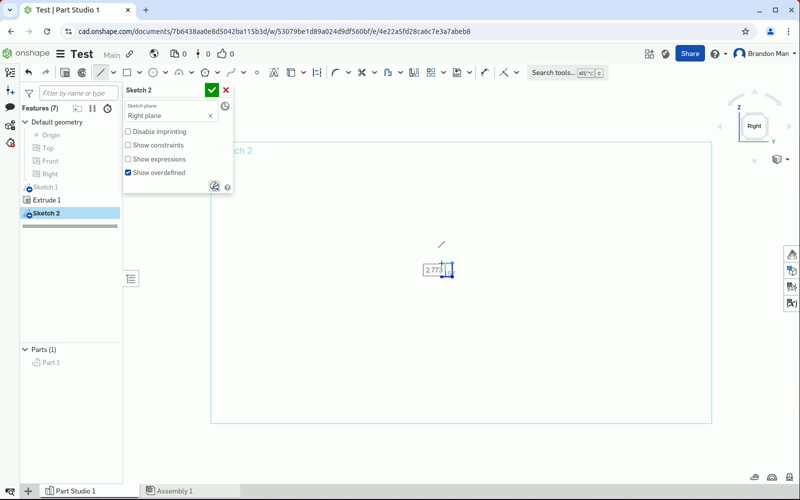
mouse_move(471, 263)
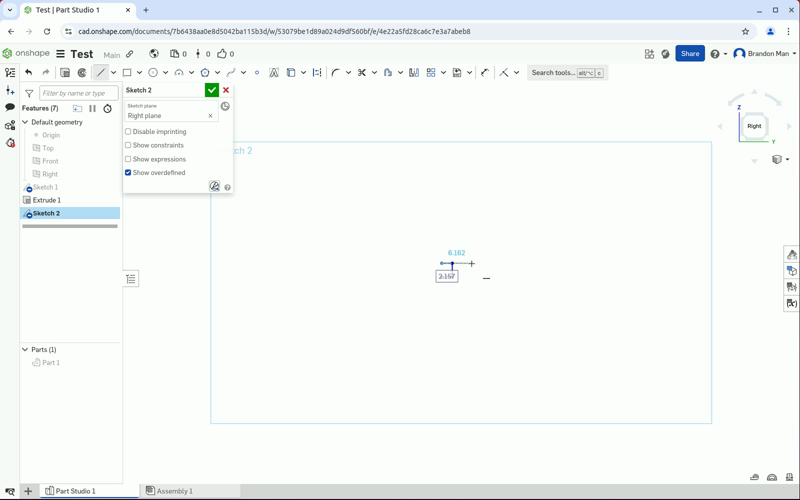
key_down(shift)
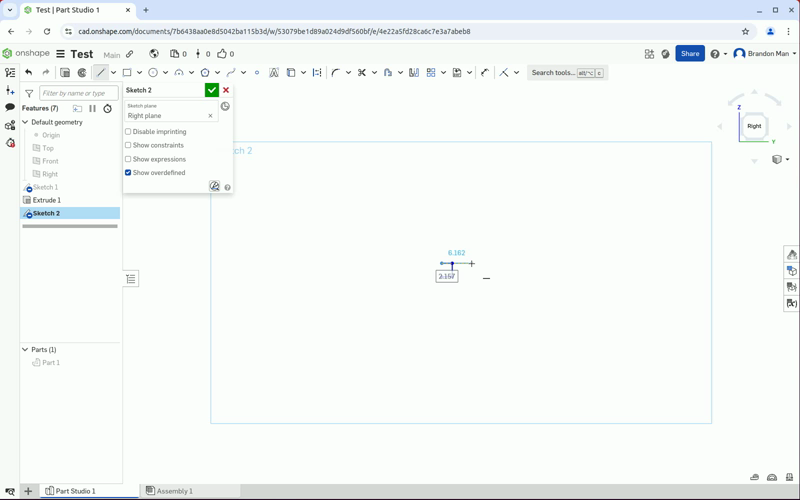
mouse_move(441, 276)
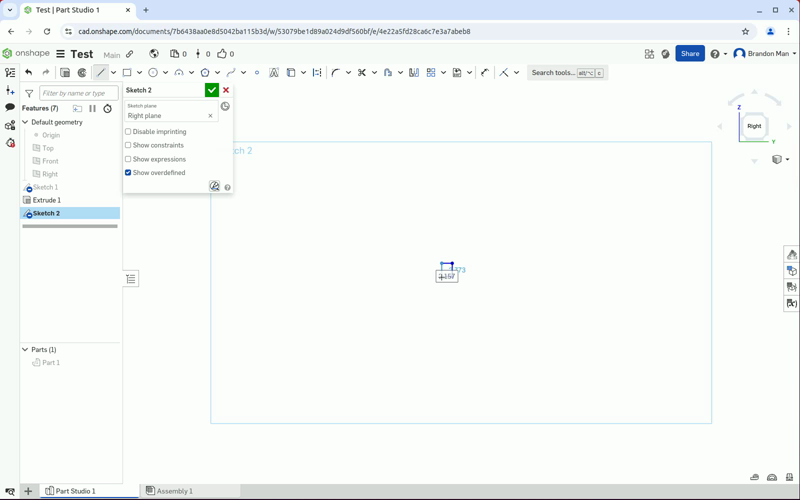
key_up(shift)
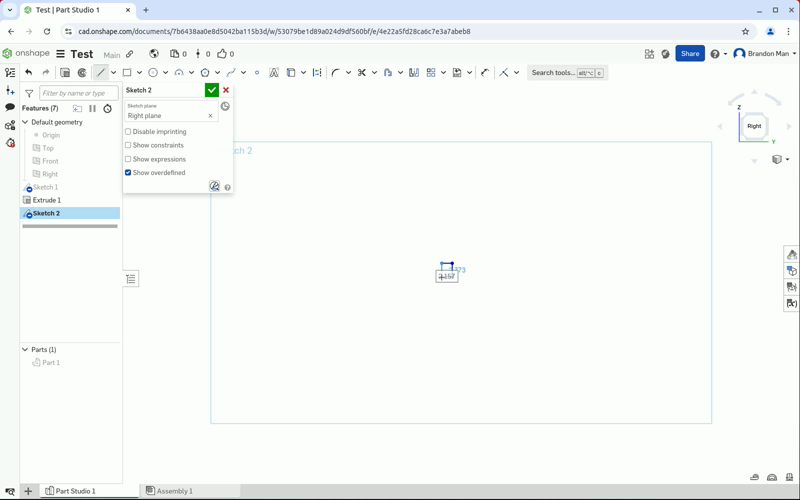
click(441, 276)
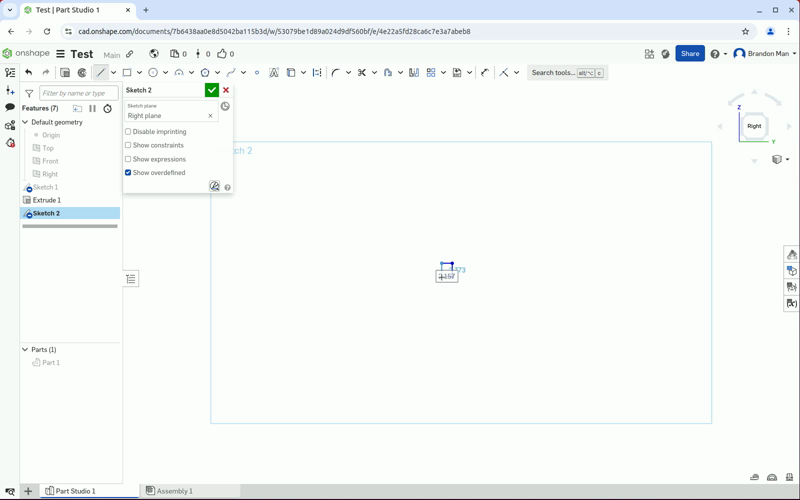
key(esc)
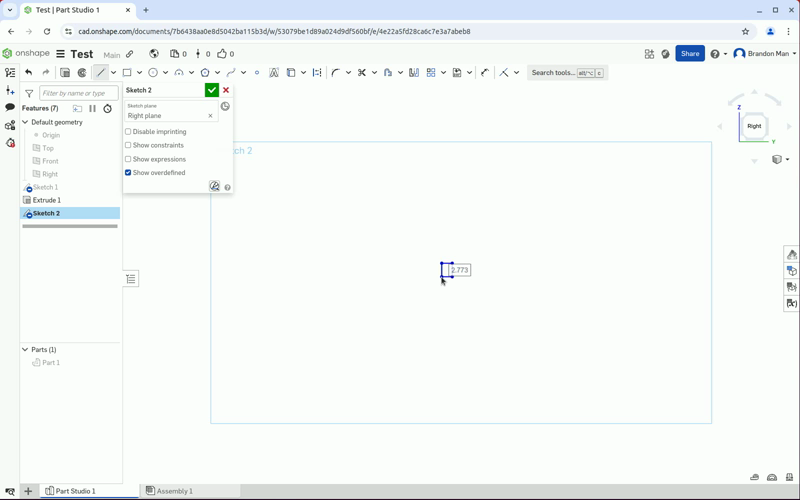
mouse_move(449, 275)
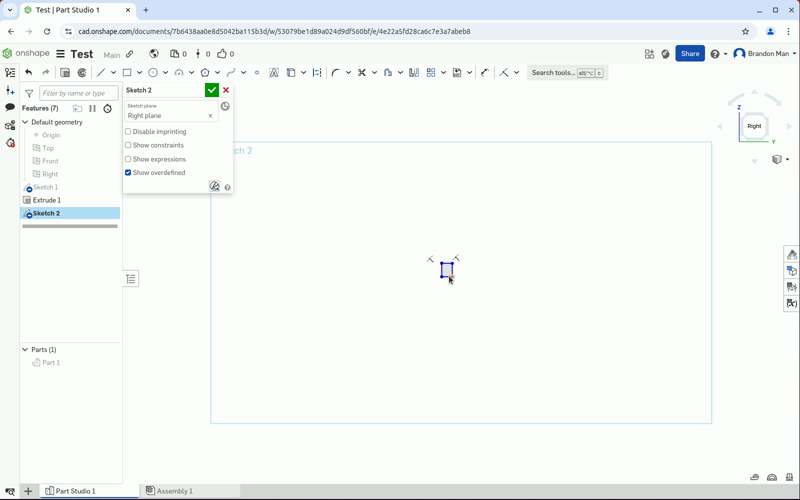
scroll(6)
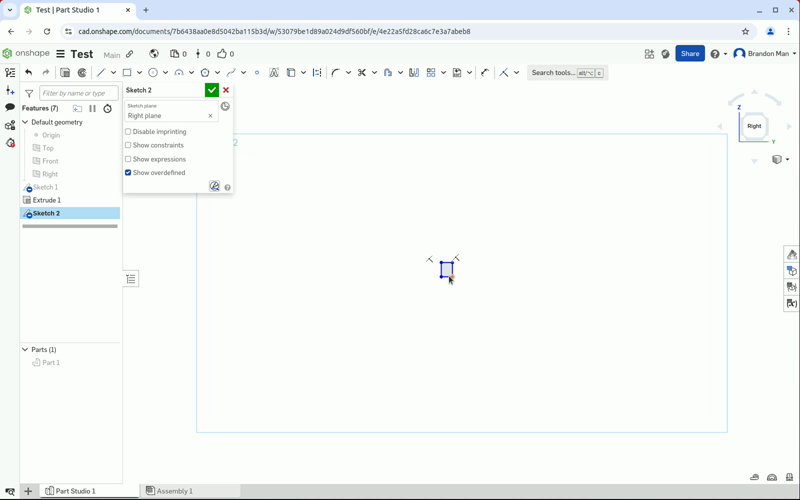
scroll(6)
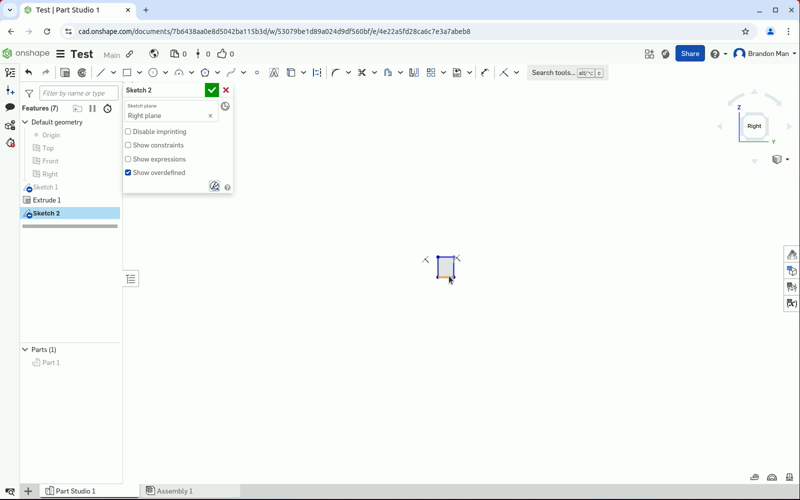
scroll(6)
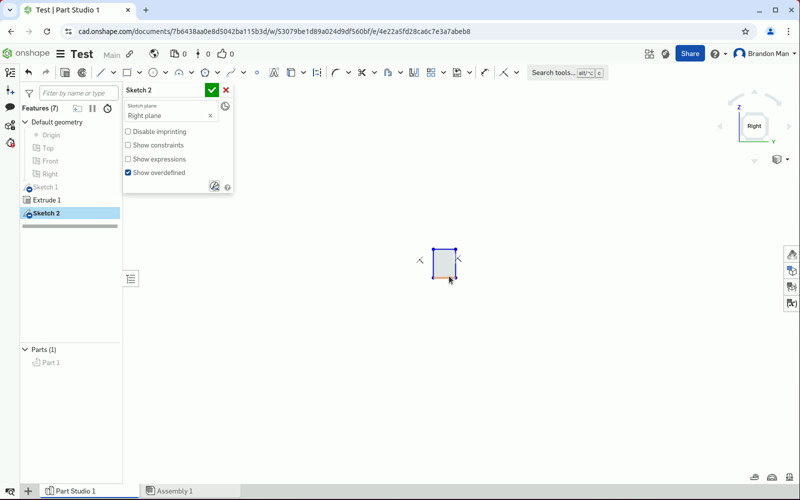
scroll(6)
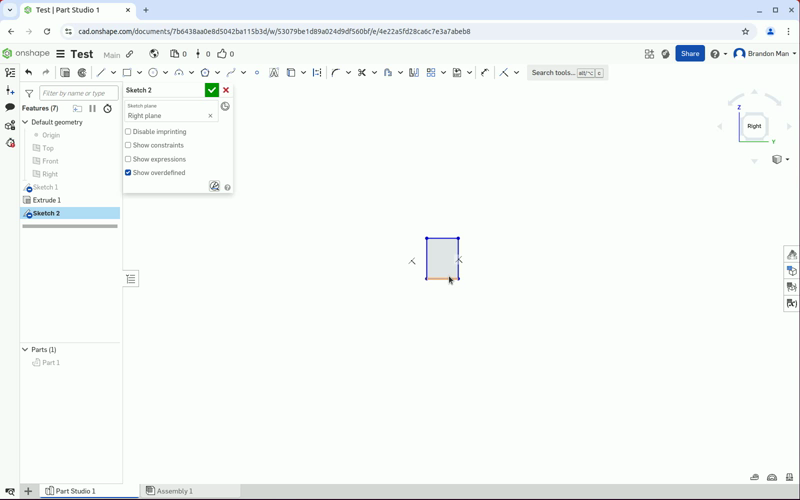
scroll(6)
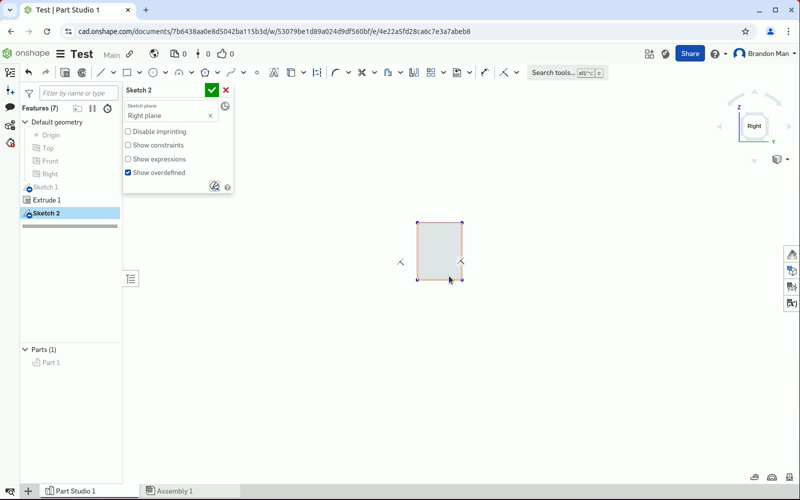
scroll(6)
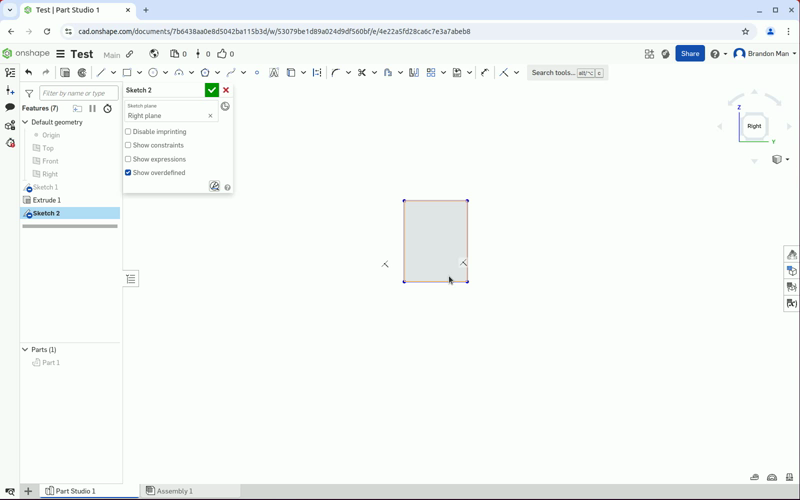
scroll(6)
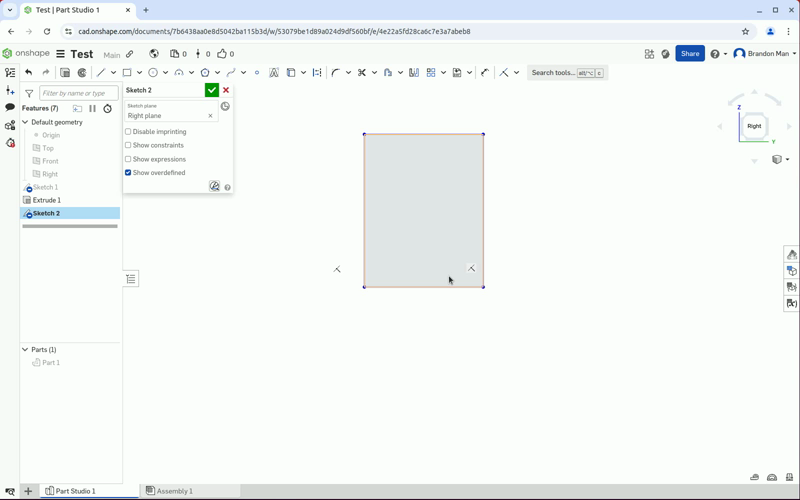
click(449, 275)
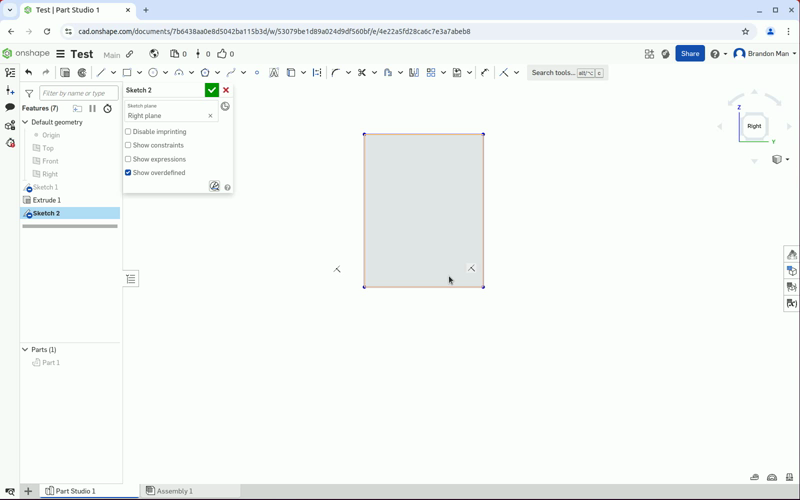
scroll(-6)
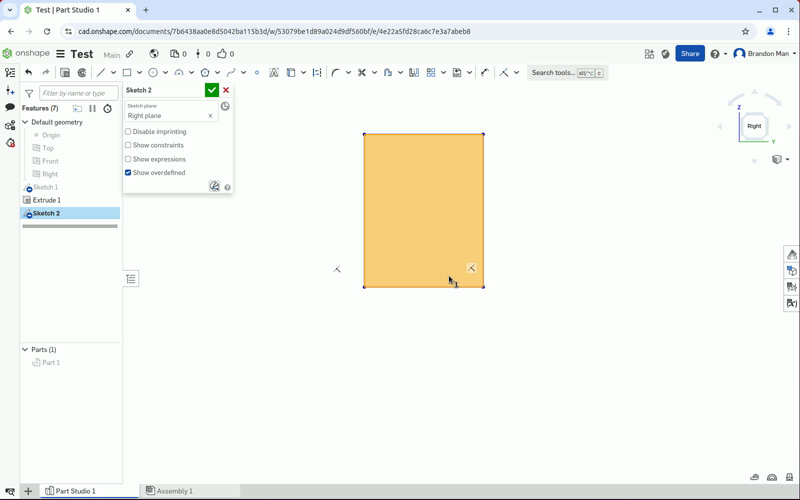
scroll(-6)
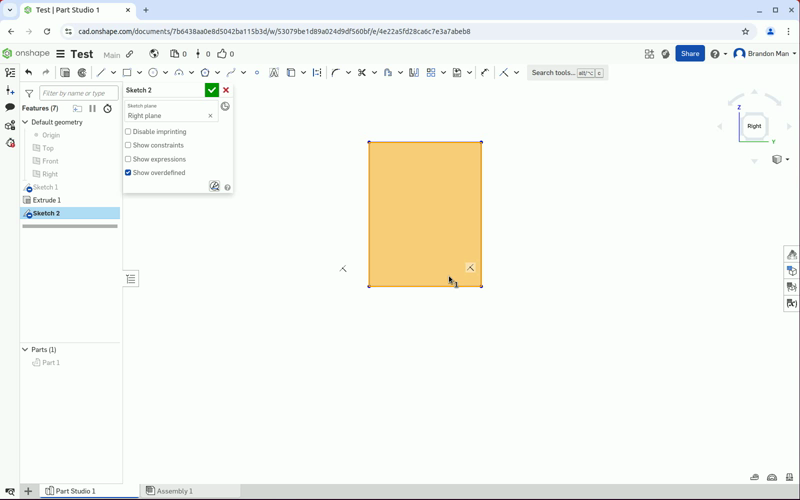
scroll(-6)
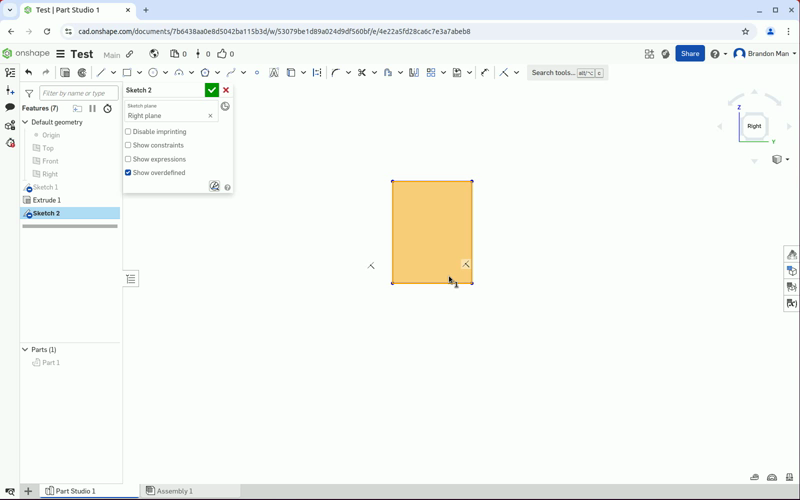
scroll(-6)
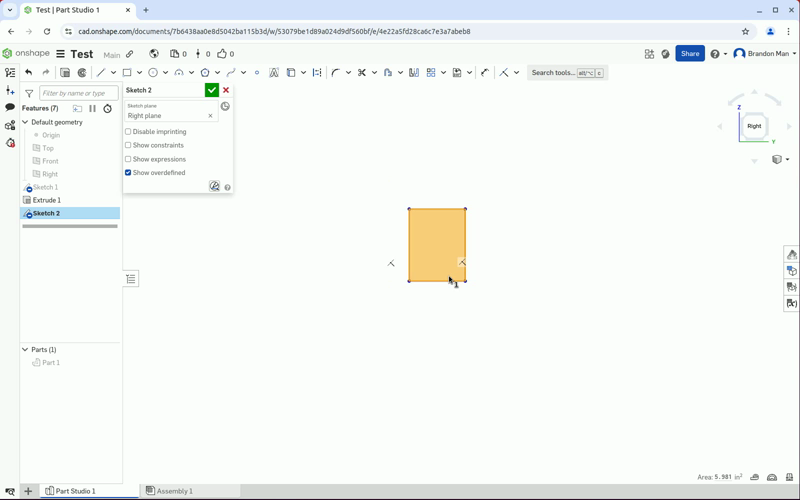
scroll(-6)
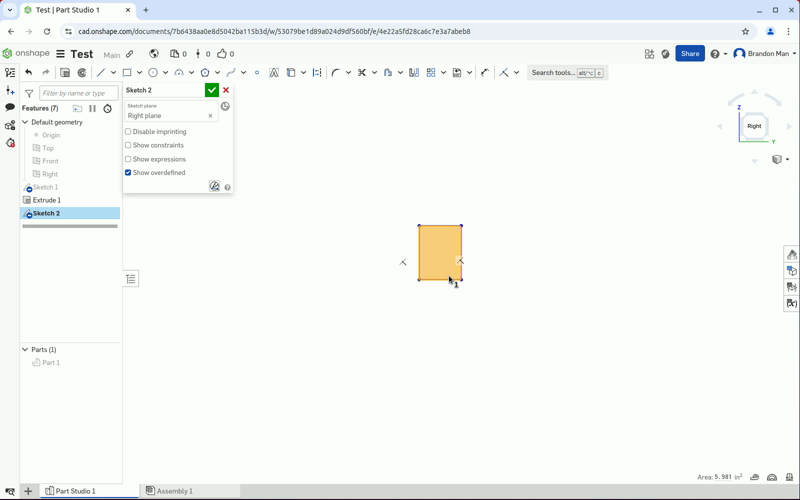
scroll(-6)
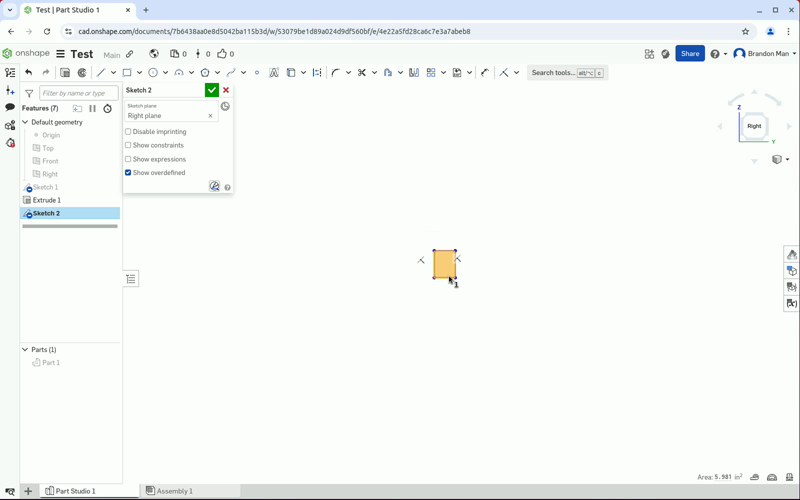
scroll(-6)
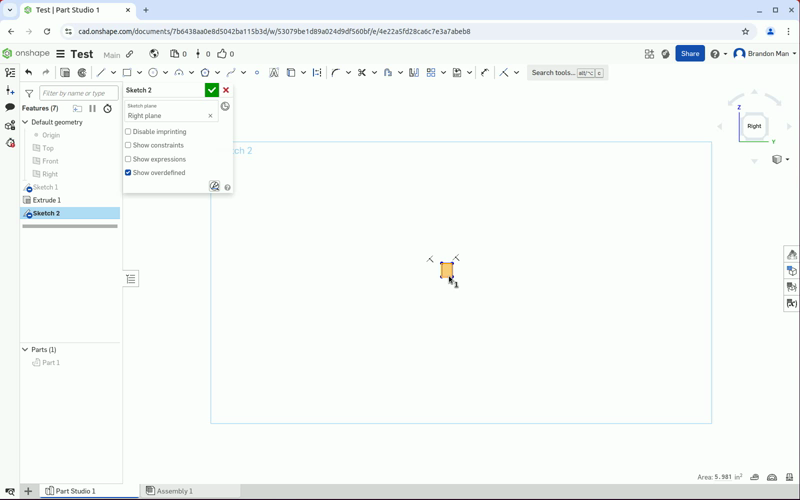
mouse_move(73, 352)
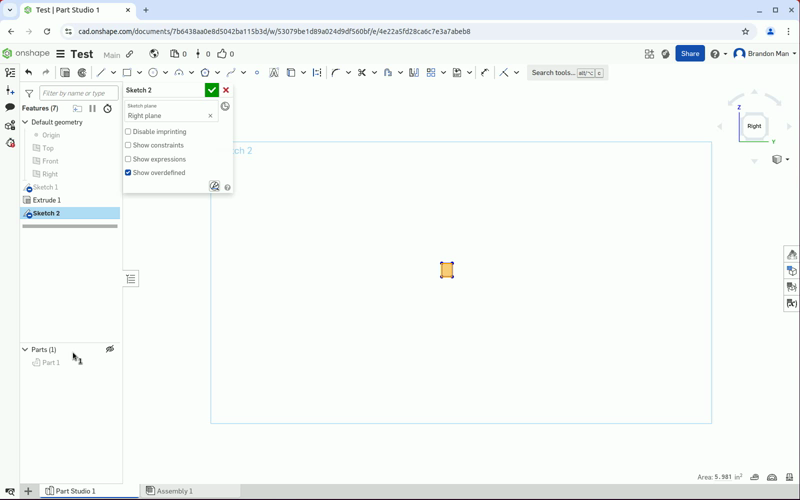
key(shift+y)
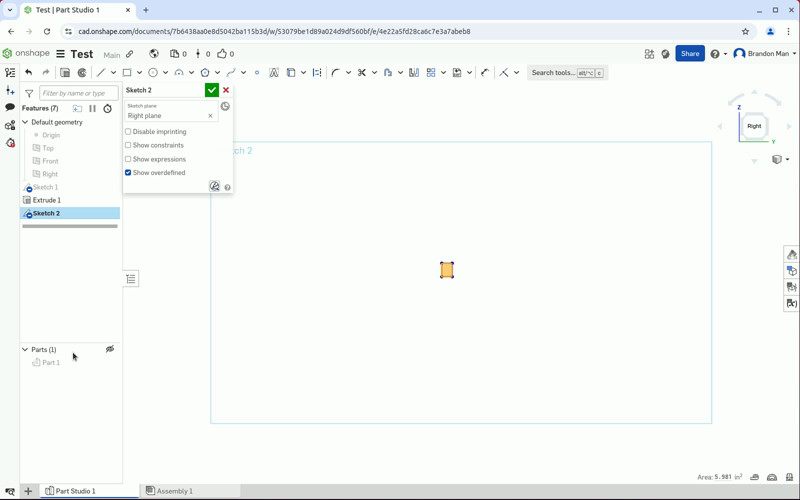
key(shift+e)
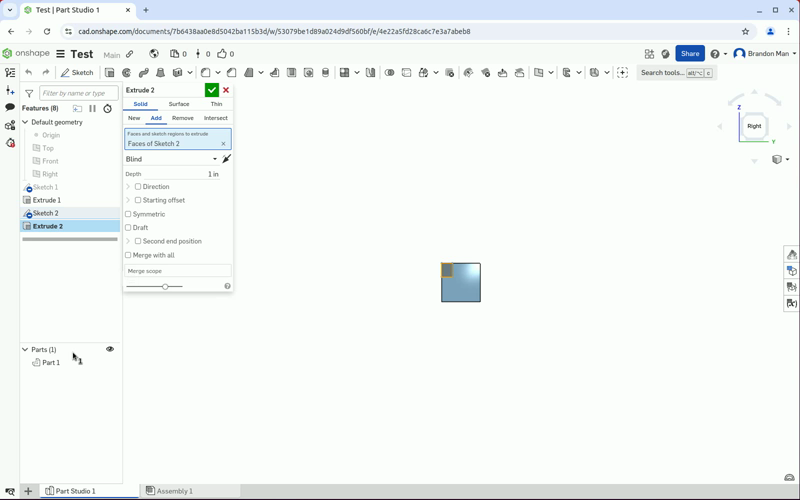
mouse_move(143, 106)
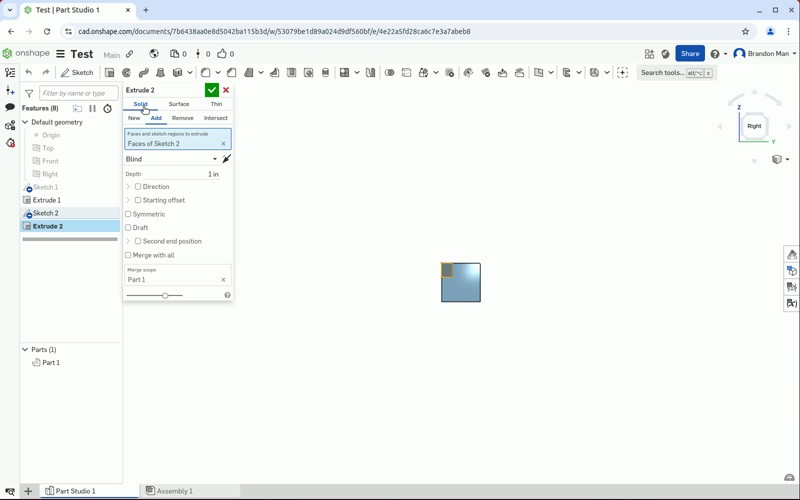
click(143, 106)
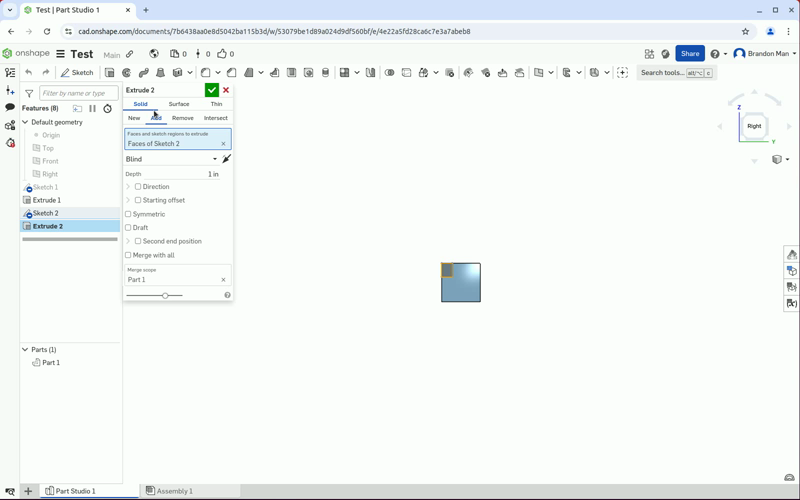
mouse_move(186, 120)
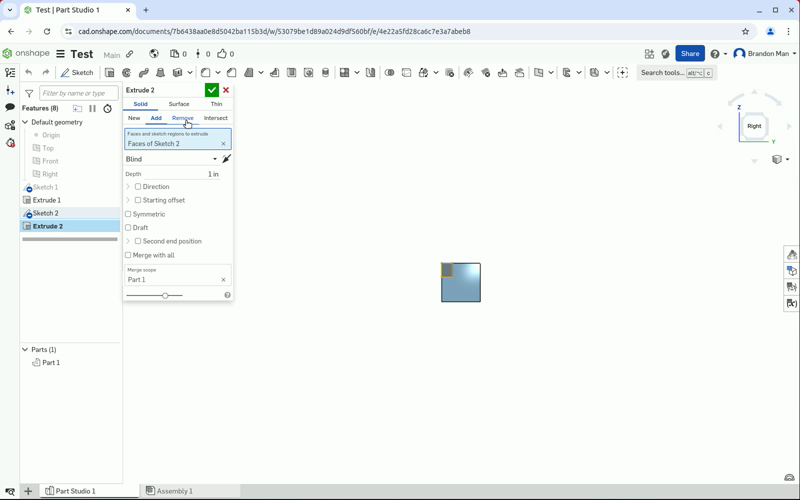
click(186, 120)
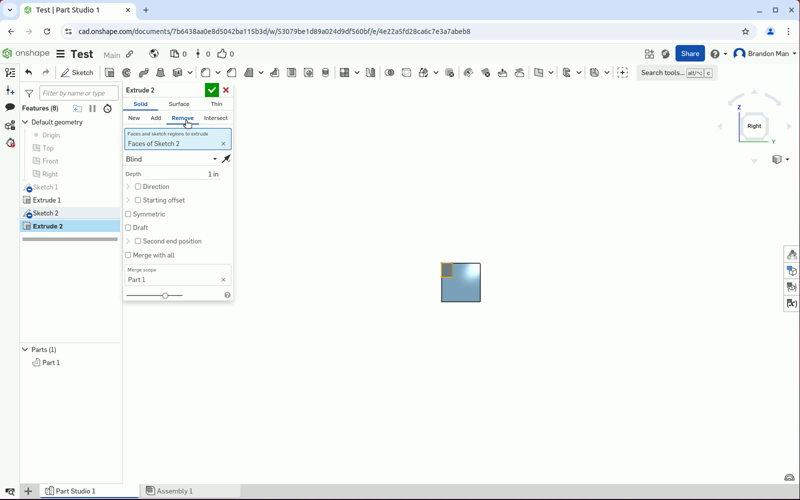
key(tab, 4)
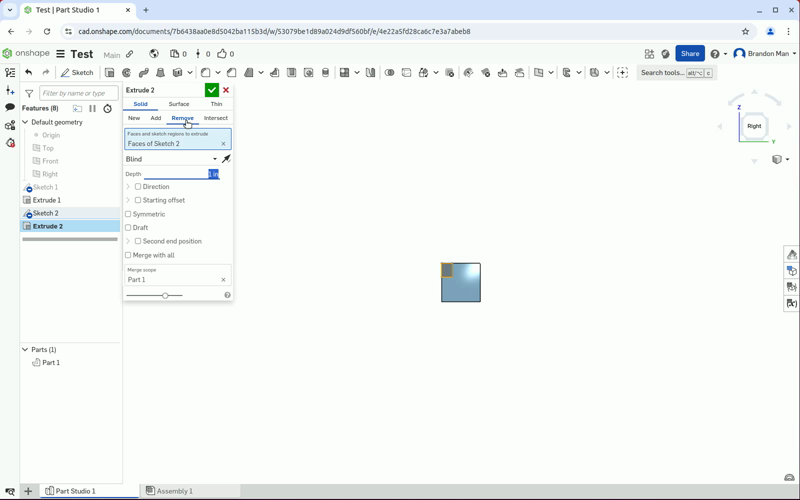
text(23.108)
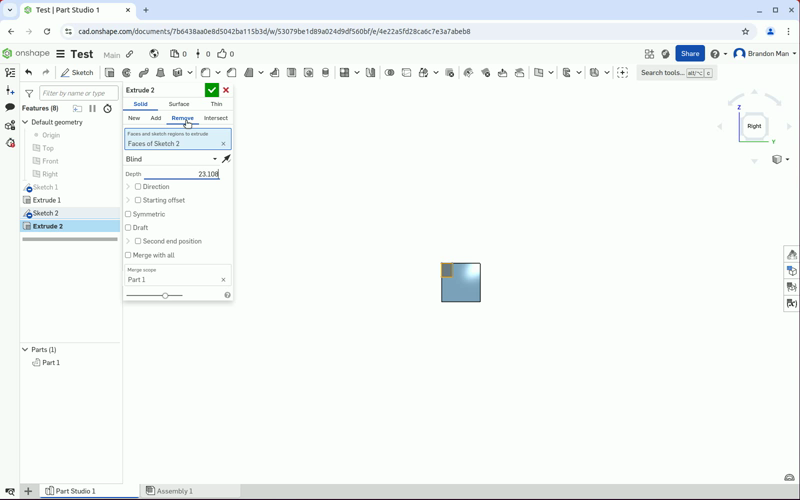
key(tab, 6)
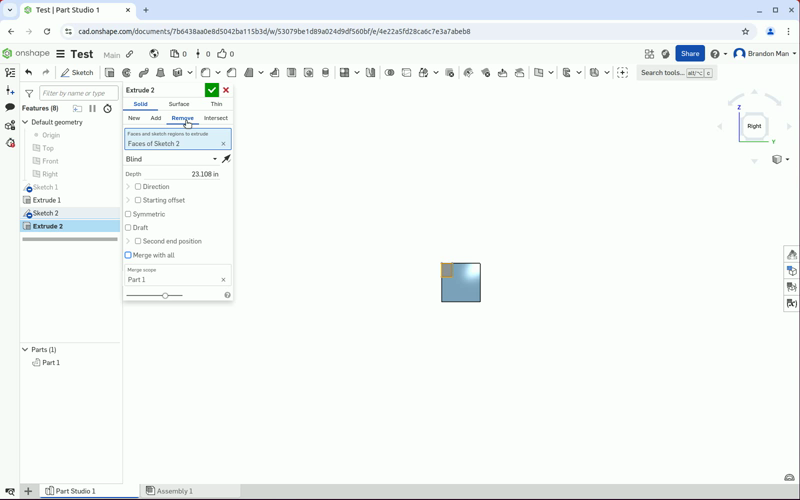
key(space)
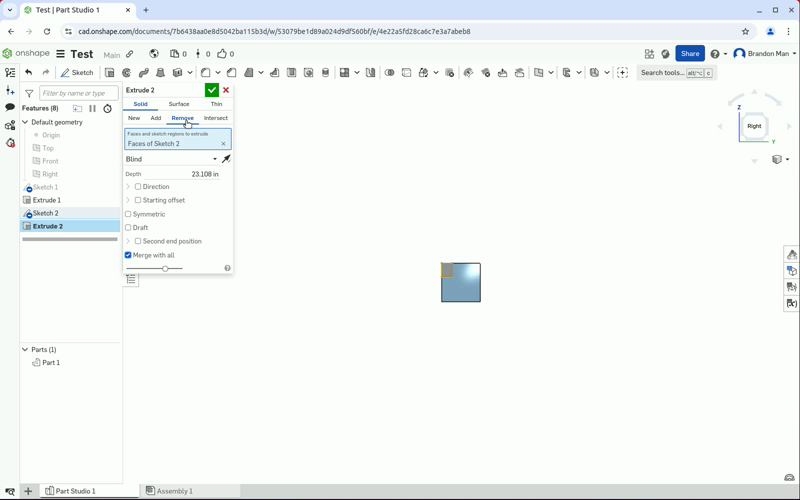
key(enter)
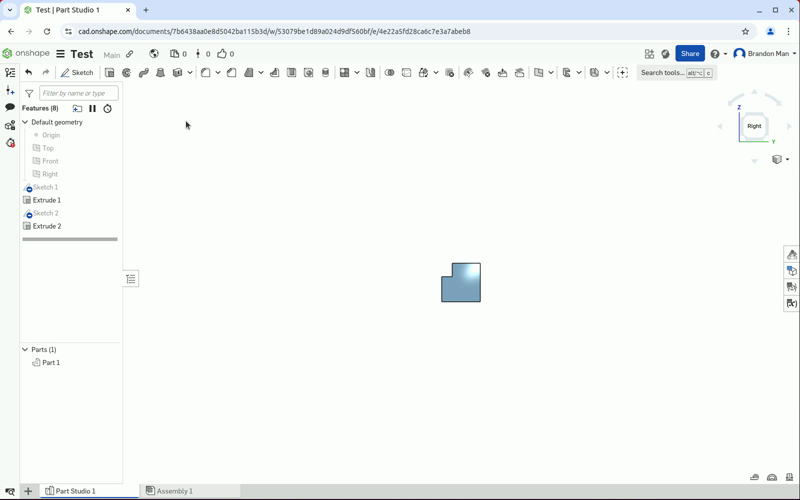
key(shift+h)
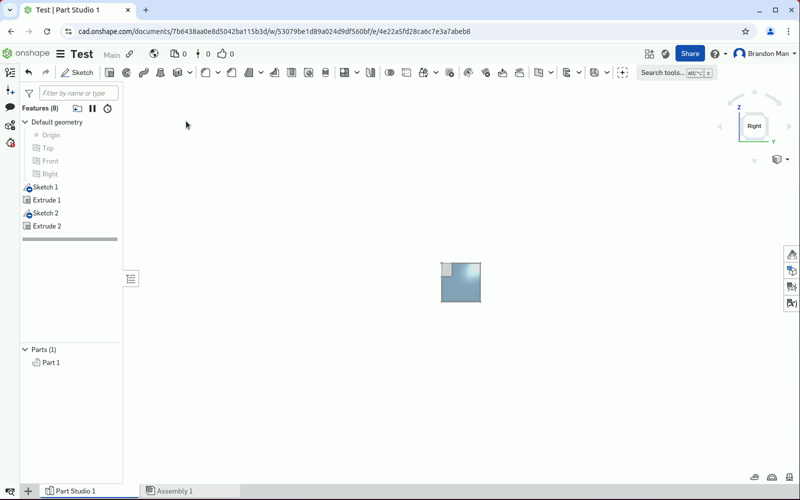
key(shift+h)
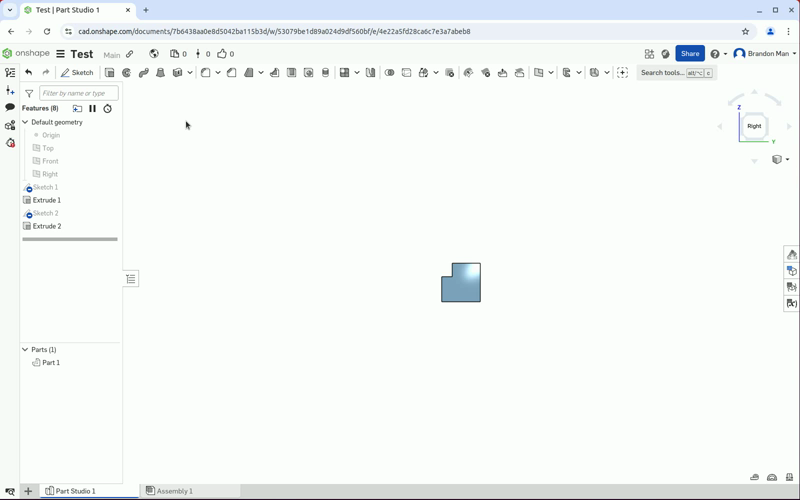
mouse_move(73, 189)
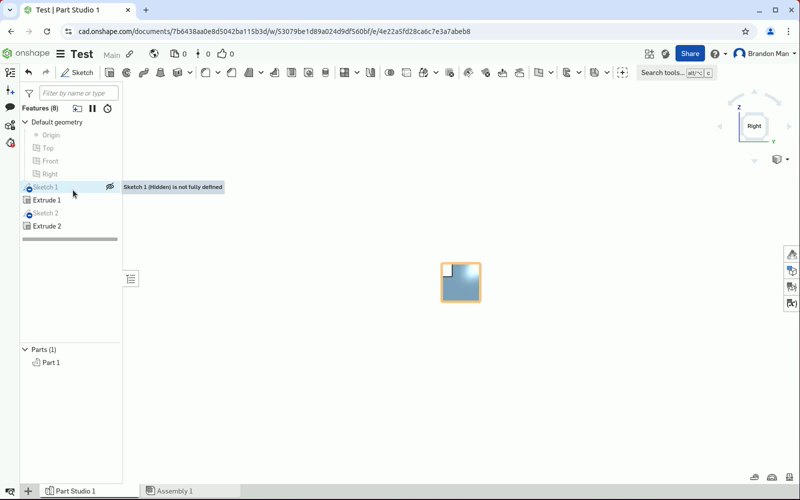
click(73, 189)
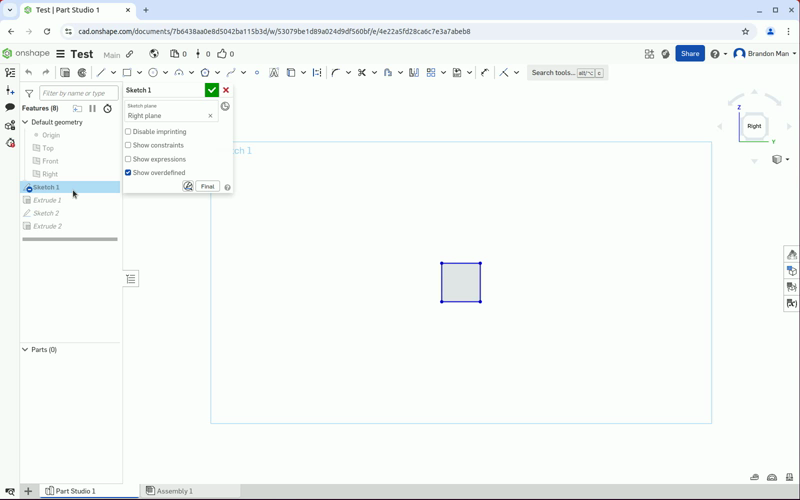
mouse_move(229, 92)
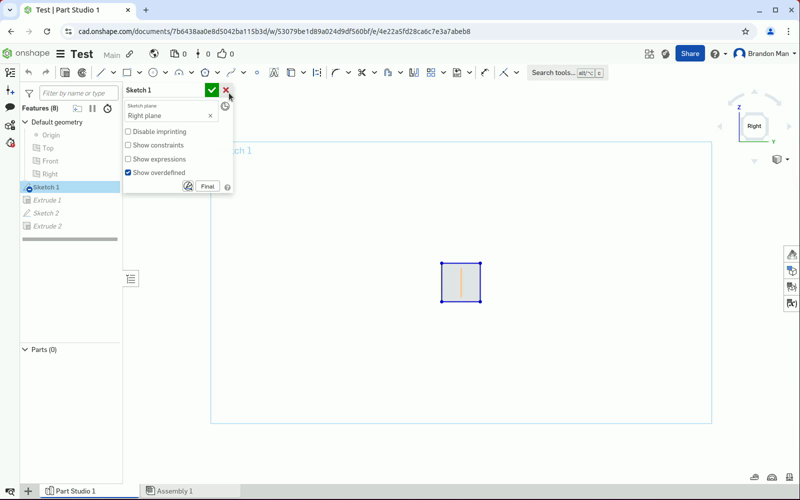
click(229, 92)
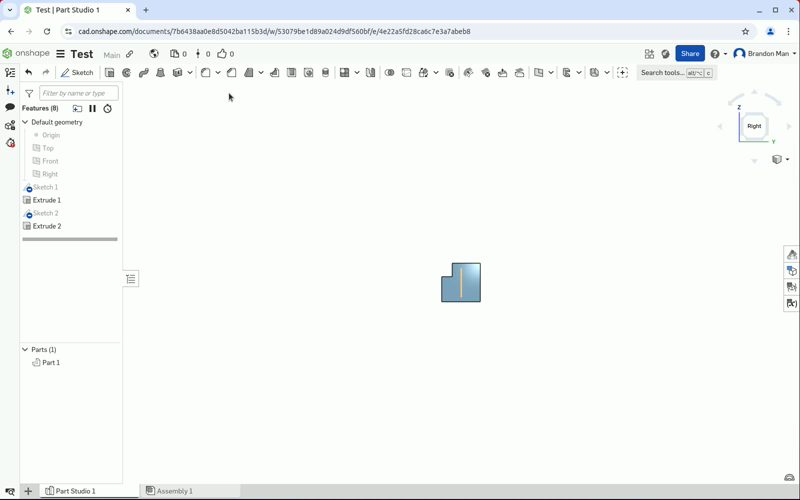
mouse_move(73, 352)
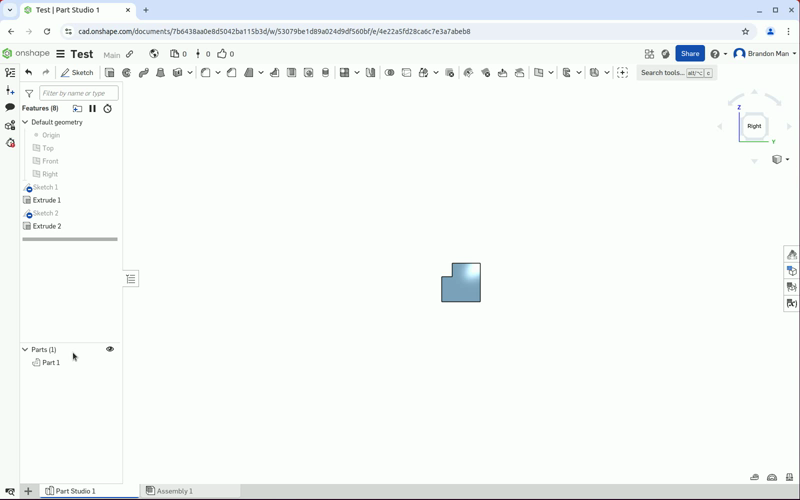
key(y)
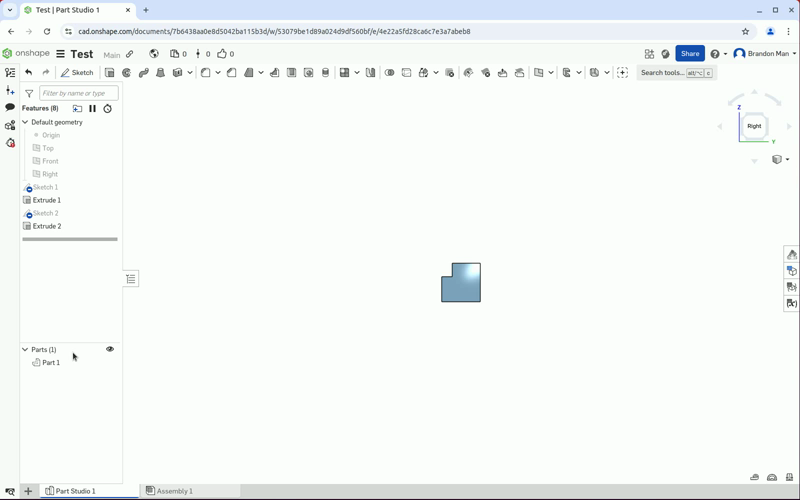
key(shift+p)
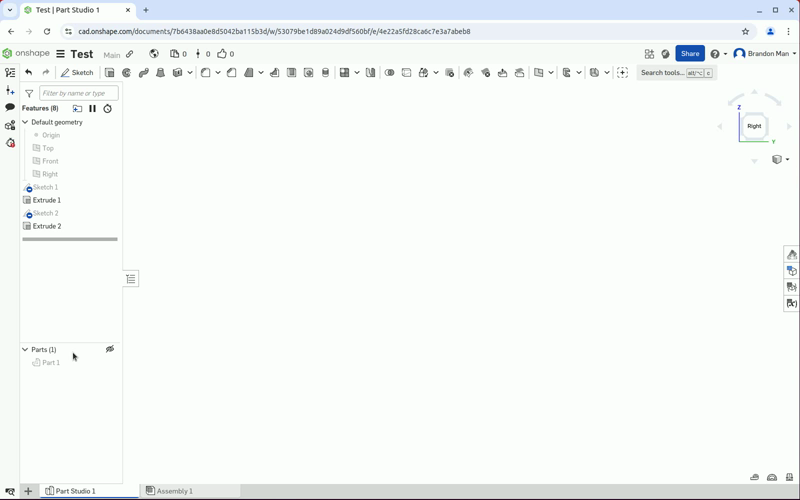
key(space)
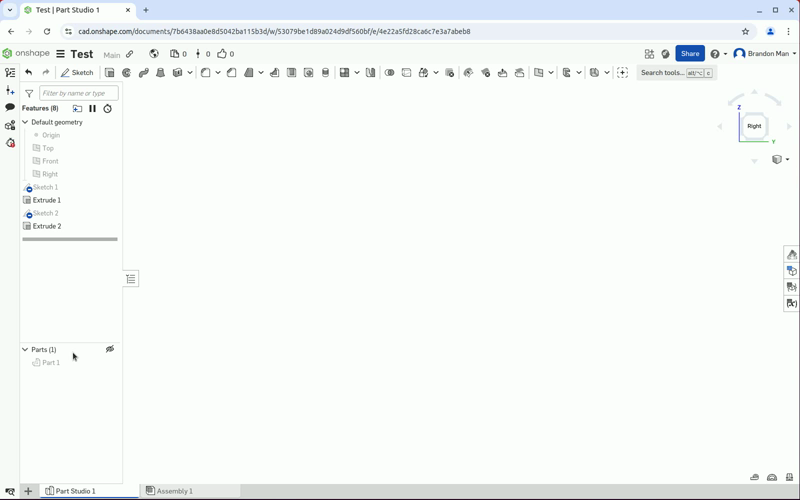
key_down(shift)
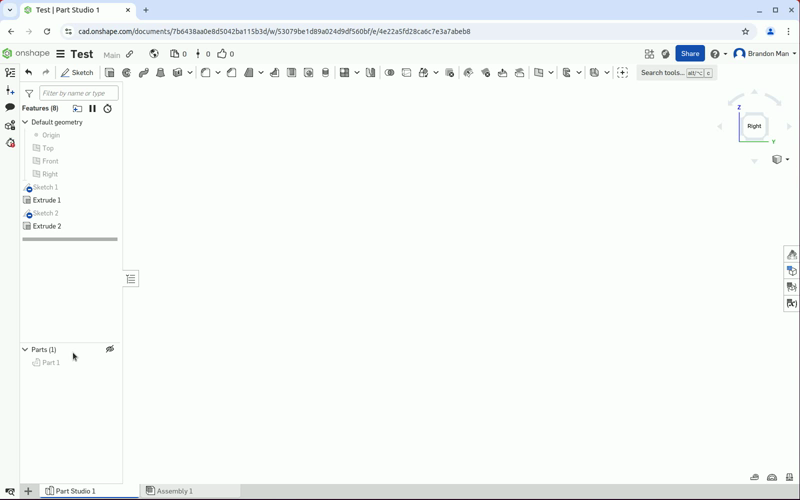
key(right)
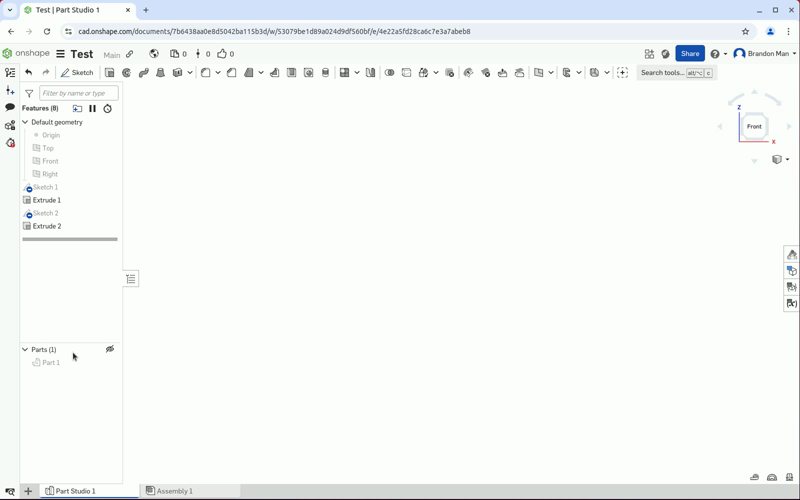
key_up(shift)
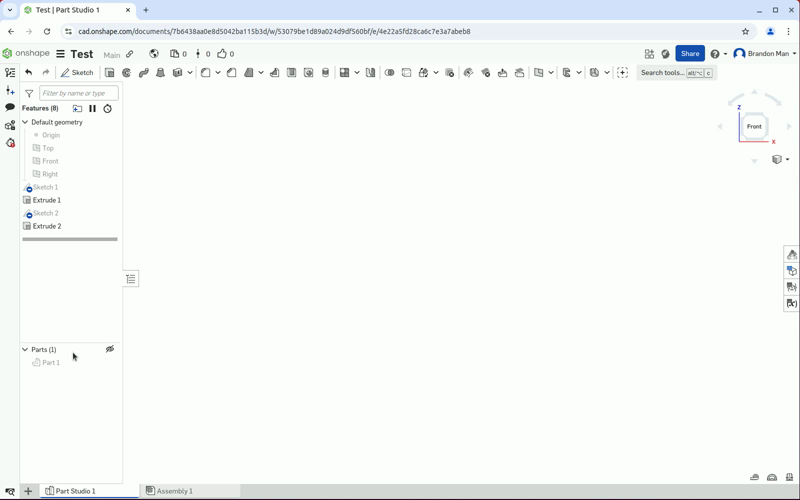
key(space)
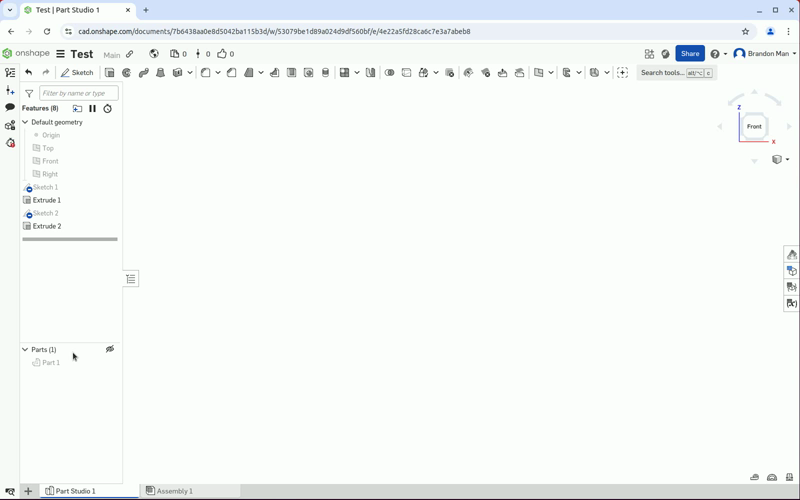
key_down(shift)
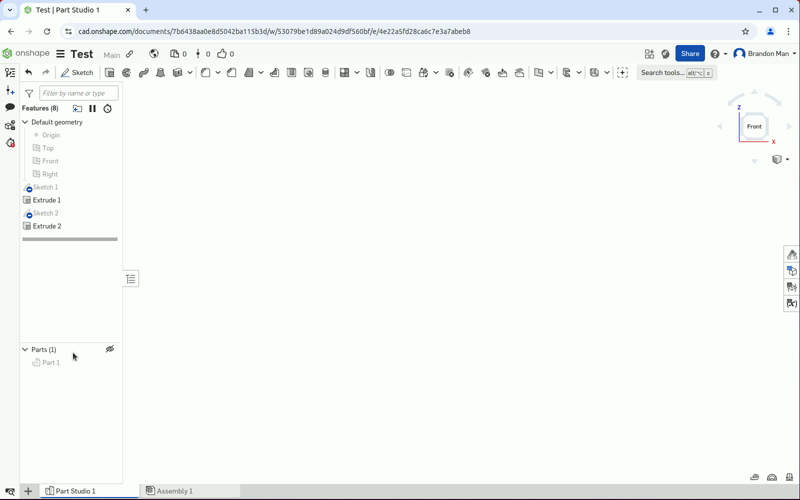
key(down)
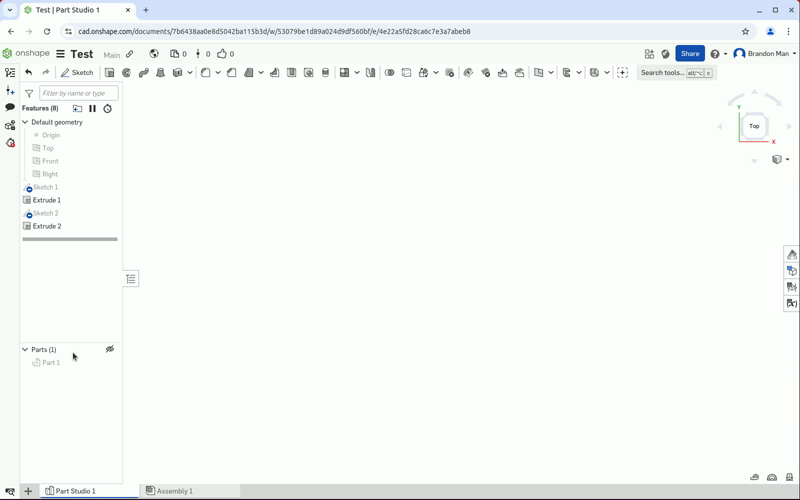
key_up(shift)
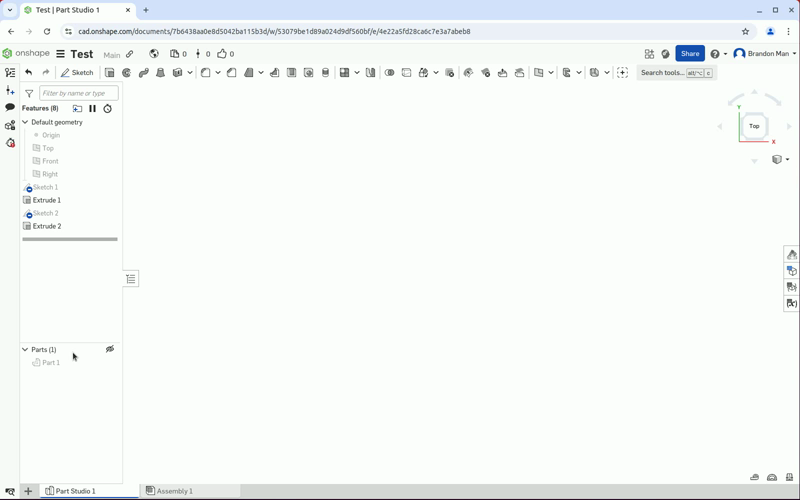
mouse_move(73, 352)
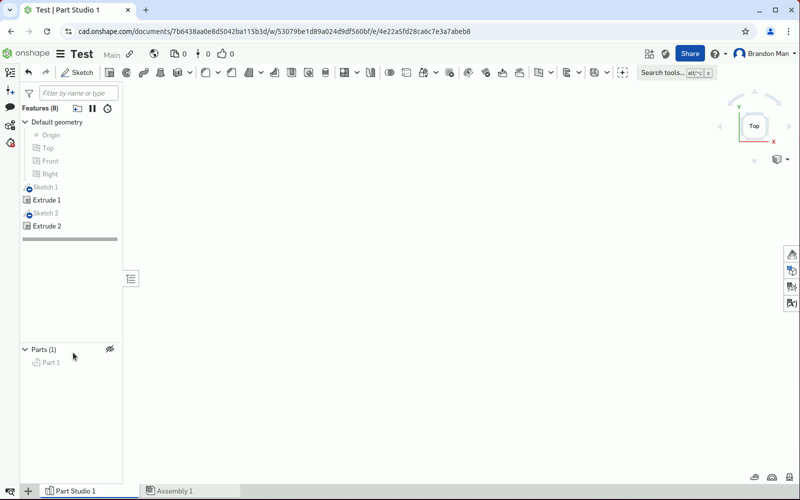
key(shift+y)
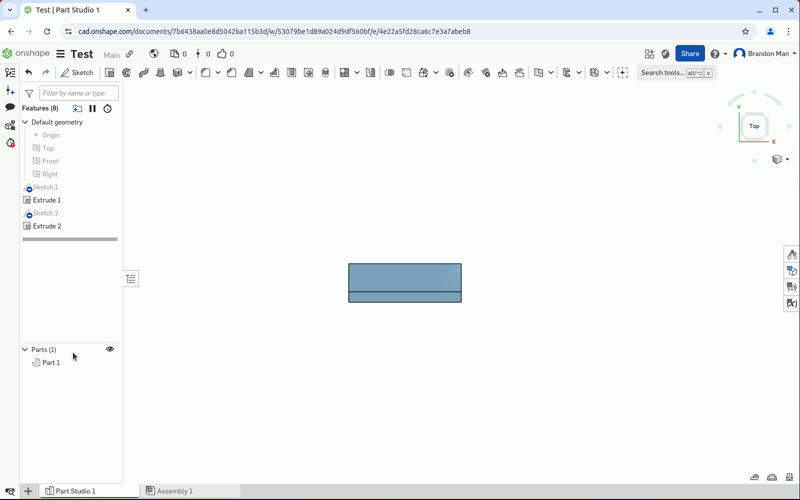
mouse_move(541, 75)
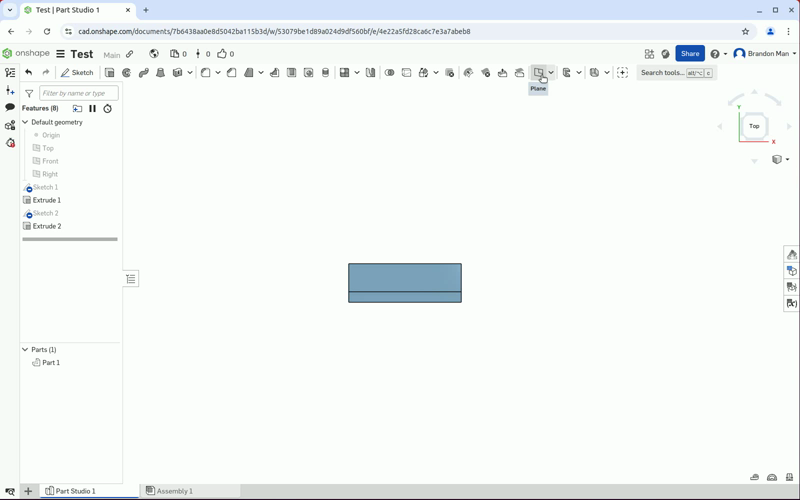
click(541, 75)
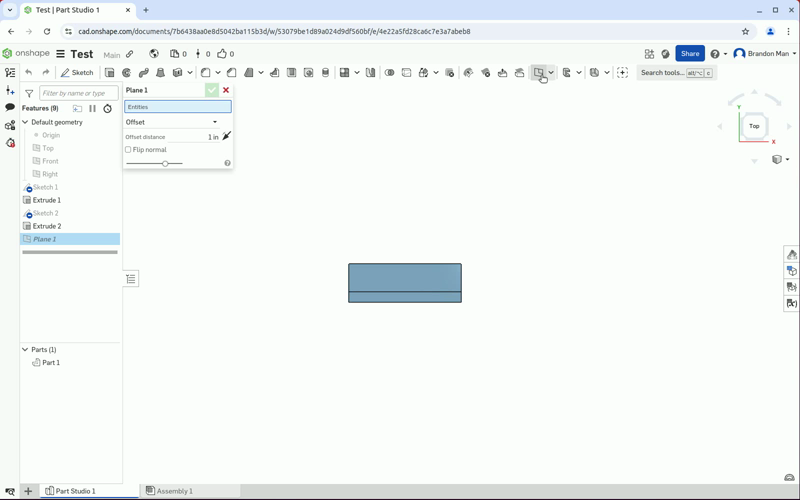
mouse_move(73, 150)
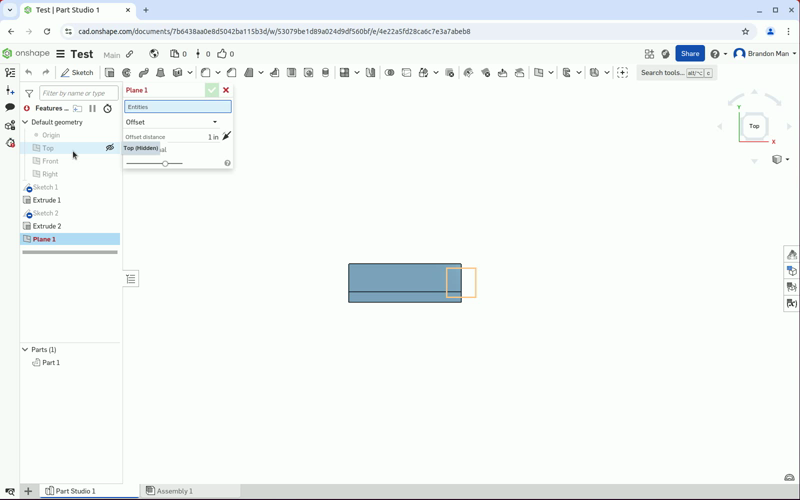
click(73, 150)
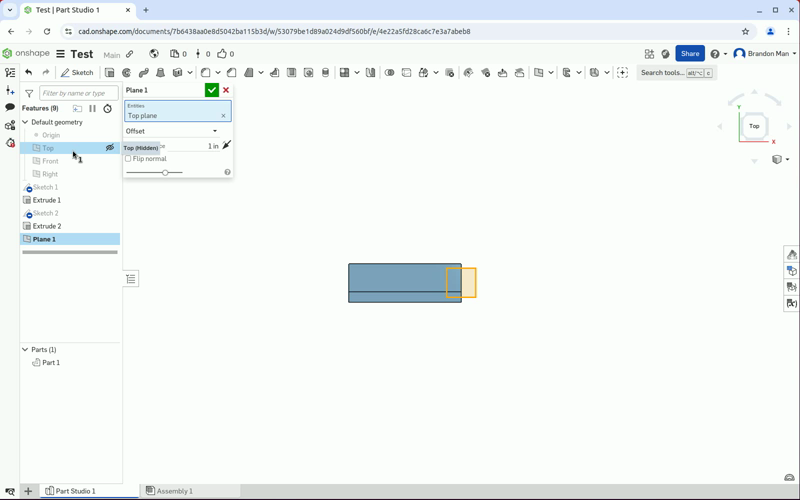
key(tab, 2)
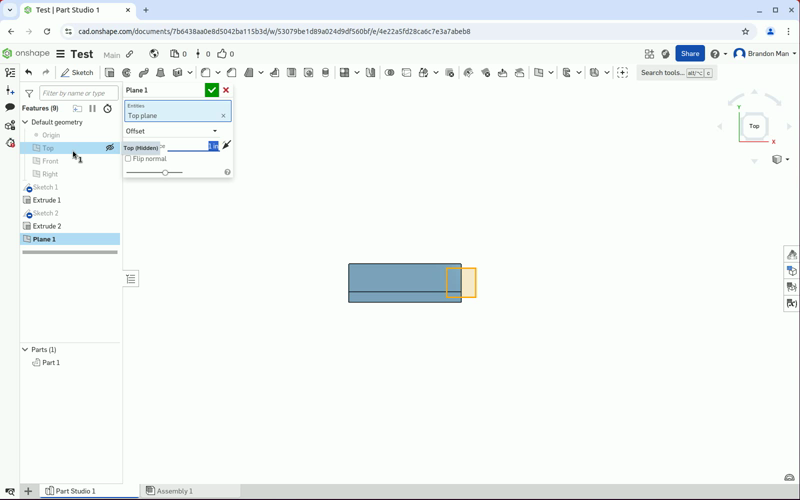
text(3.851)
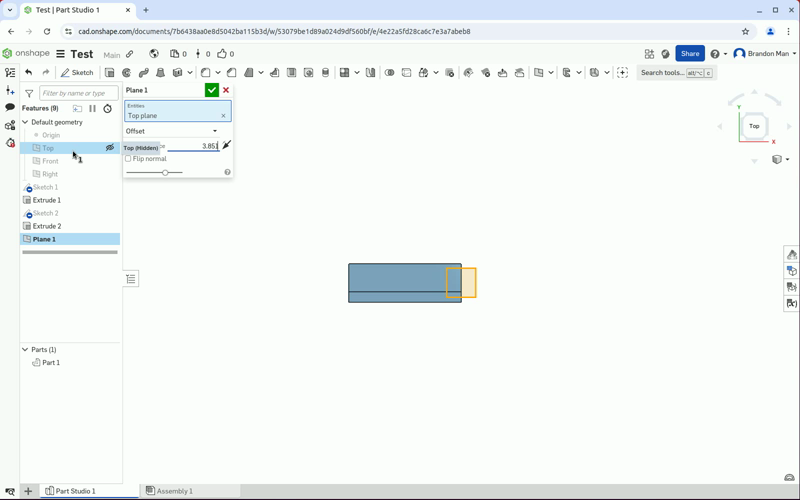
key(enter, 2)
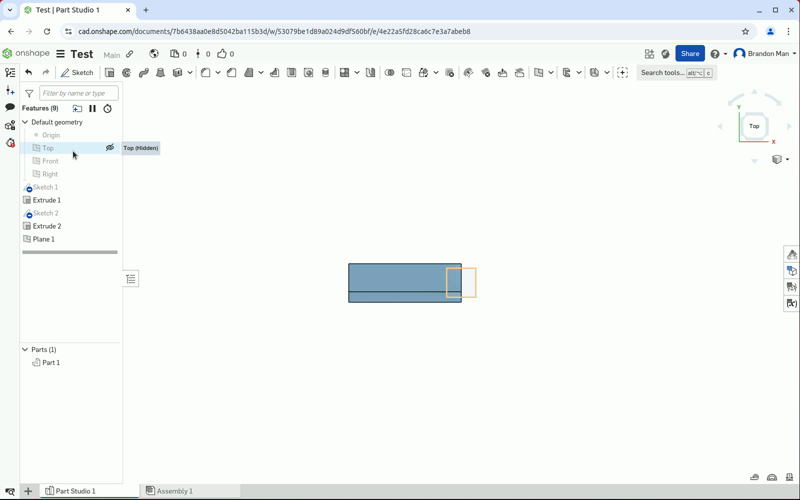
key(shift+s)
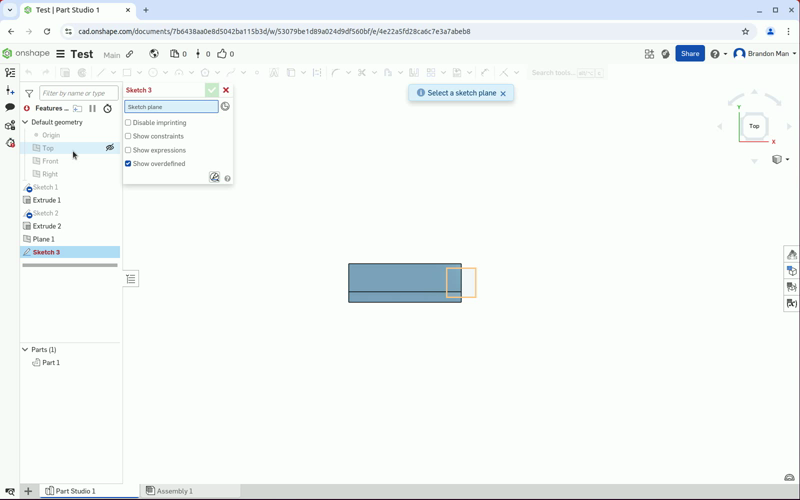
mouse_move(73, 241)
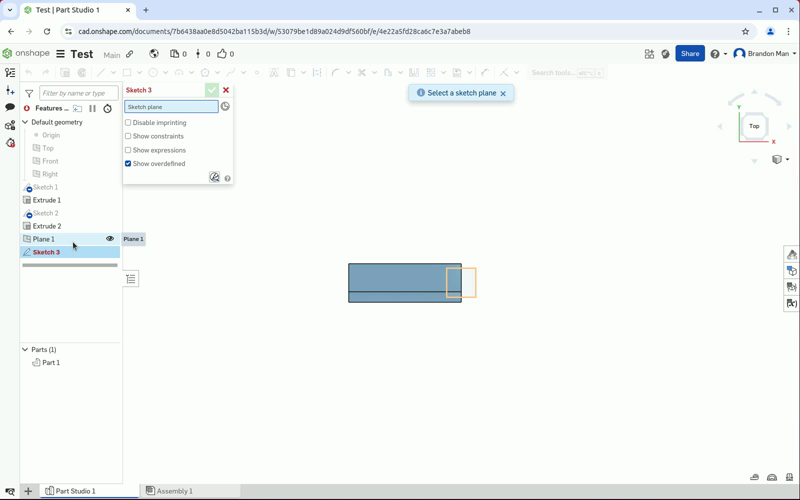
click(73, 241)
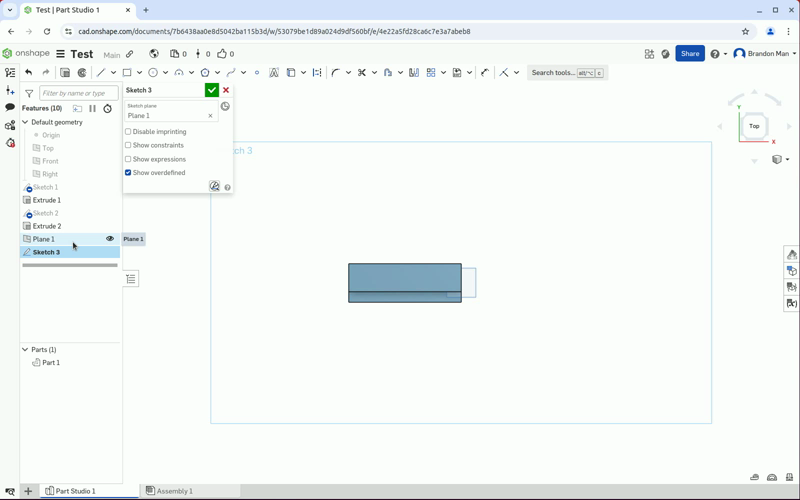
mouse_move(73, 352)
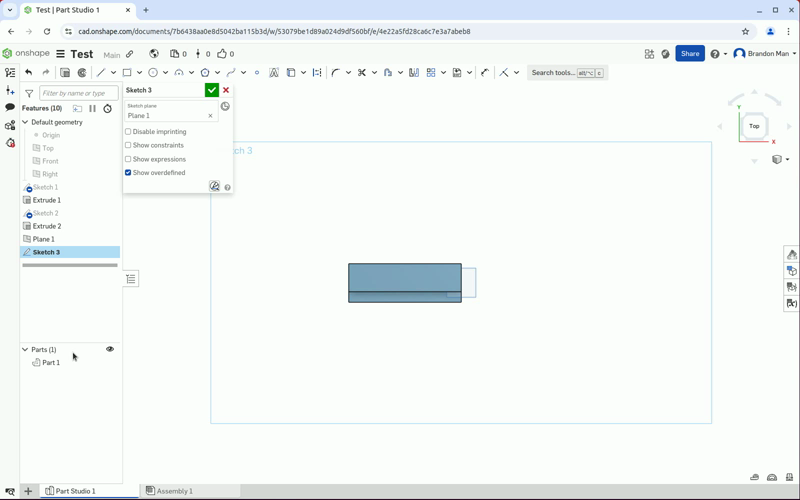
key(y)
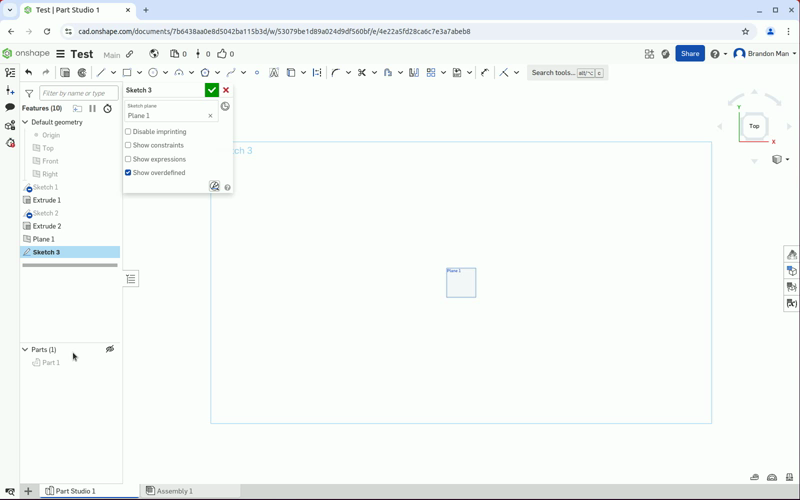
key(c)
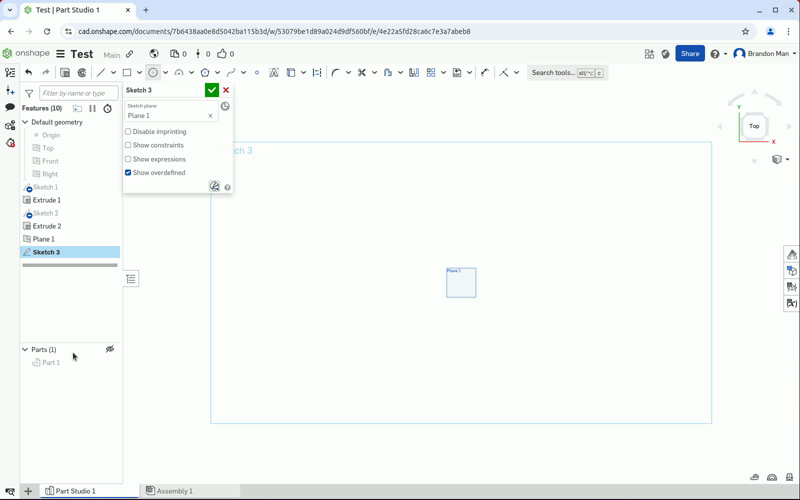
key_down(shift)
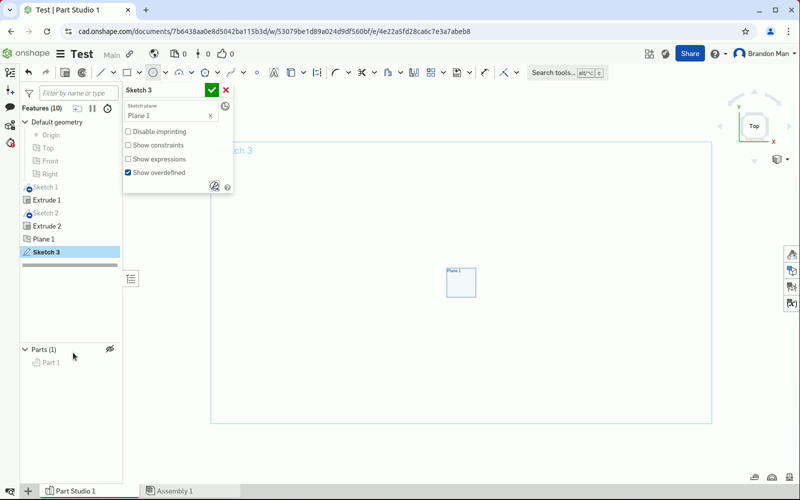
mouse_move(363, 278)
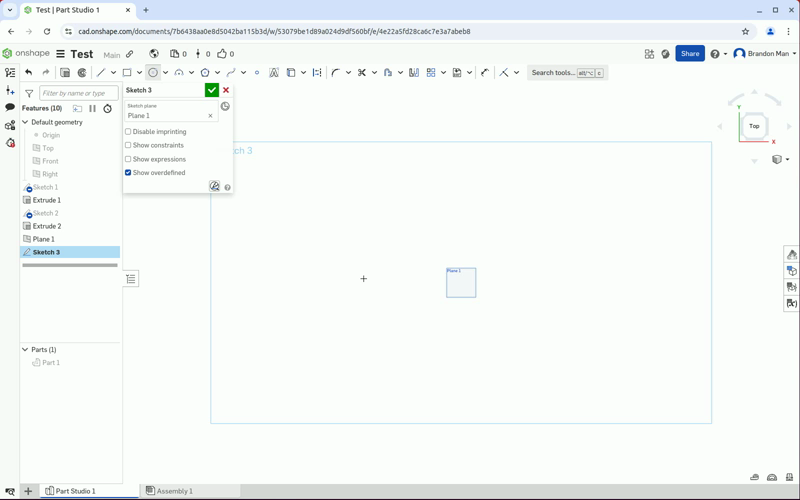
click(363, 278)
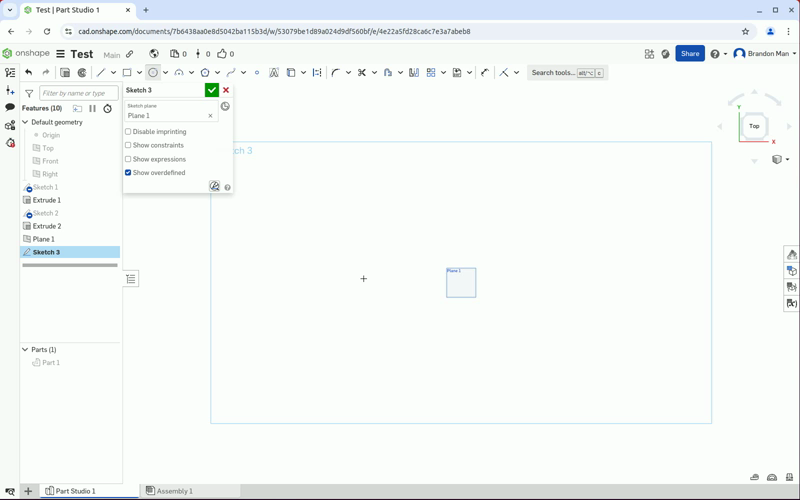
key_up(shift)
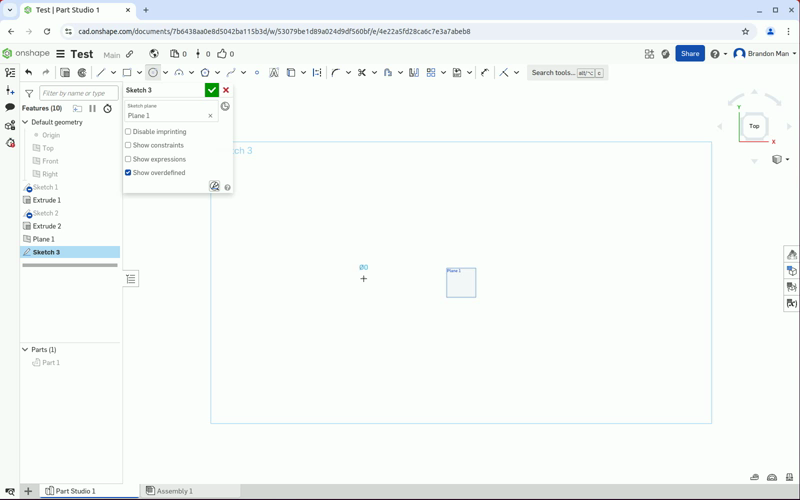
mouse_move(371, 278)
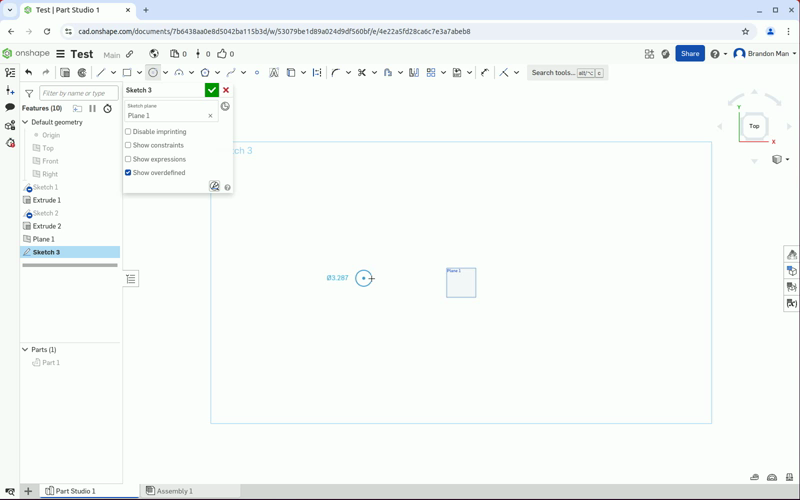
click(371, 278)
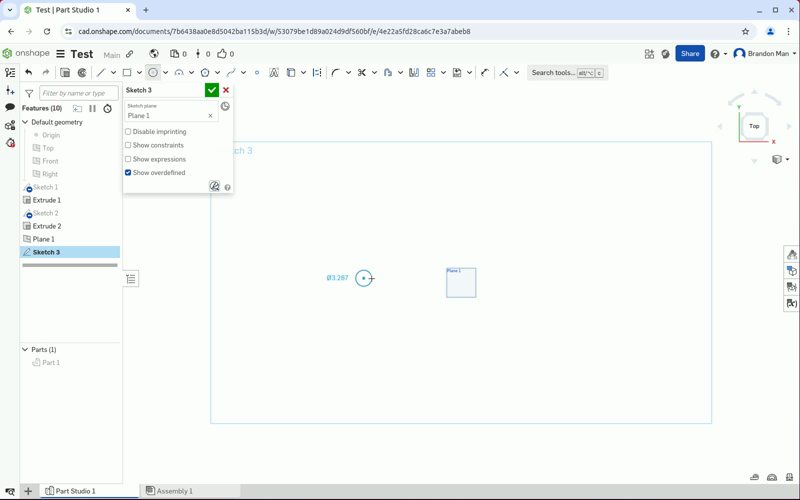
key(esc)
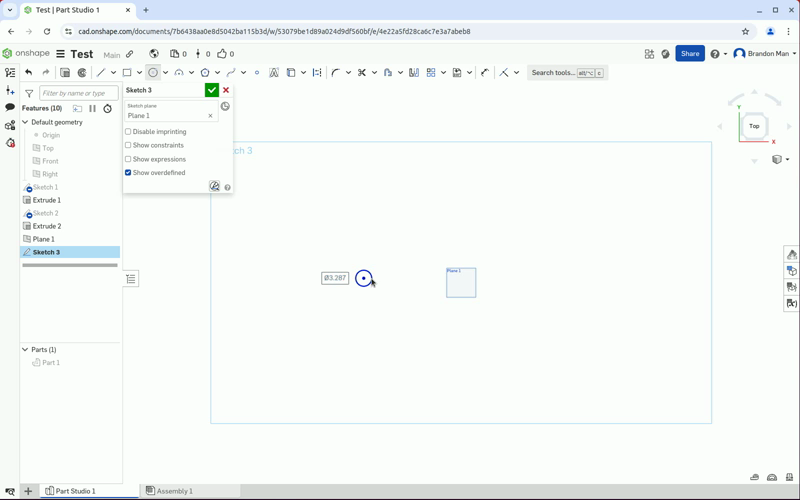
mouse_move(363, 280)
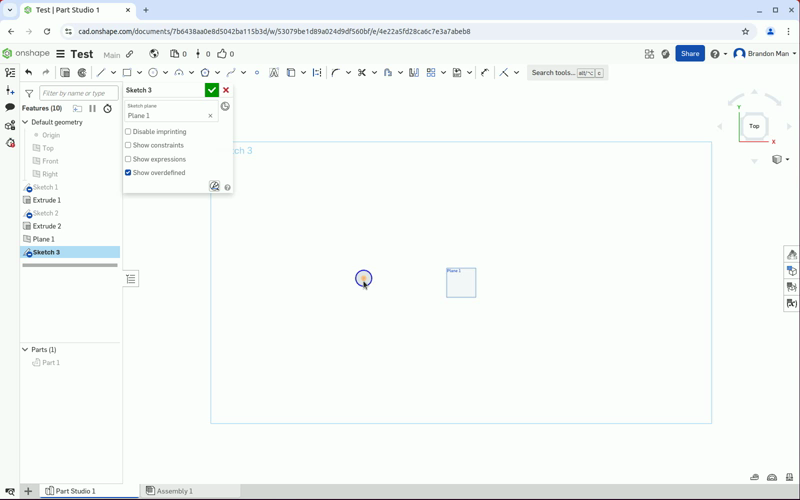
scroll(6)
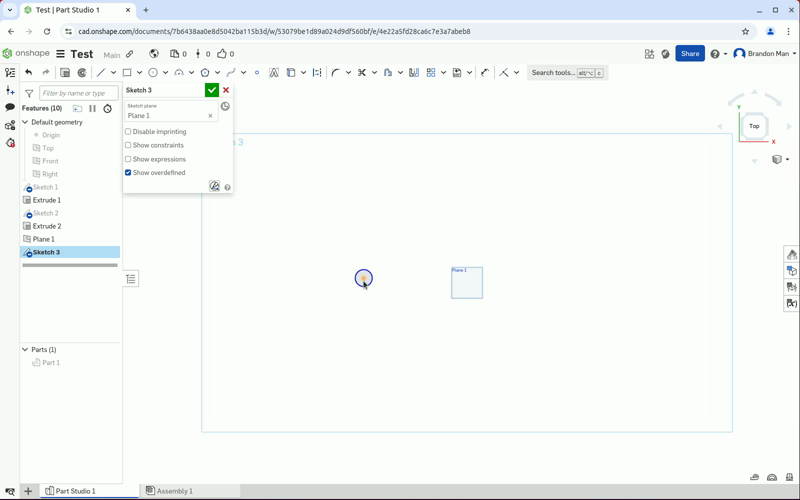
scroll(6)
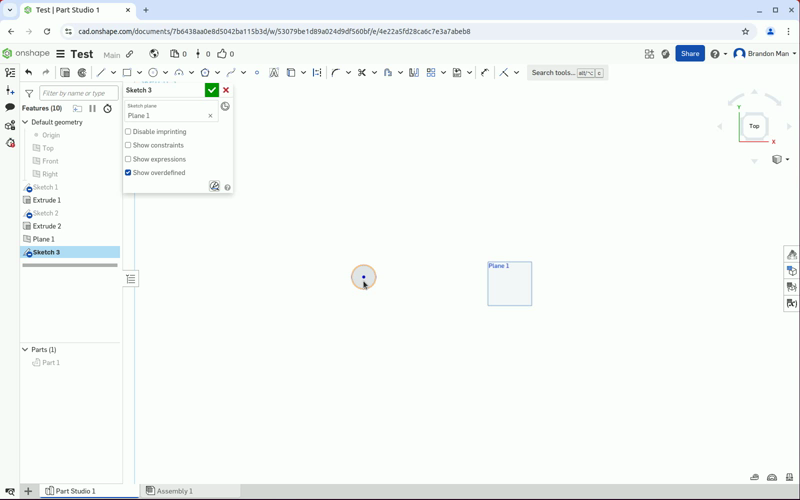
scroll(6)
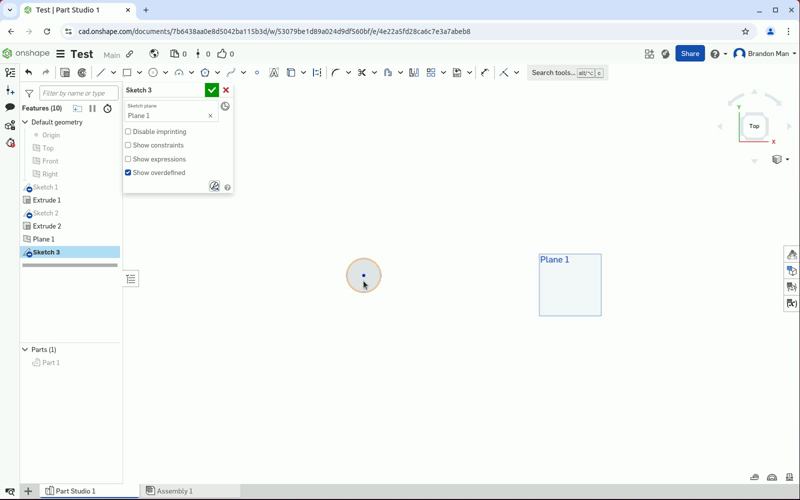
scroll(6)
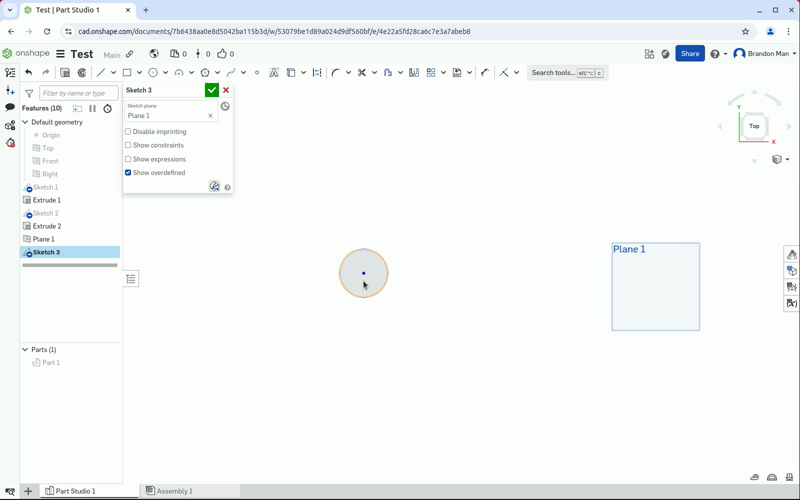
scroll(6)
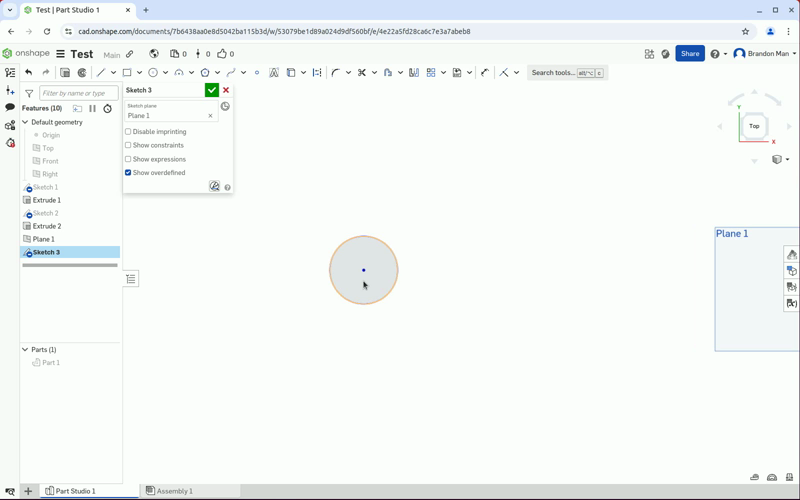
scroll(6)
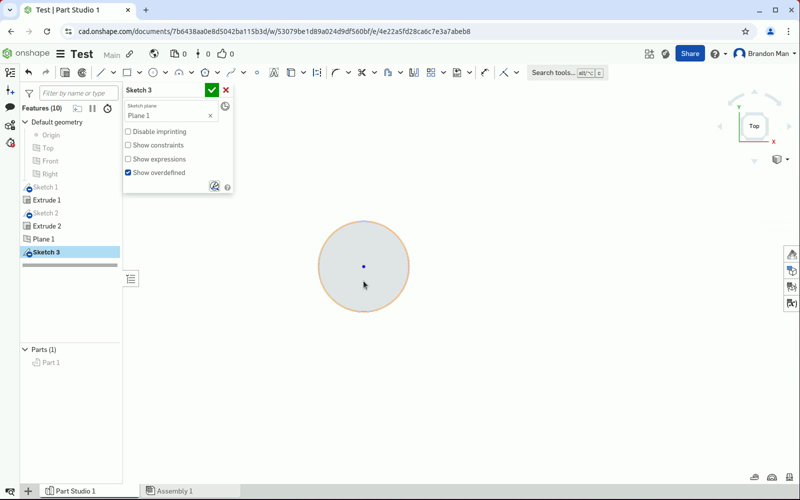
scroll(6)
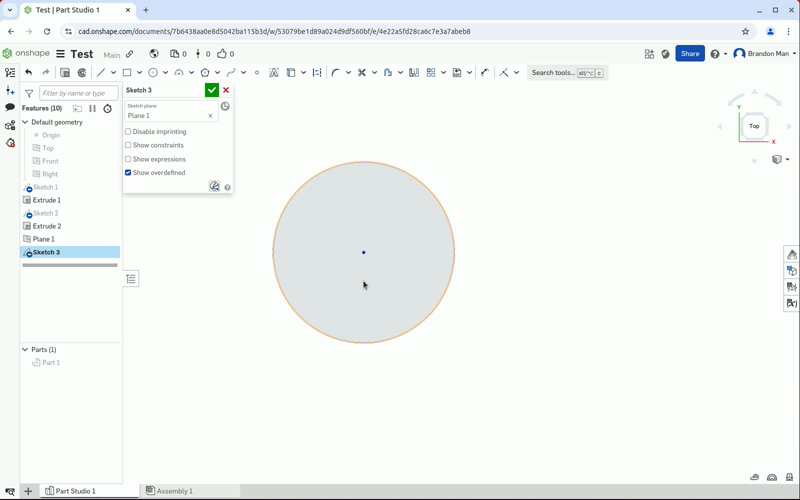
click(363, 280)
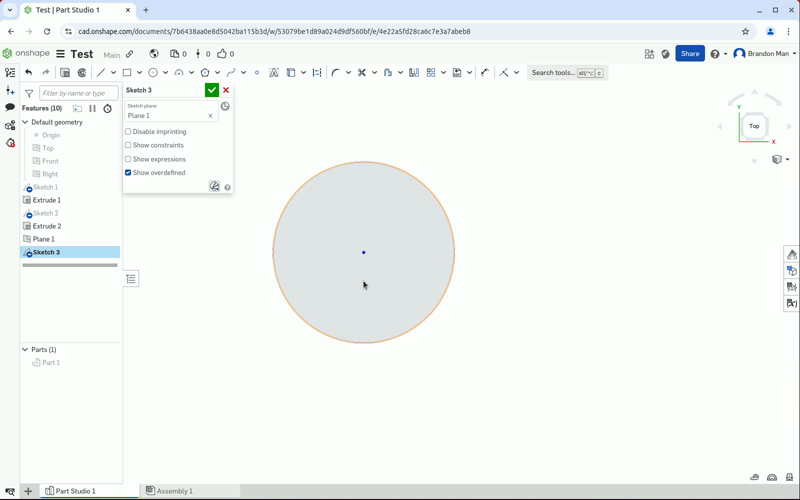
scroll(-6)
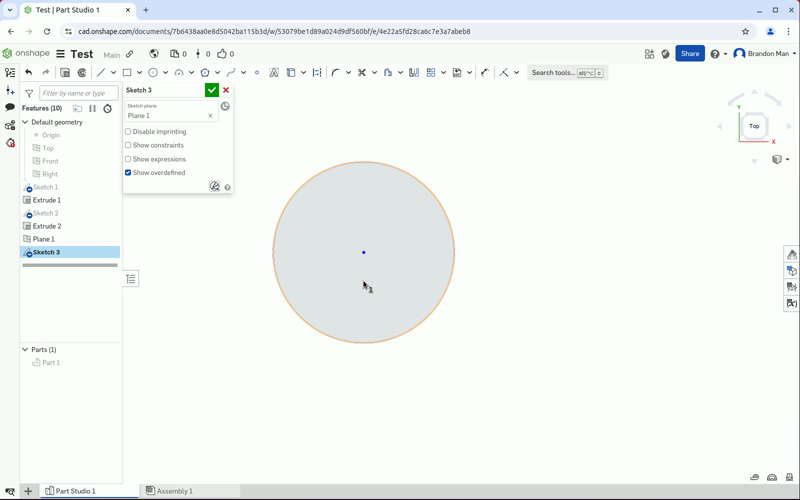
scroll(-6)
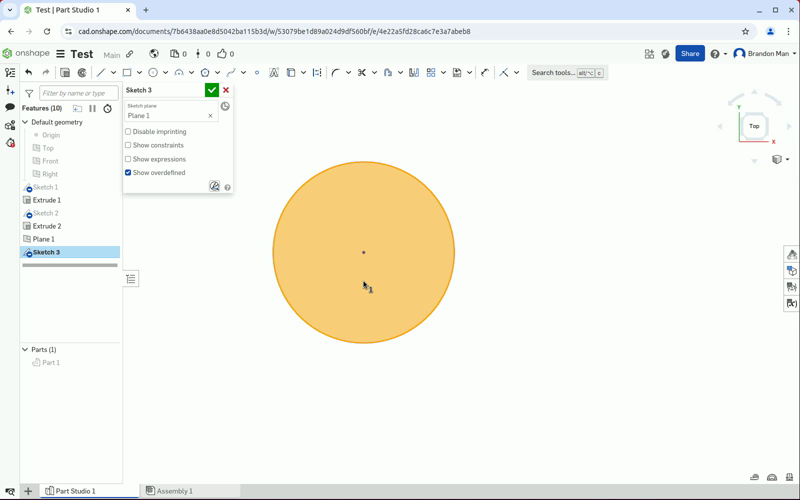
scroll(-6)
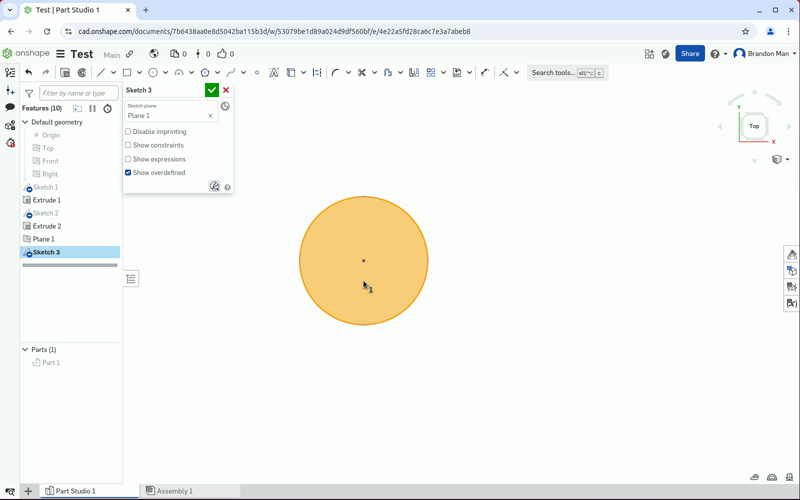
scroll(-6)
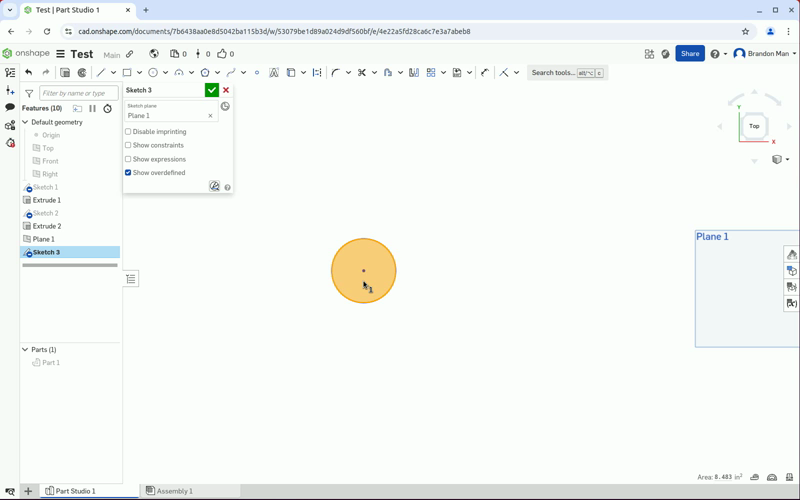
scroll(-6)
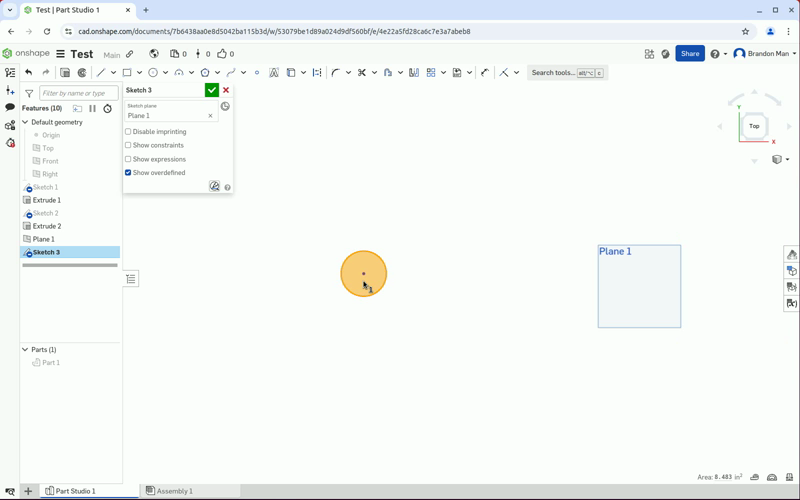
scroll(-6)
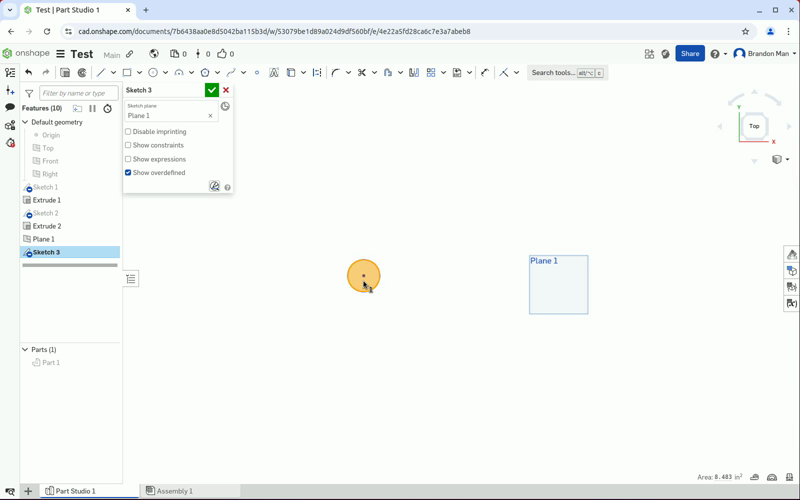
scroll(-6)
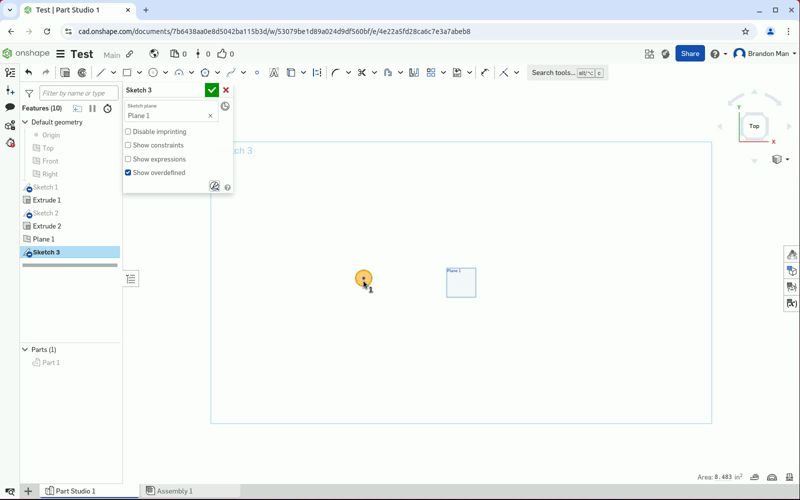
mouse_move(73, 352)
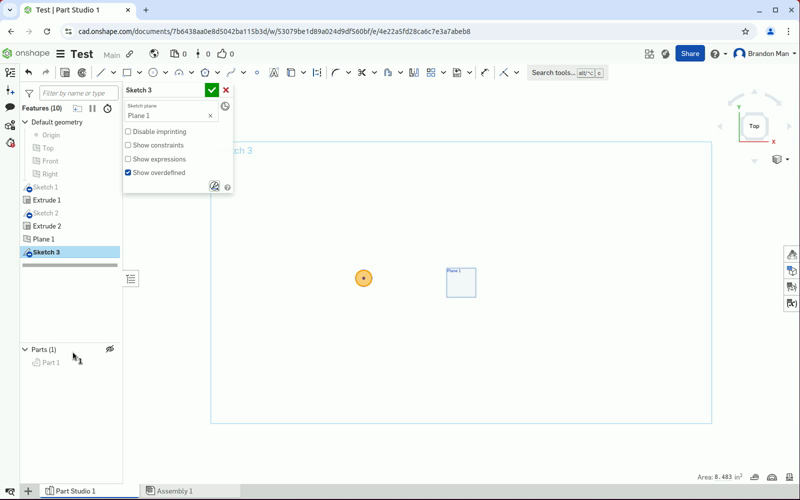
key(shift+y)
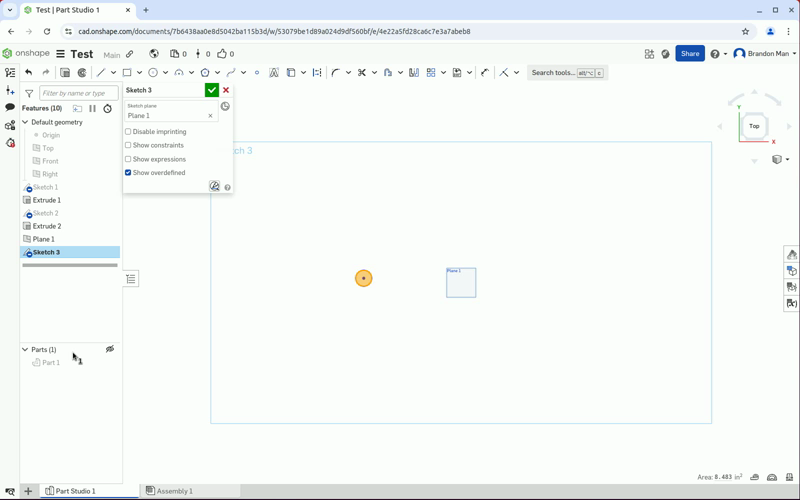
key(shift+e)
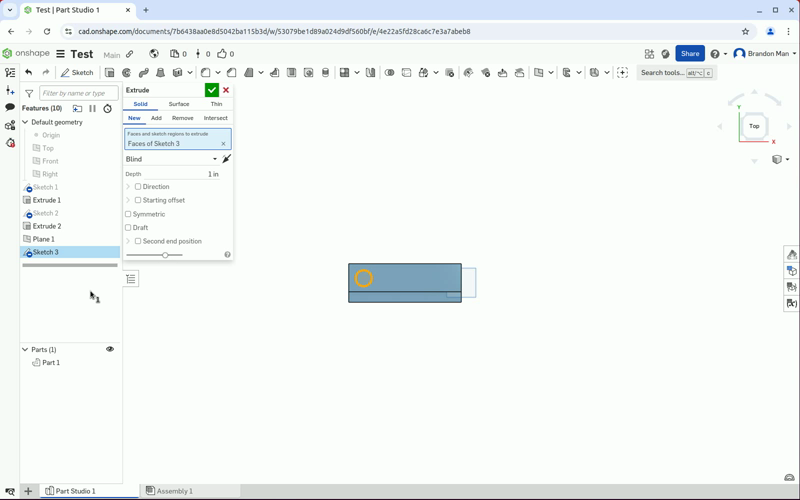
mouse_move(143, 106)
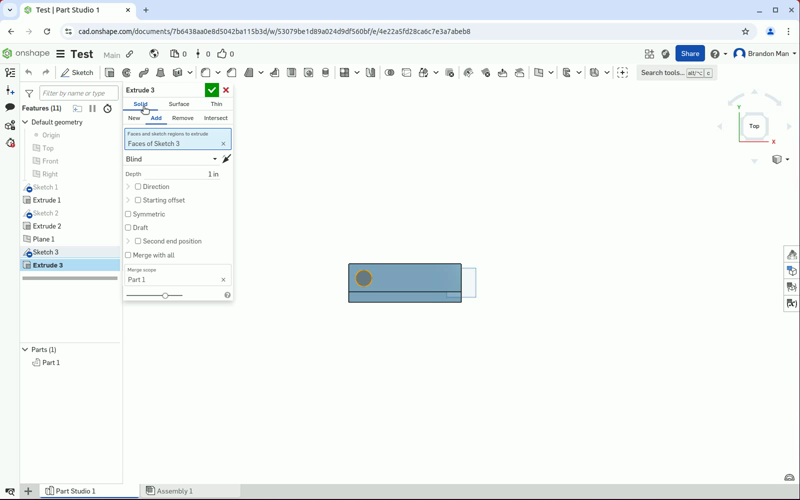
click(143, 106)
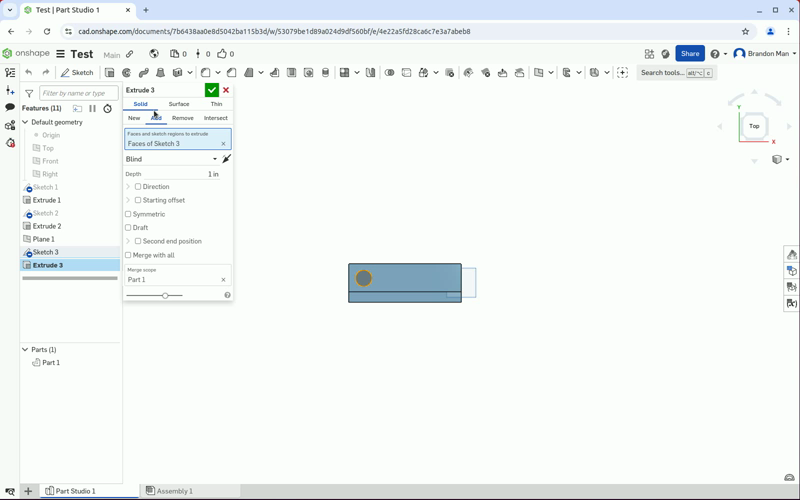
mouse_move(186, 120)
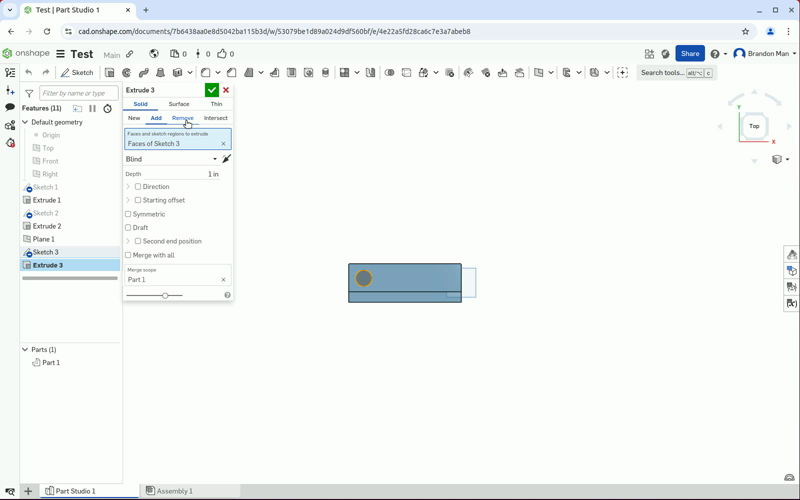
click(186, 120)
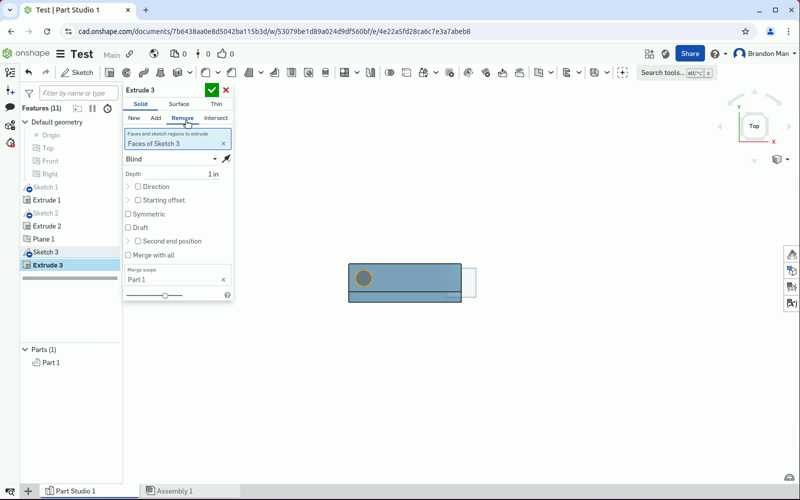
key(tab, 4)
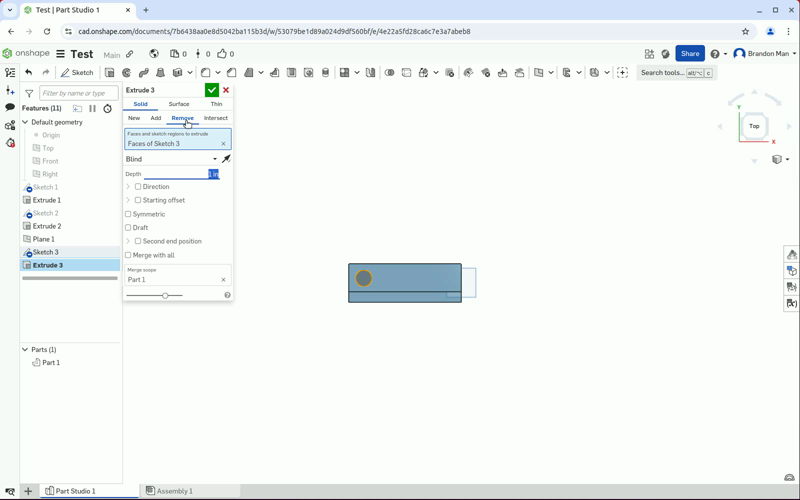
text(5.777)
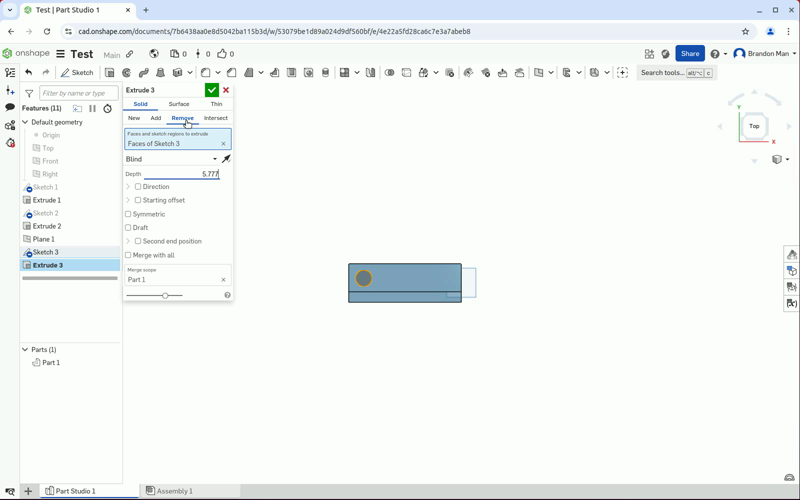
key(tab, 6)
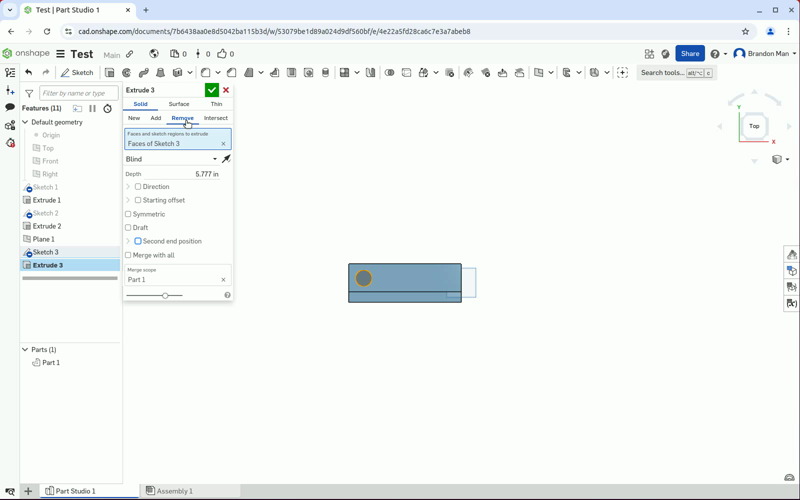
key(space)
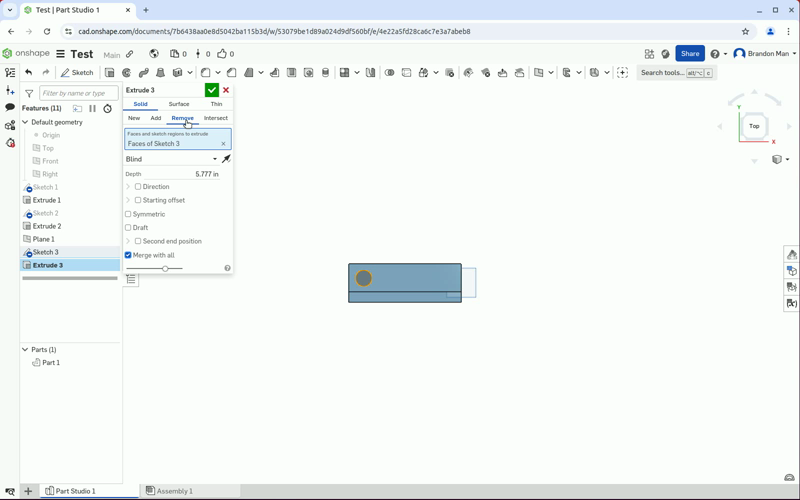
key(enter)
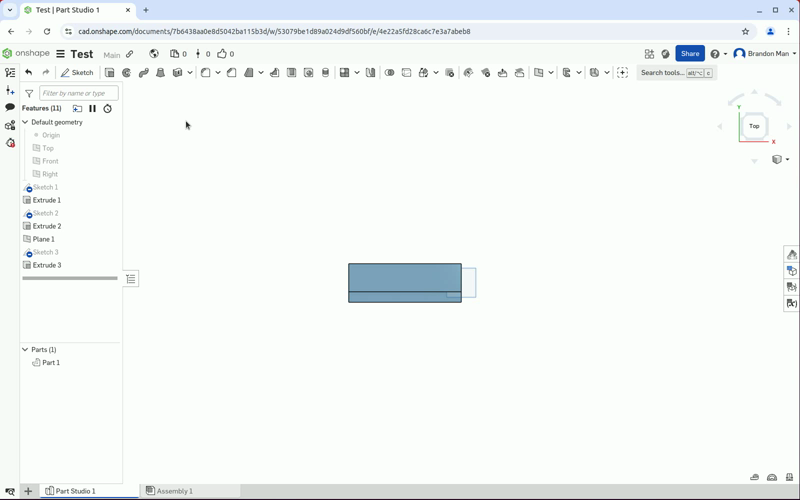
key(shift+h)
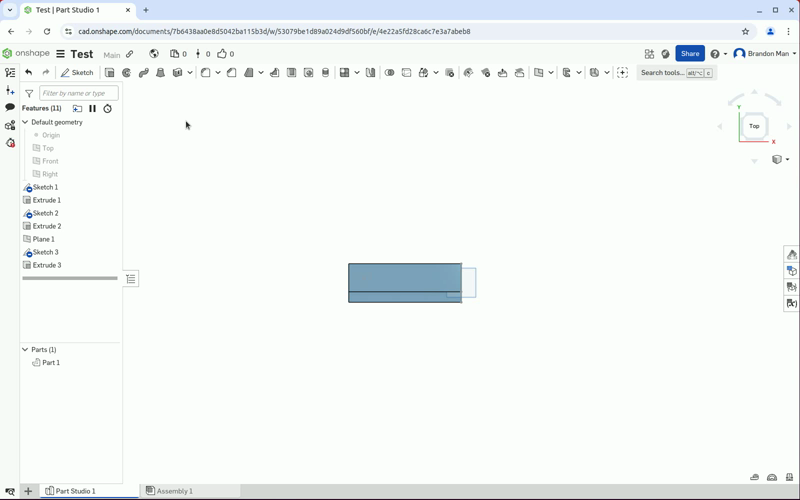
key(shift+h)
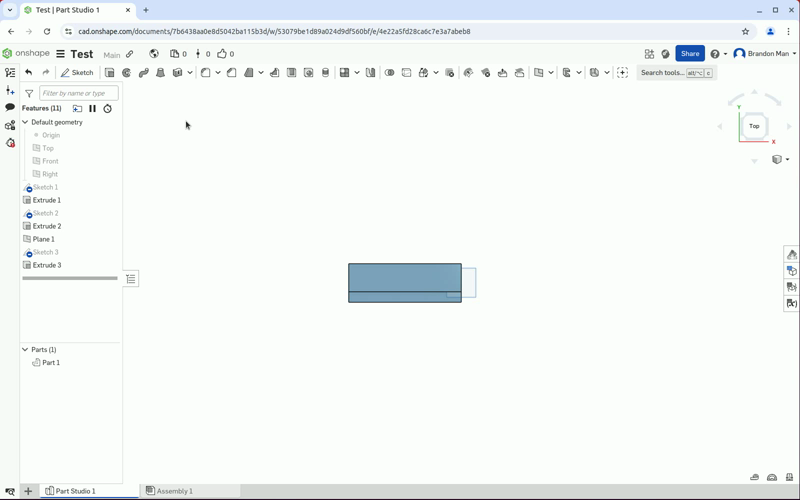
mouse_move(73, 189)
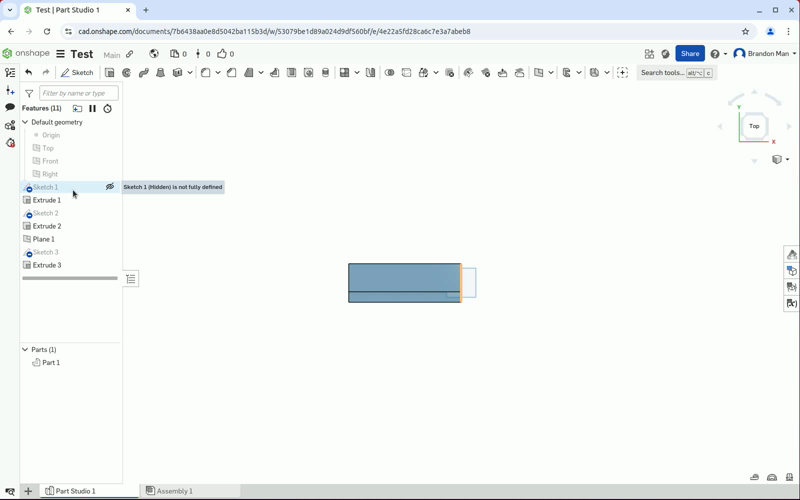
click(73, 189)
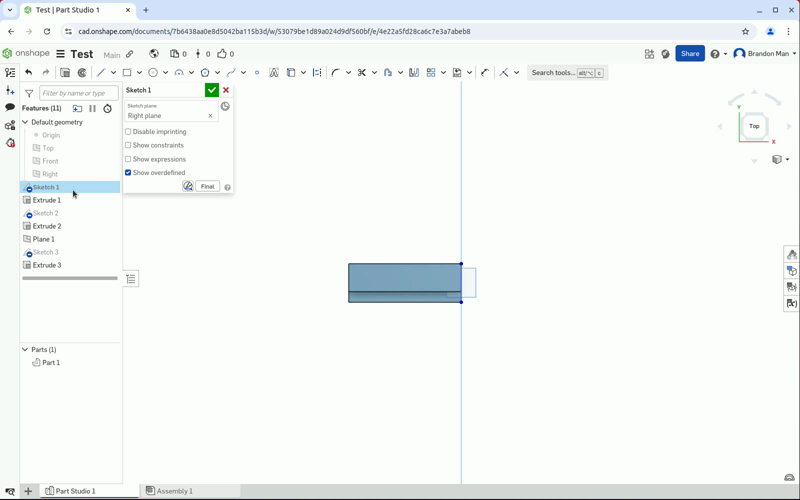
mouse_move(229, 92)
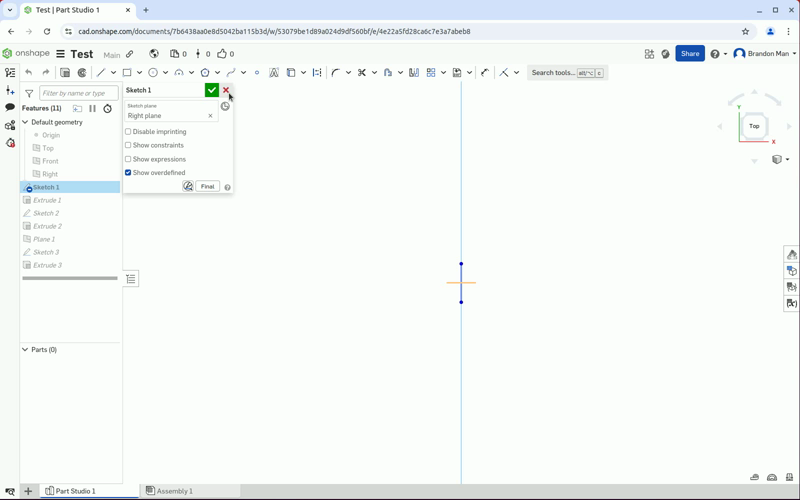
click(229, 92)
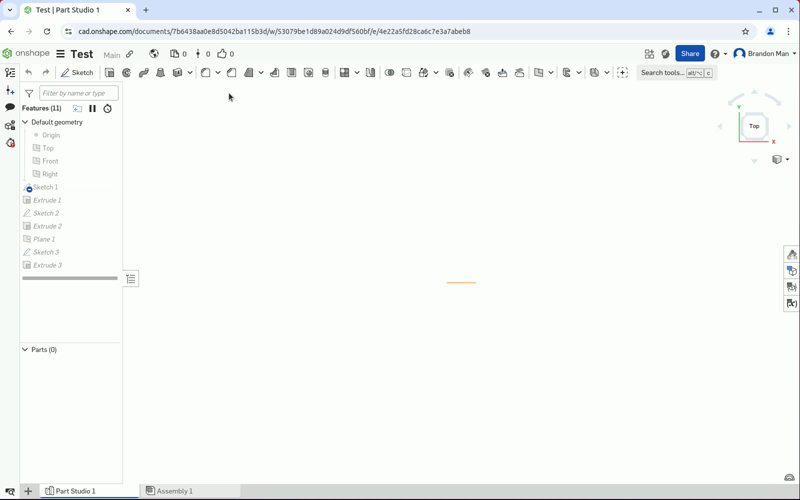
key(shift+s)
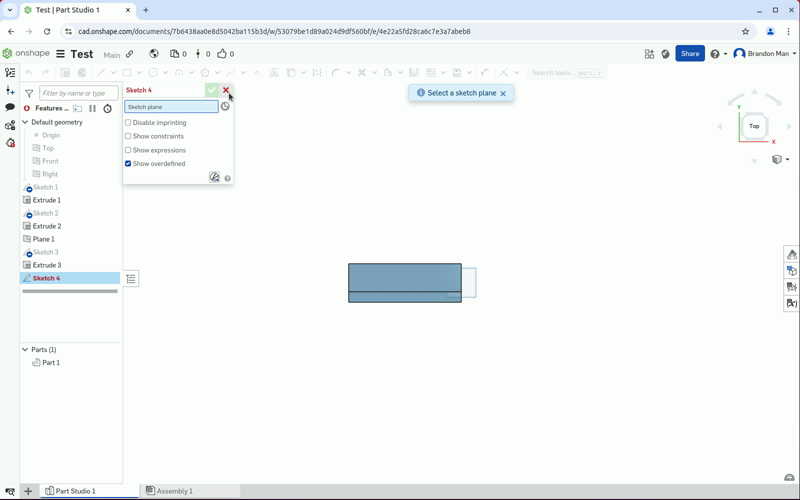
mouse_move(73, 241)
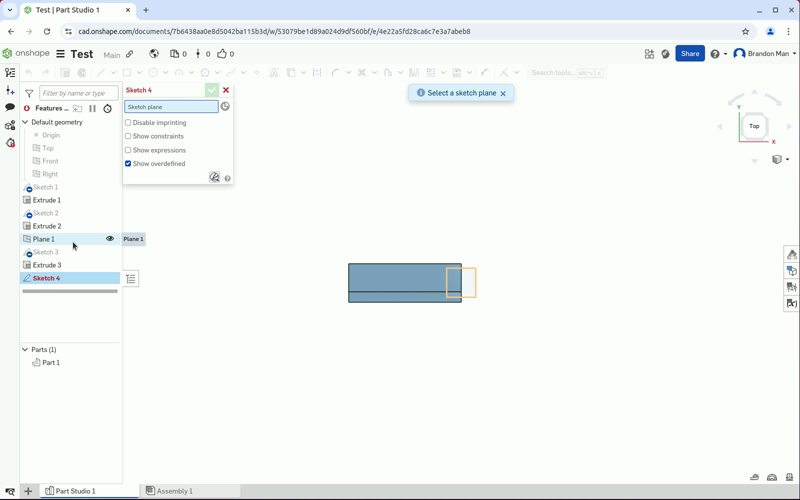
click(73, 241)
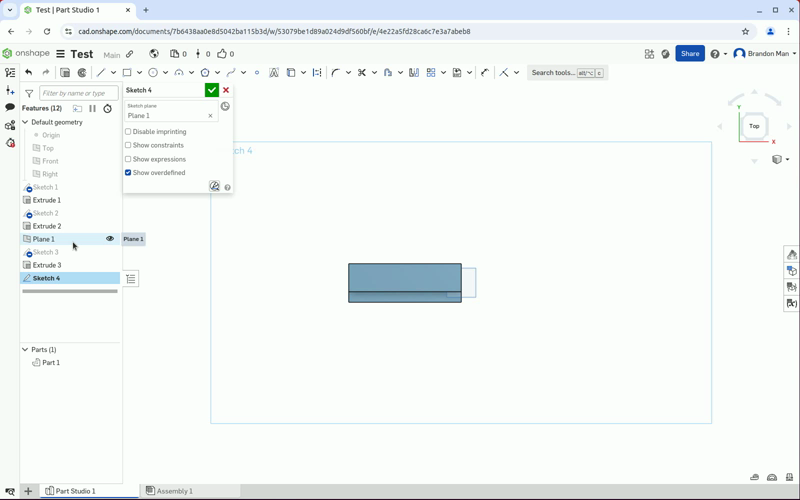
mouse_move(73, 352)
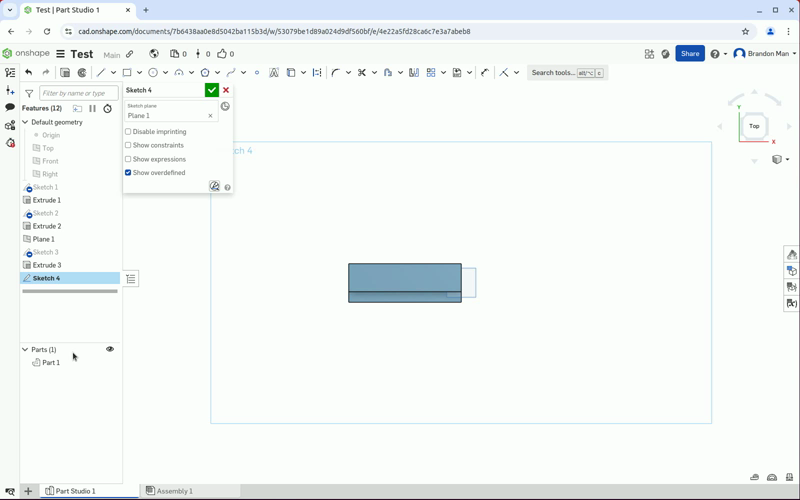
key(y)
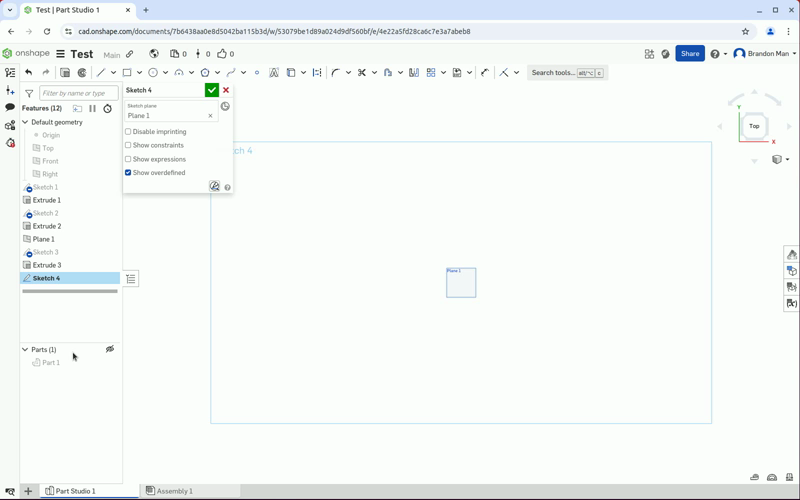
key(c)
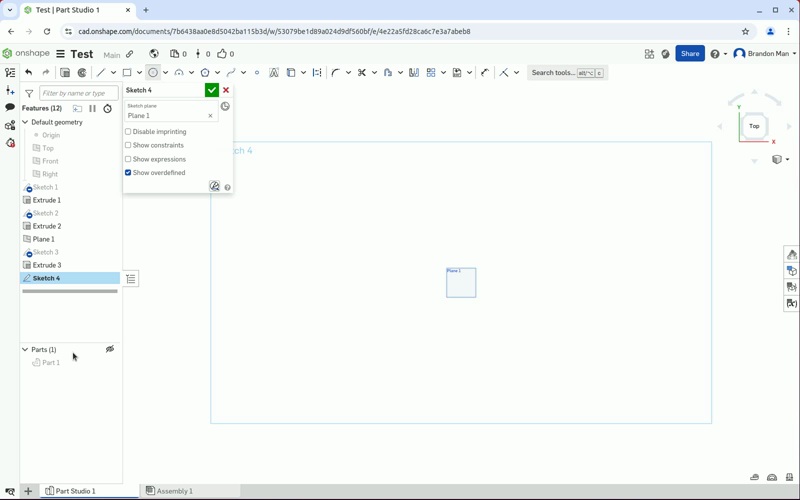
key_down(shift)
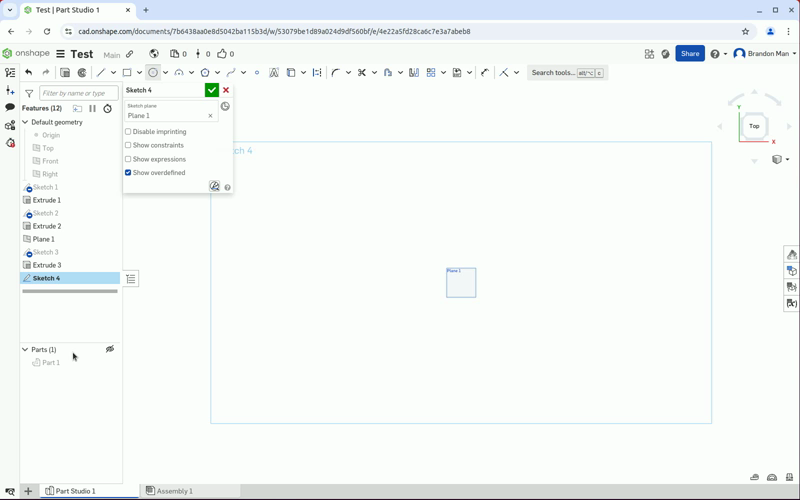
mouse_move(446, 278)
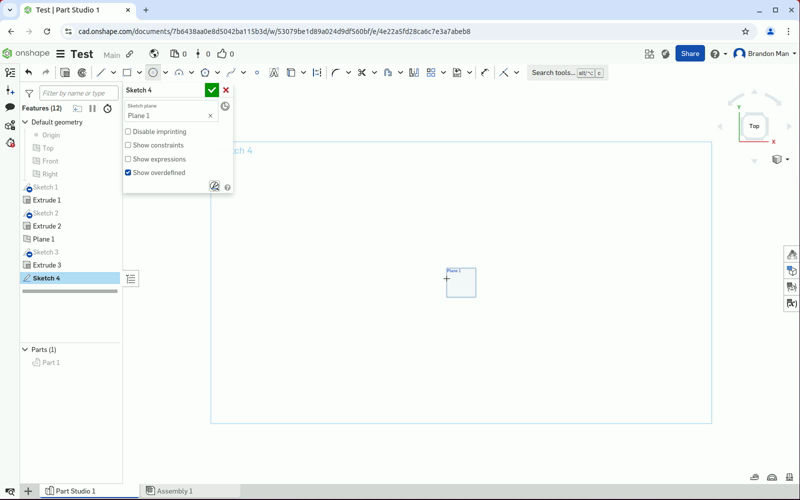
click(446, 278)
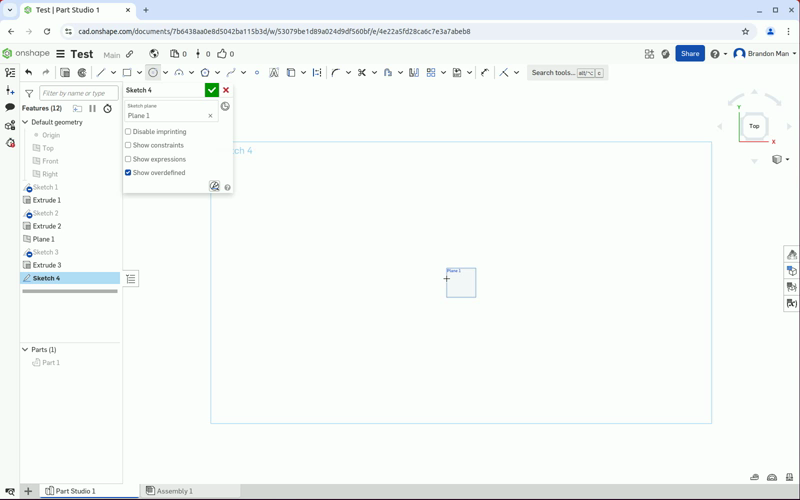
key_up(shift)
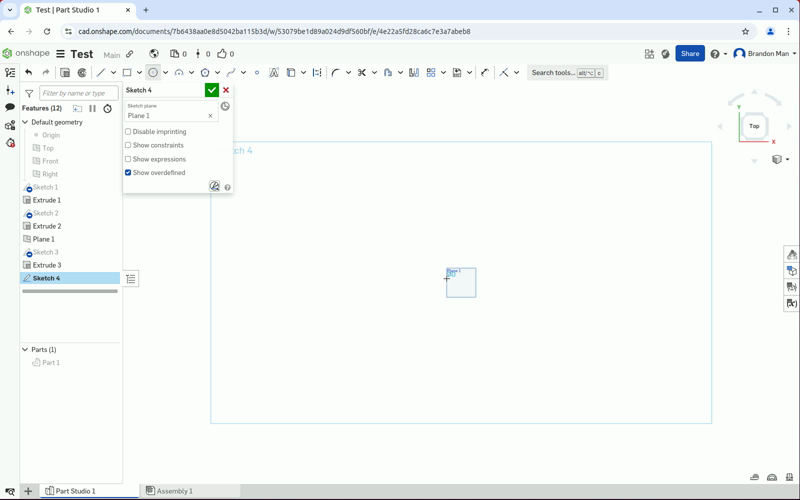
mouse_move(454, 278)
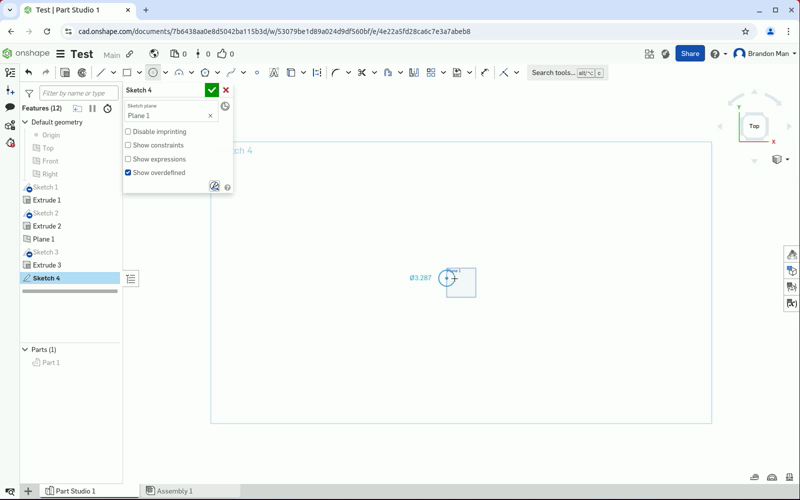
click(454, 278)
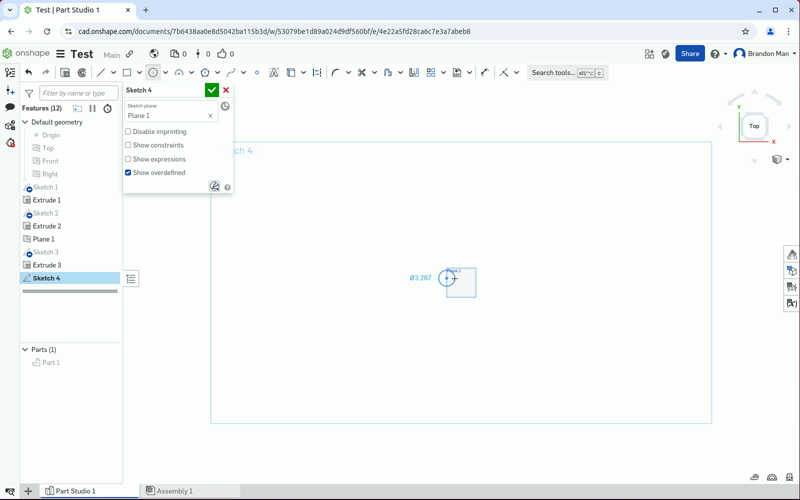
key(esc)
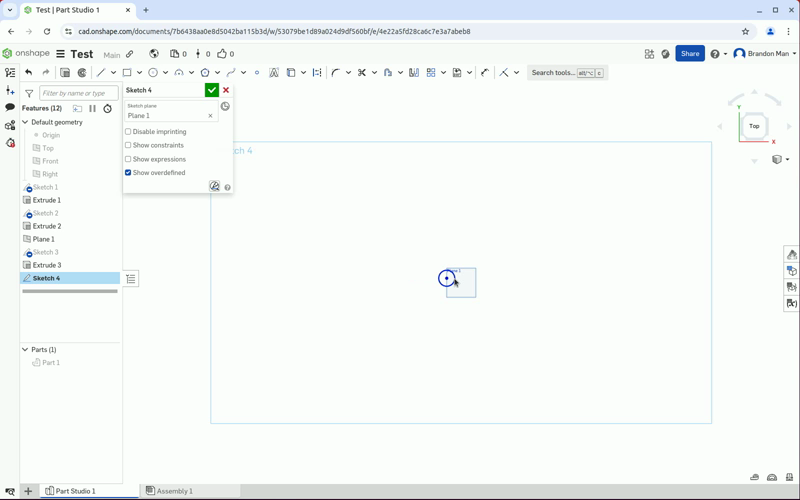
mouse_move(445, 280)
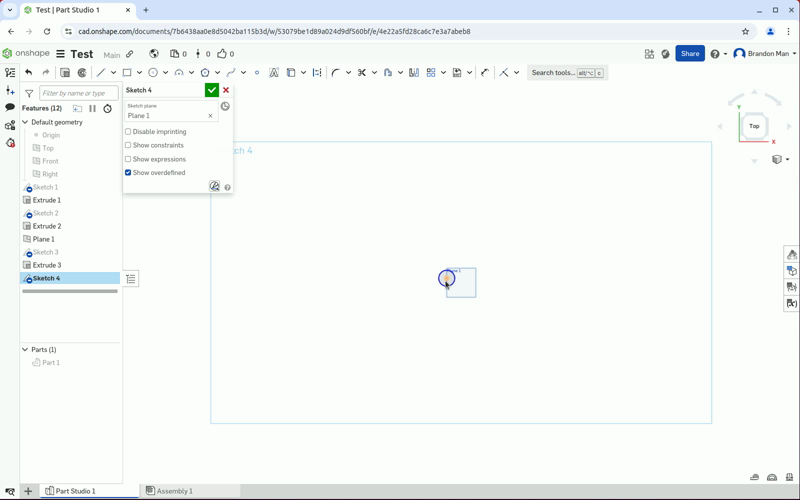
scroll(6)
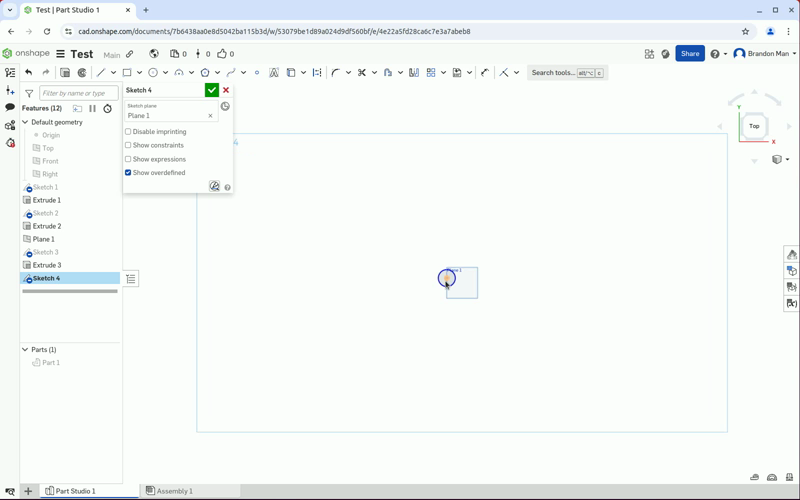
scroll(6)
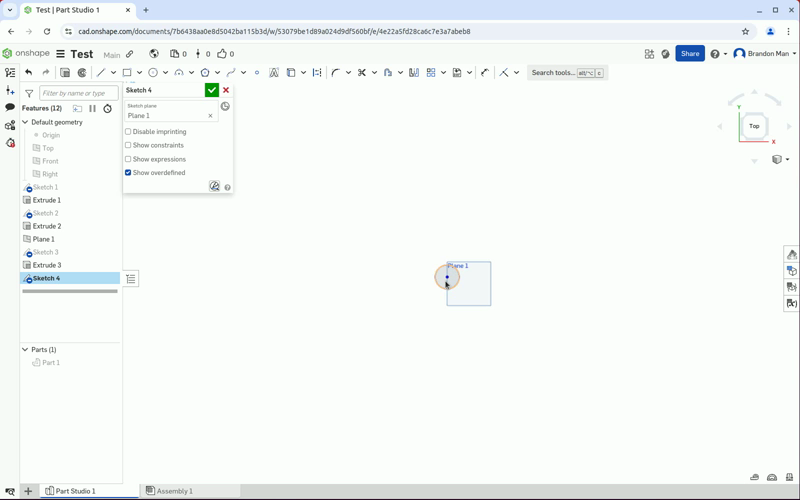
scroll(6)
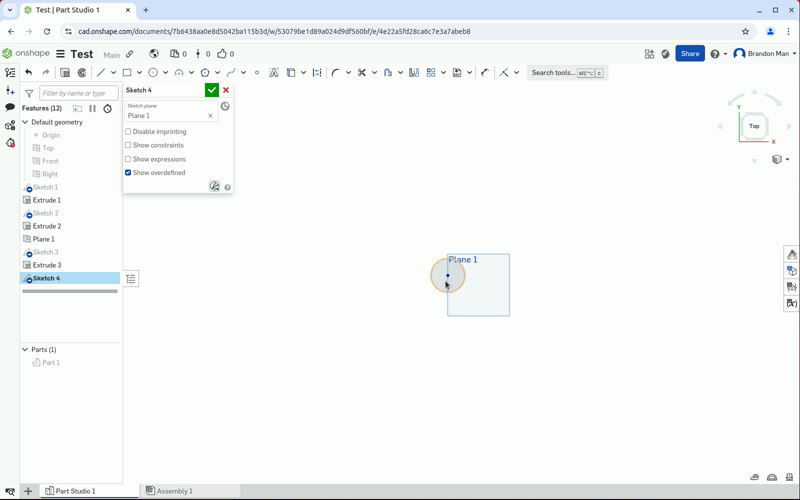
scroll(6)
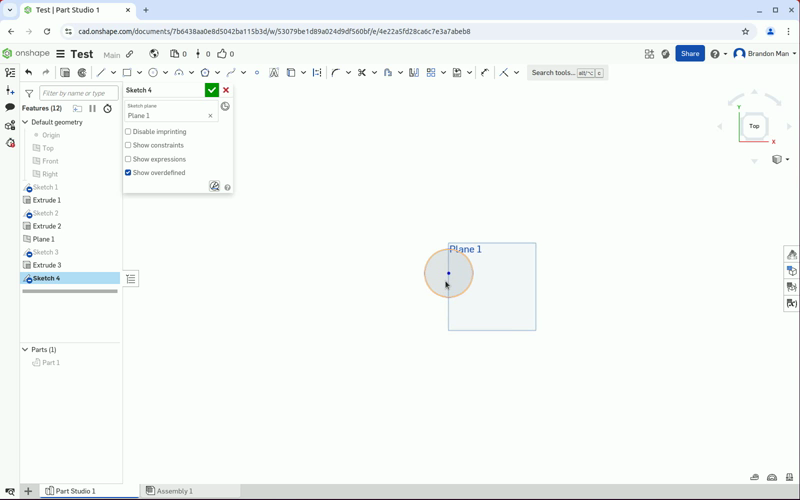
scroll(6)
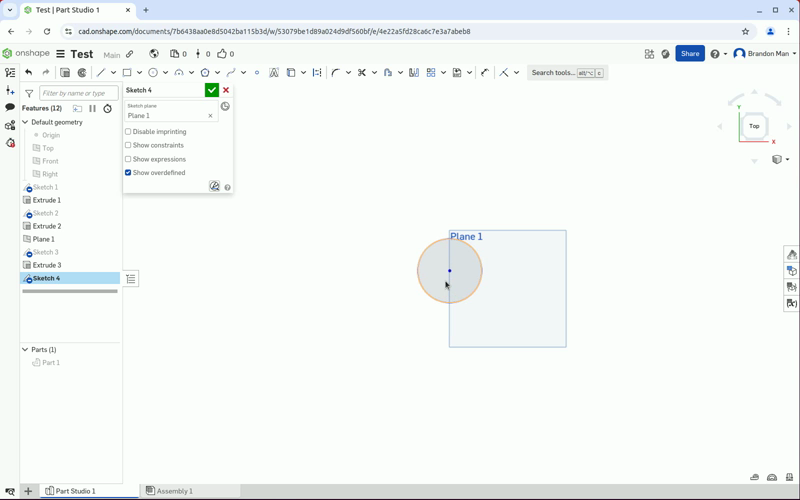
scroll(6)
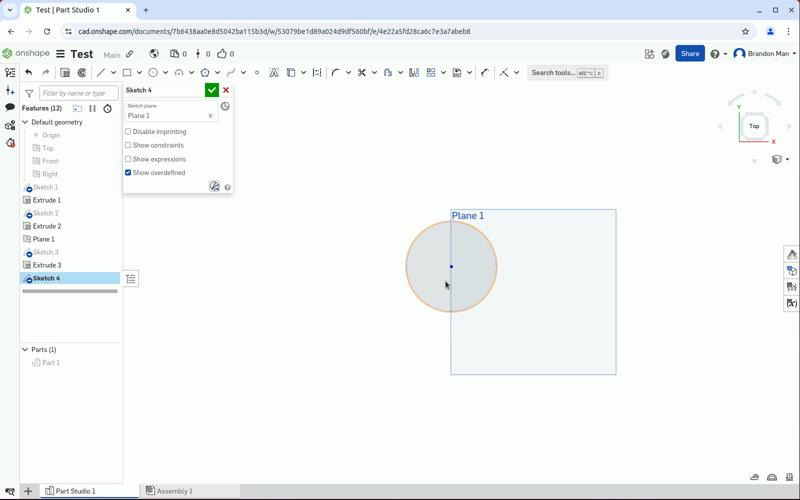
scroll(6)
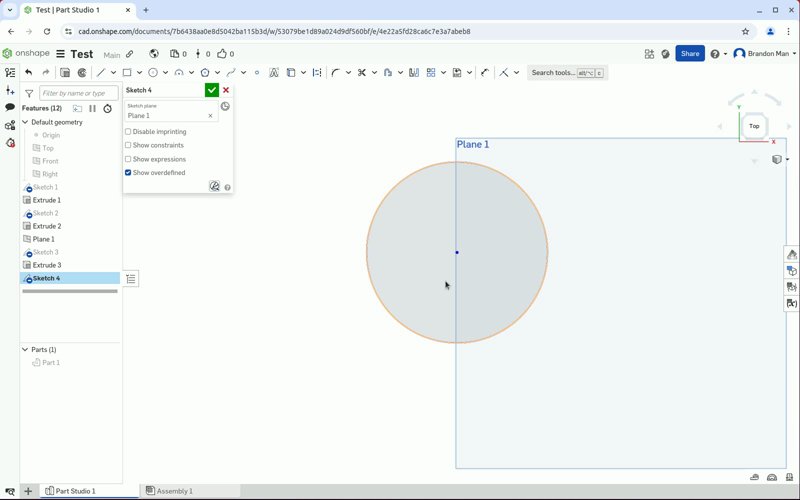
click(445, 280)
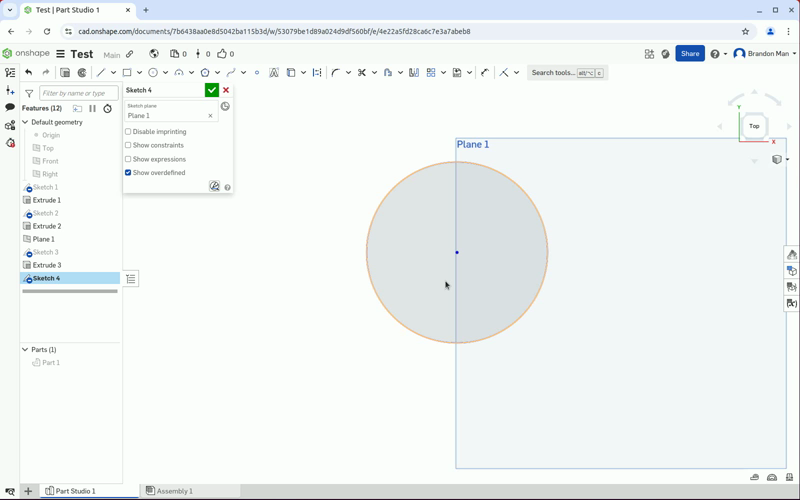
scroll(-6)
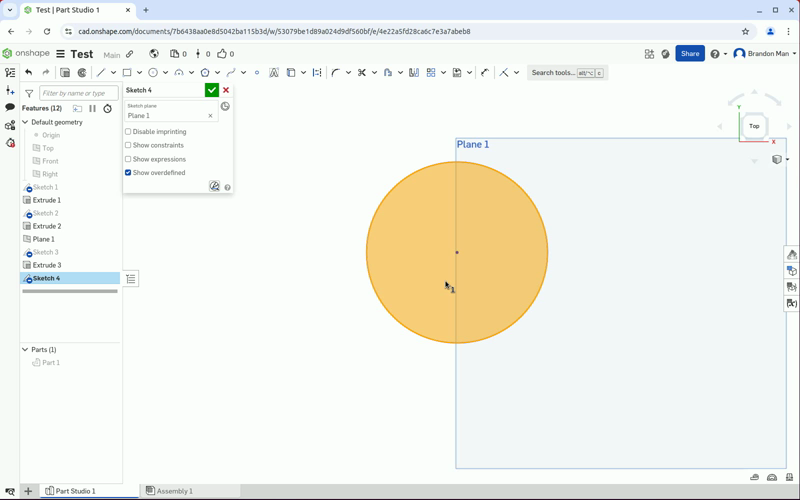
scroll(-6)
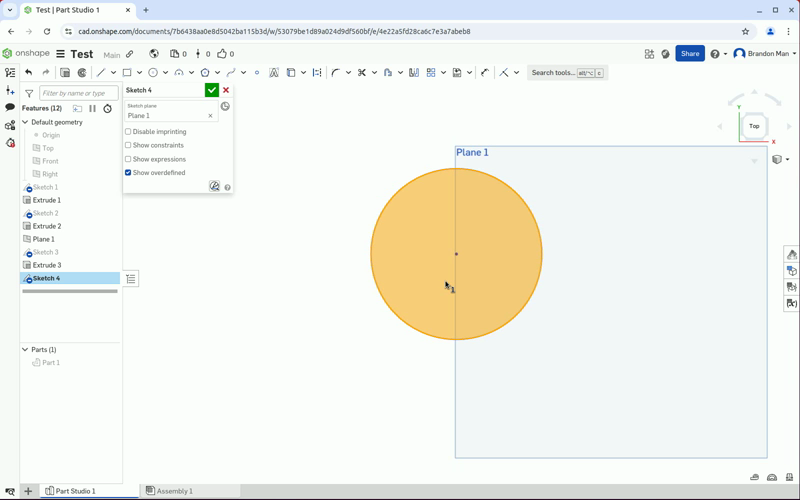
scroll(-6)
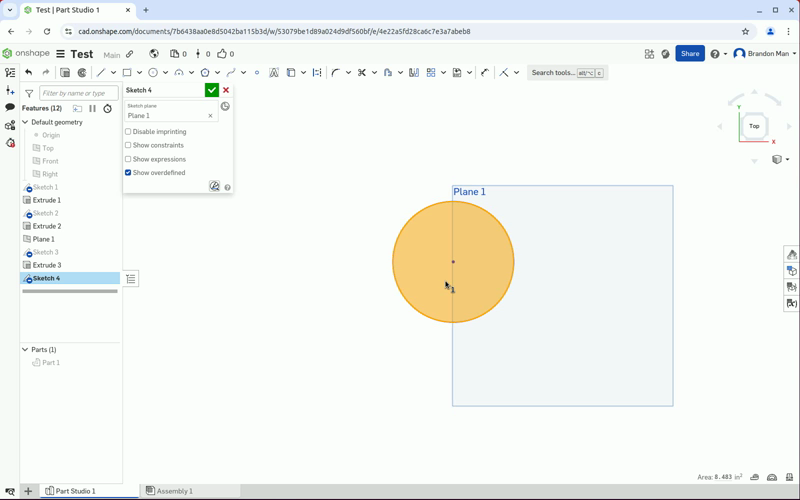
scroll(-6)
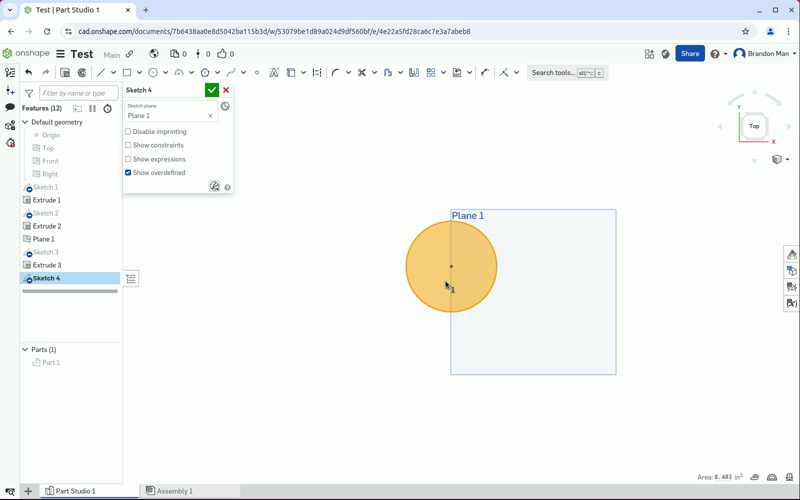
scroll(-6)
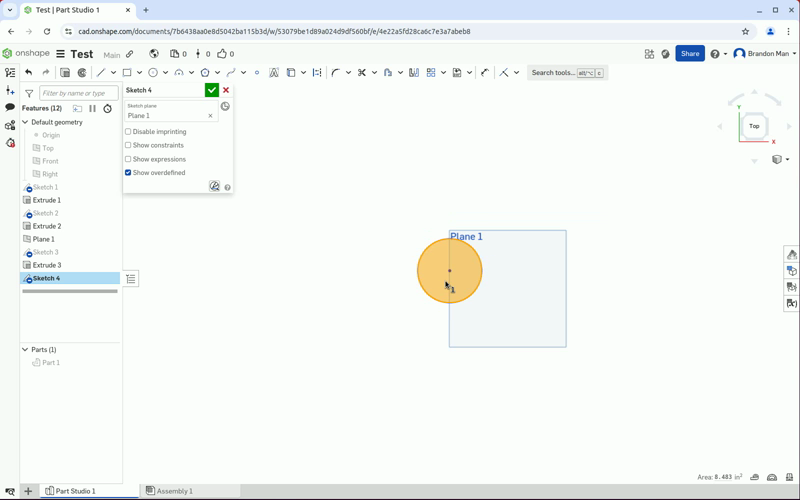
scroll(-6)
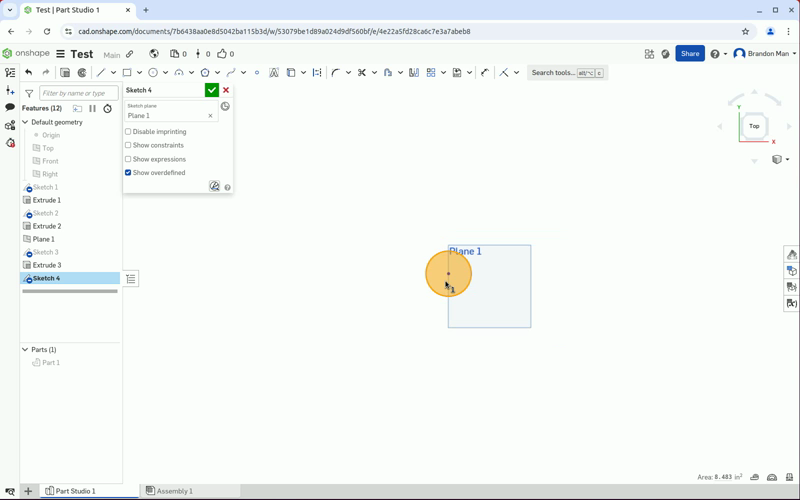
scroll(-6)
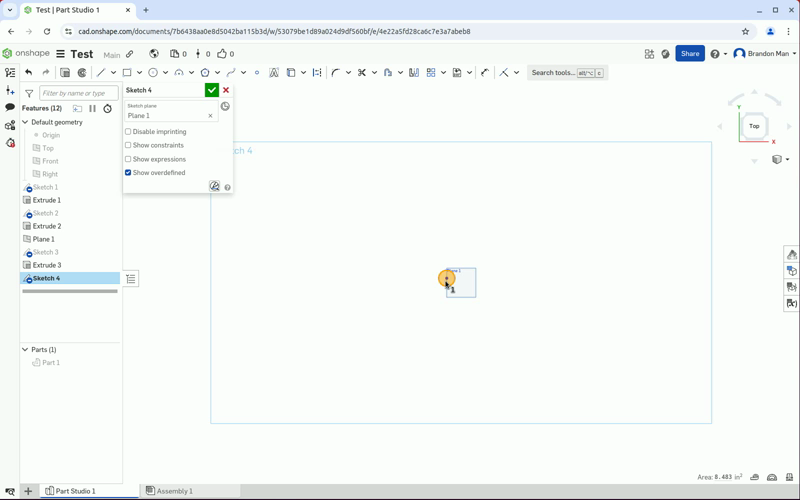
mouse_move(73, 352)
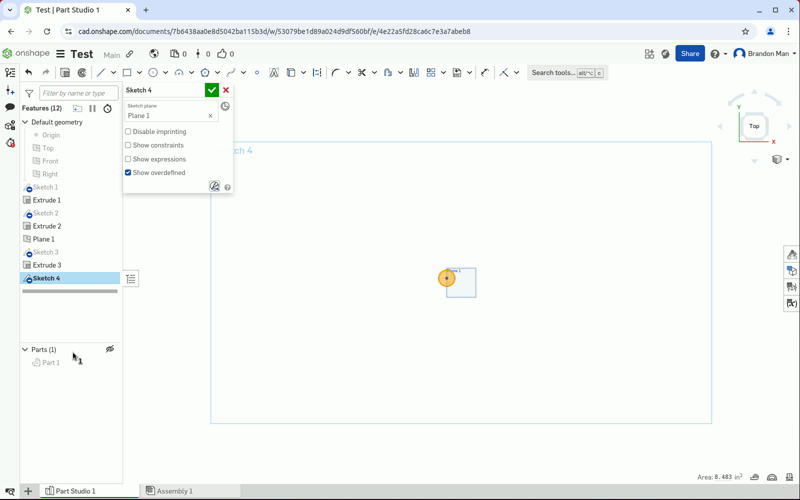
key(shift+y)
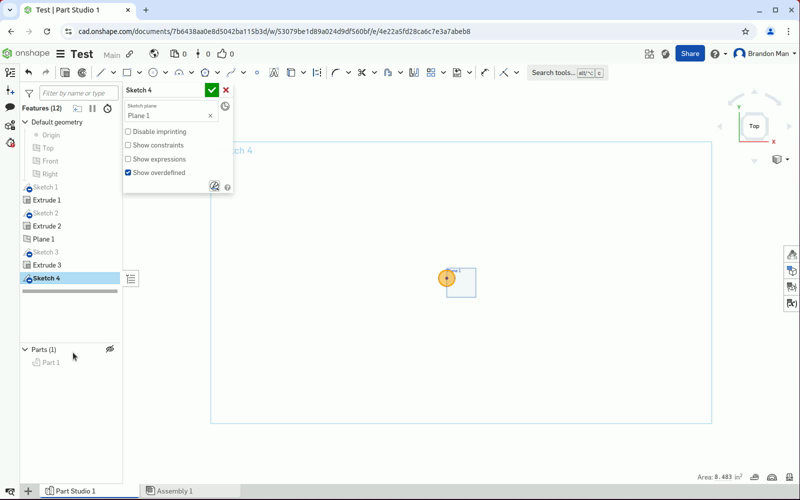
key(shift+e)
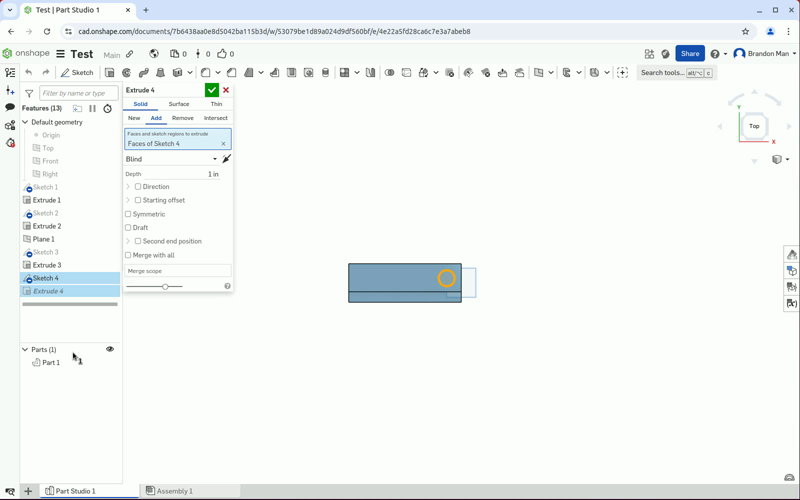
mouse_move(143, 106)
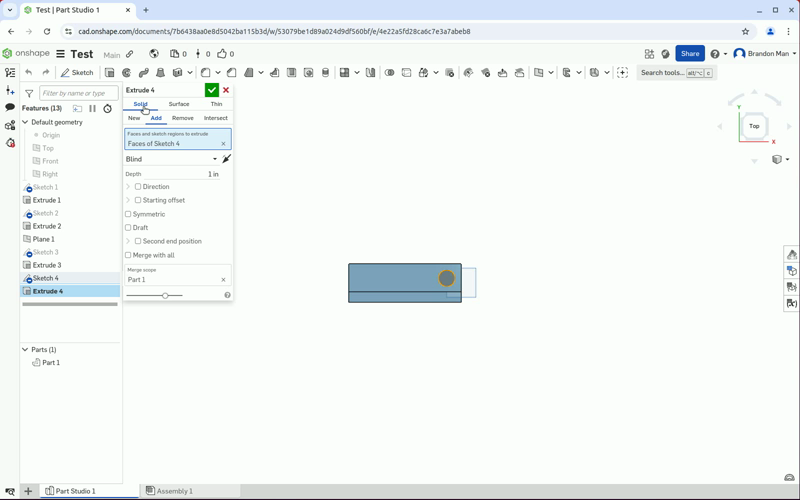
click(143, 106)
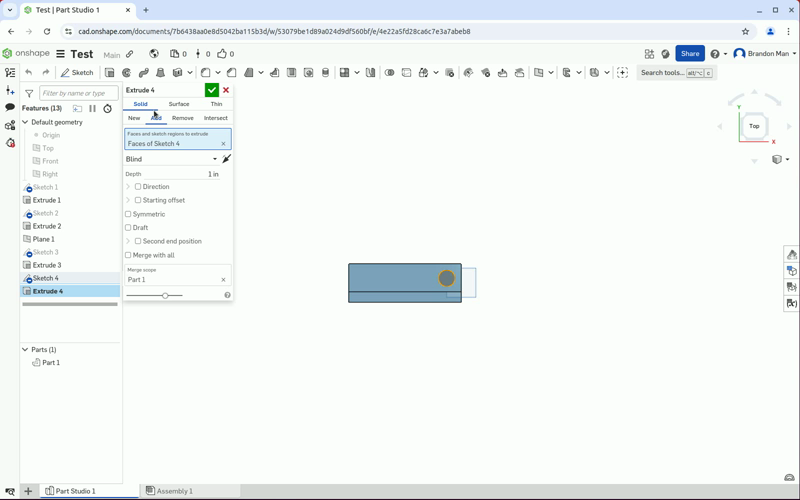
mouse_move(186, 120)
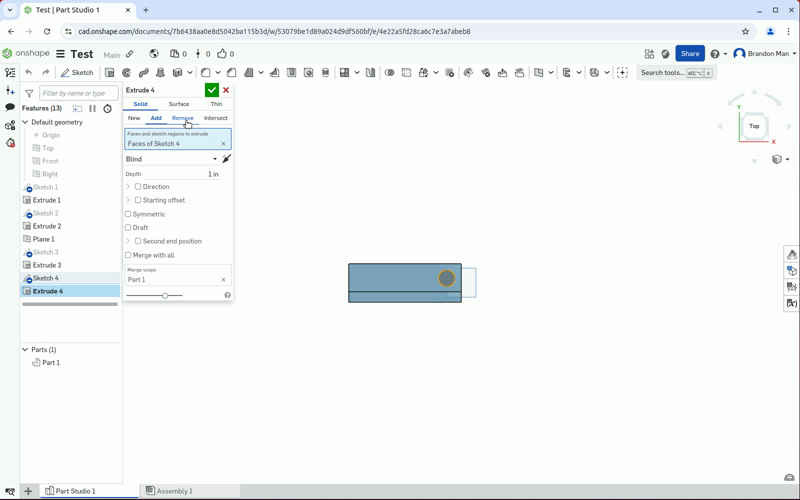
click(186, 120)
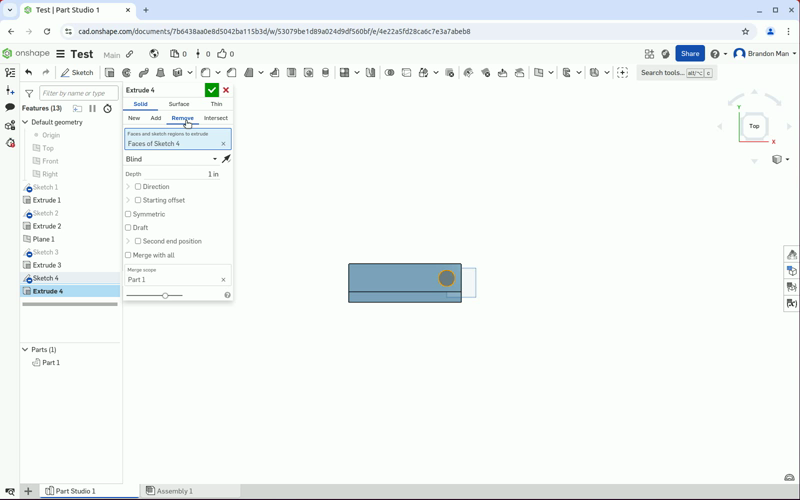
key(tab, 4)
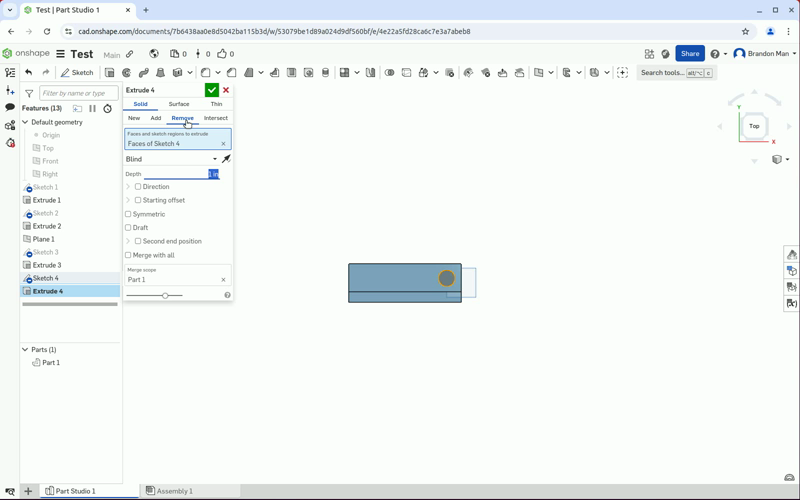
text(5.777)
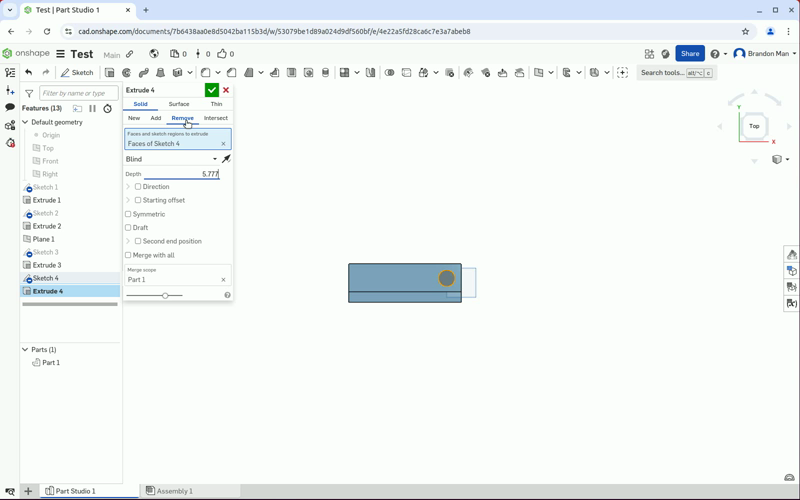
key(tab, 6)
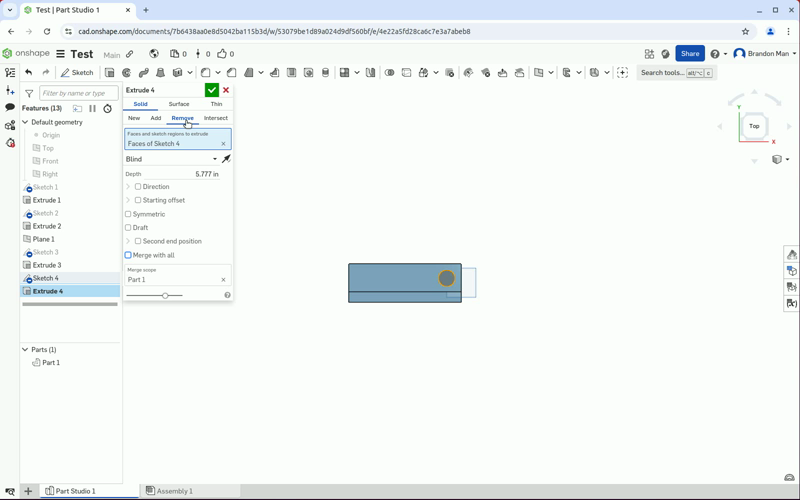
key(space)
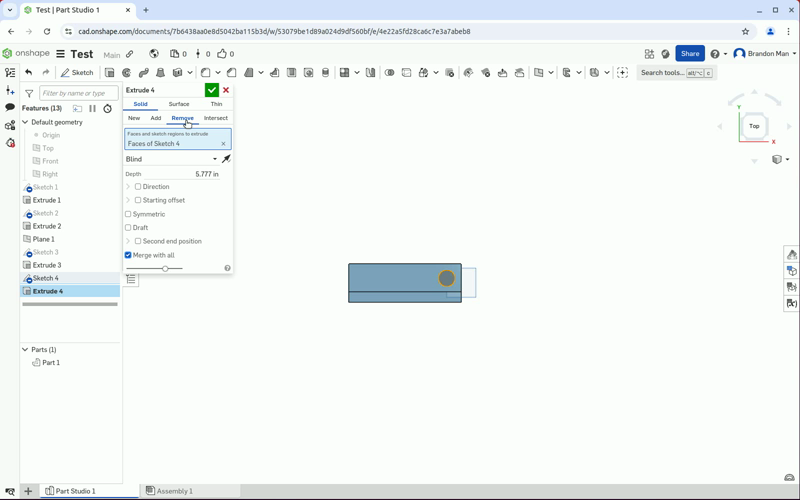
key(enter)
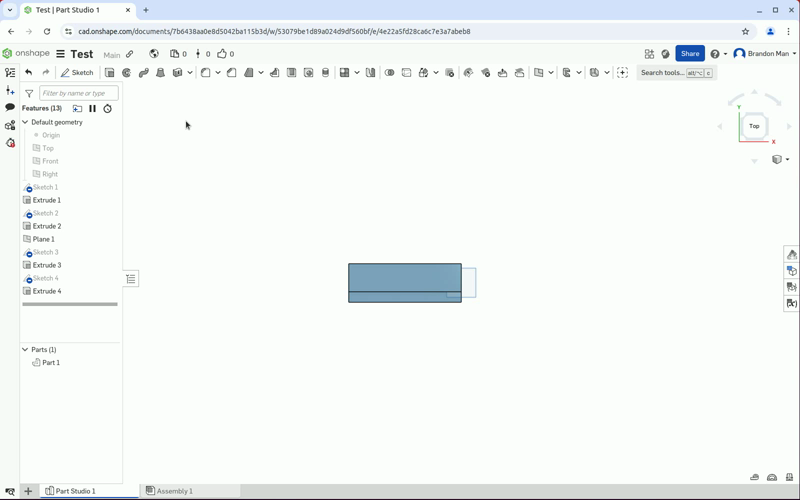
key(shift+h)
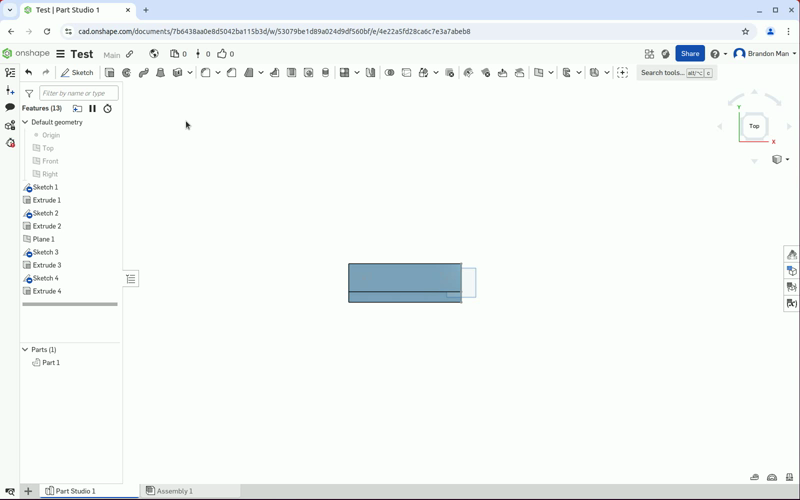
key(shift+h)
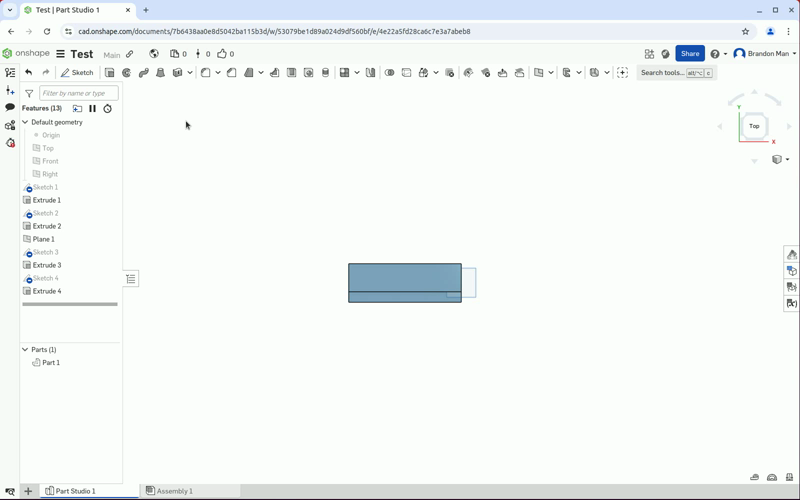
mouse_move(73, 189)
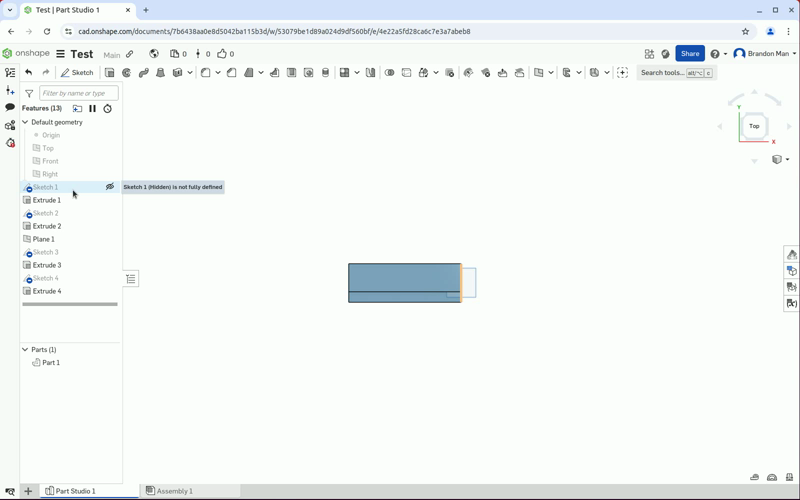
click(73, 189)
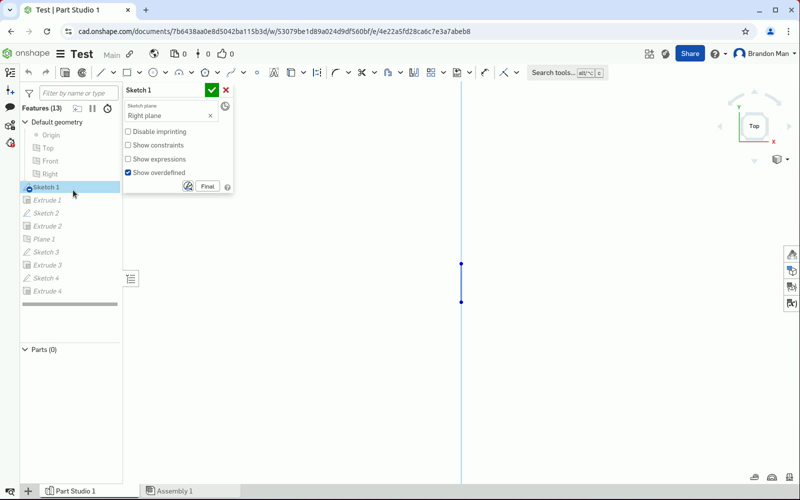
mouse_move(229, 92)
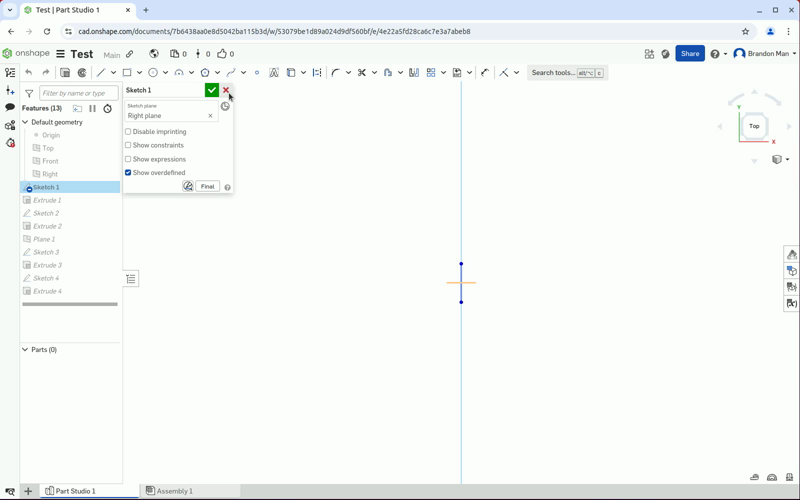
click(229, 92)
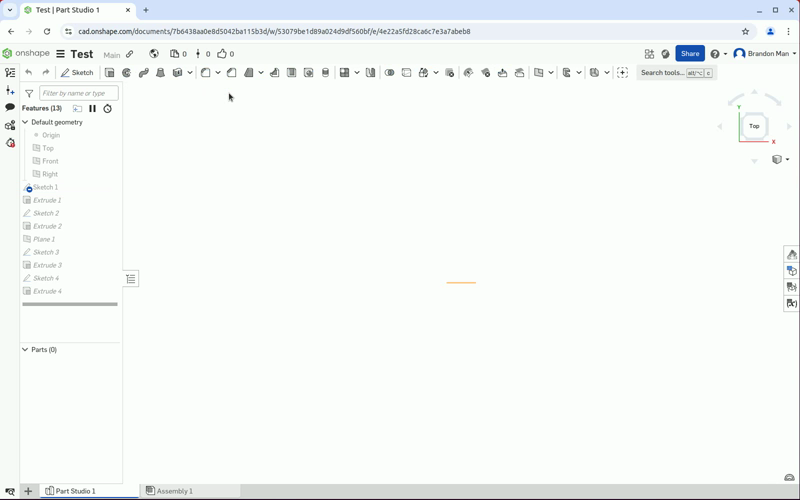
key(shift+s)
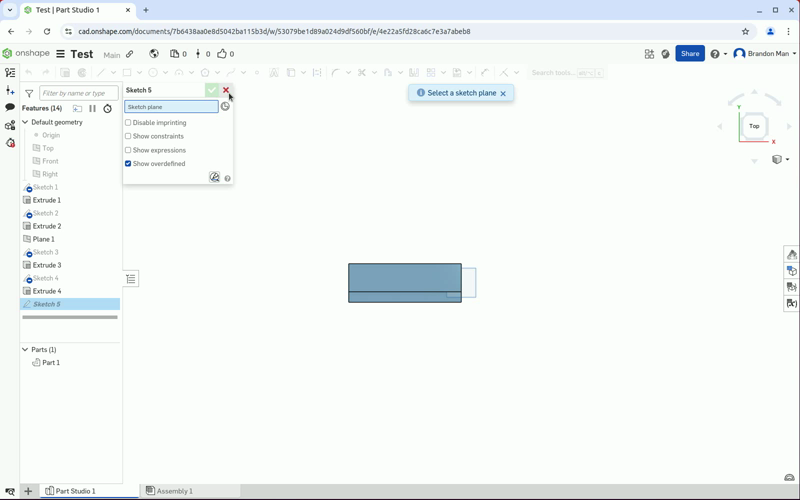
mouse_move(73, 241)
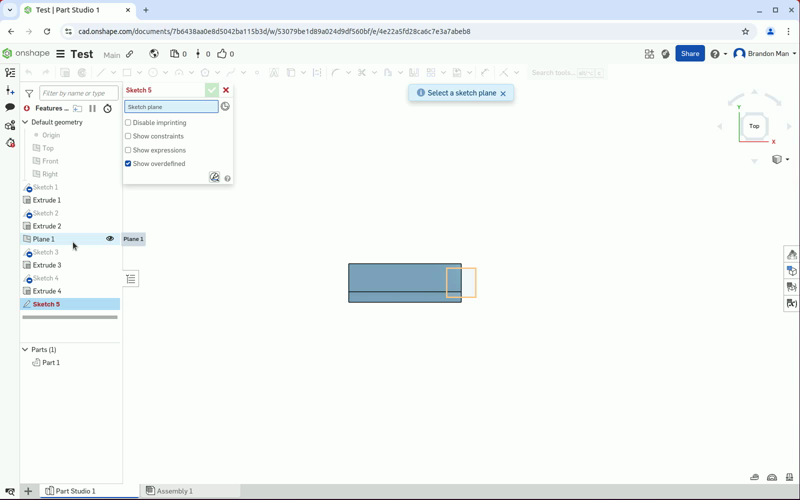
click(73, 241)
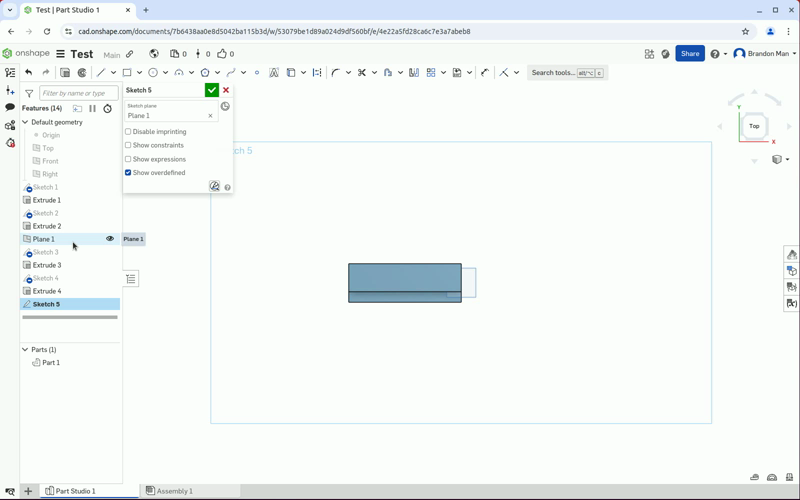
mouse_move(73, 352)
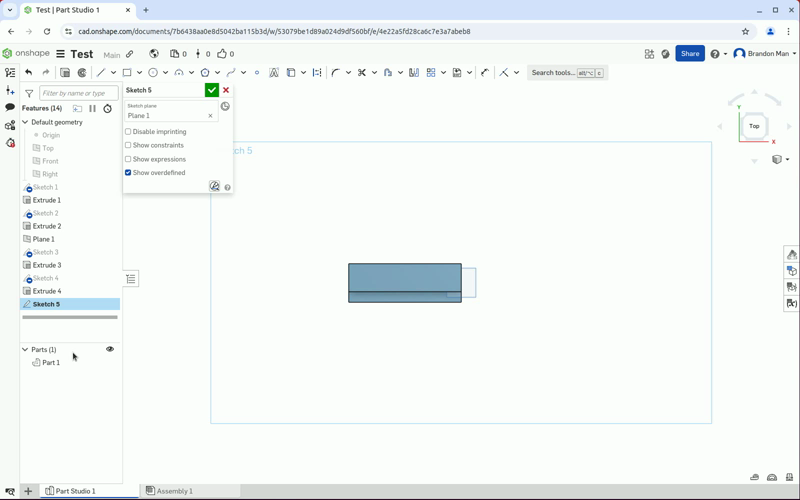
key(y)
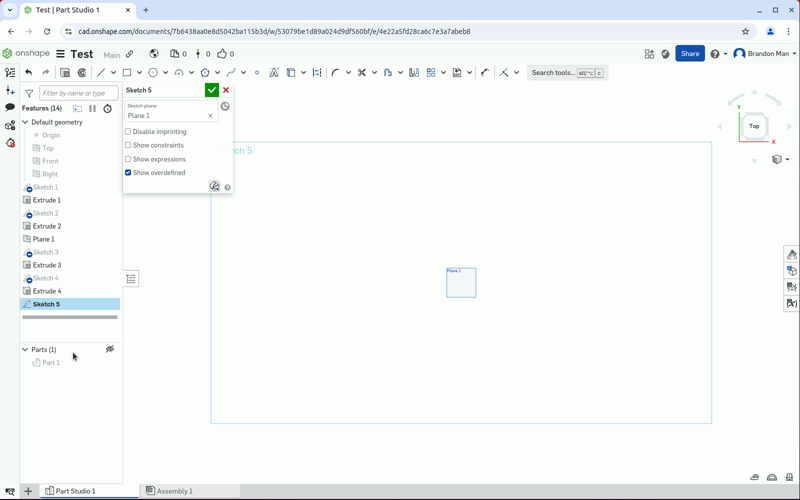
key(c)
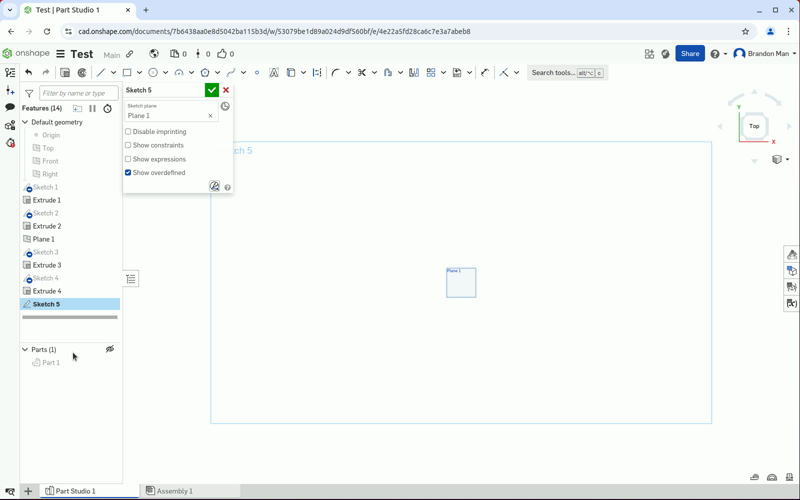
key_down(shift)
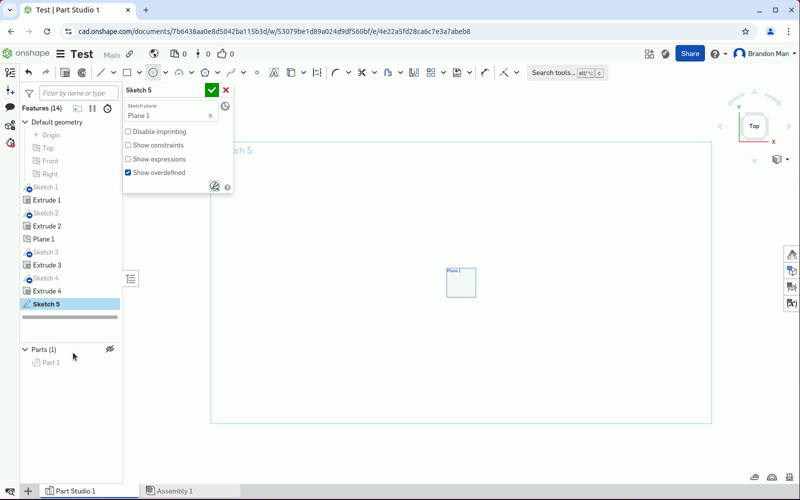
mouse_move(402, 278)
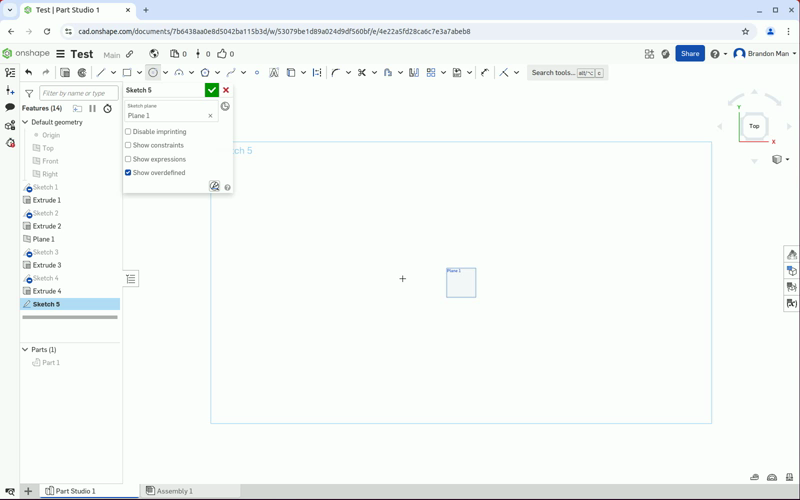
click(402, 278)
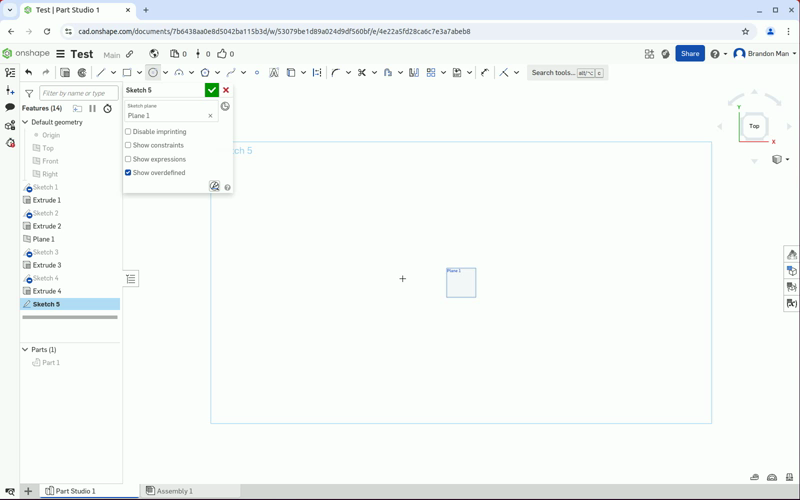
key_up(shift)
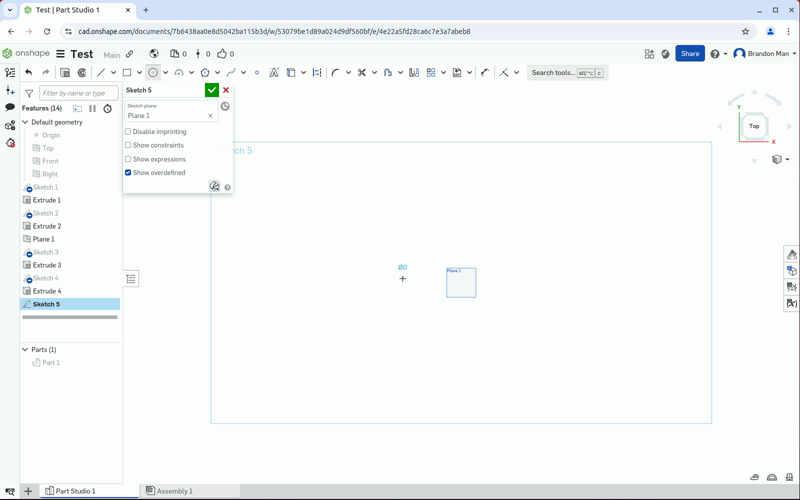
mouse_move(411, 278)
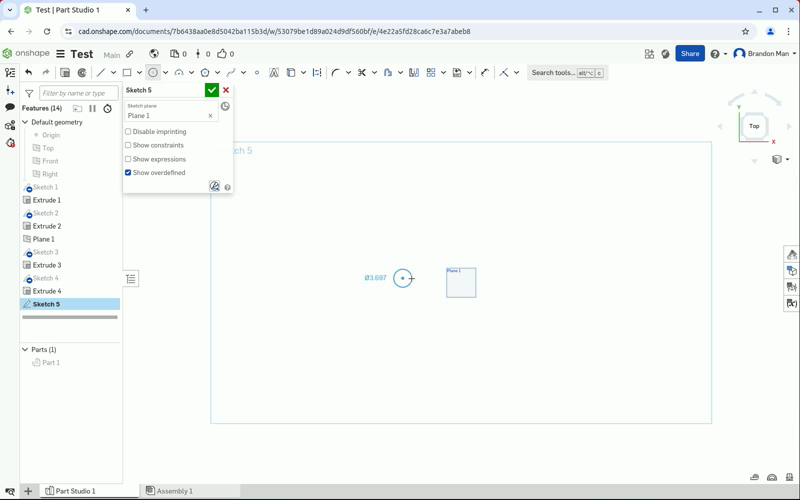
click(411, 278)
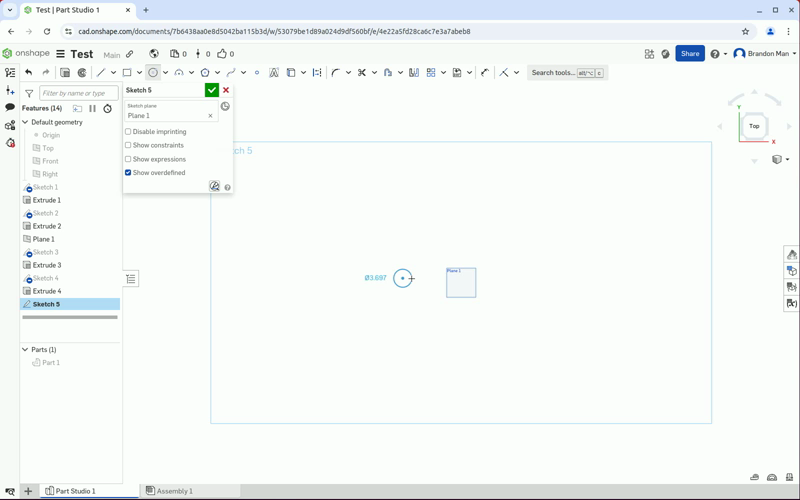
key(esc)
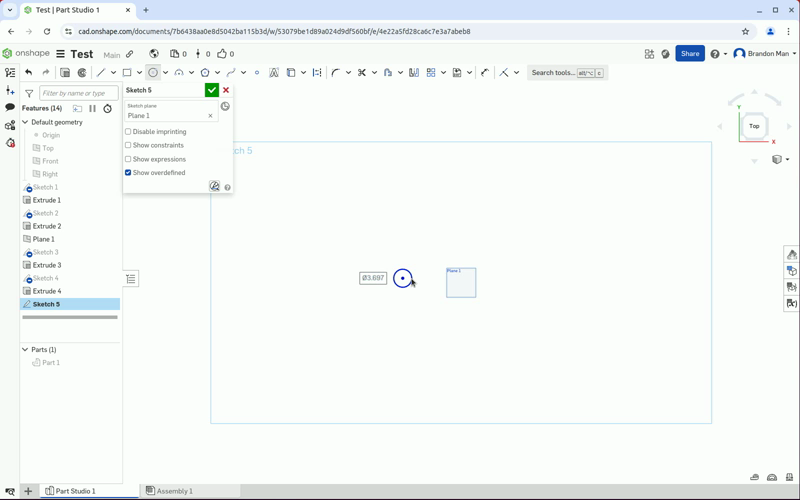
mouse_move(401, 281)
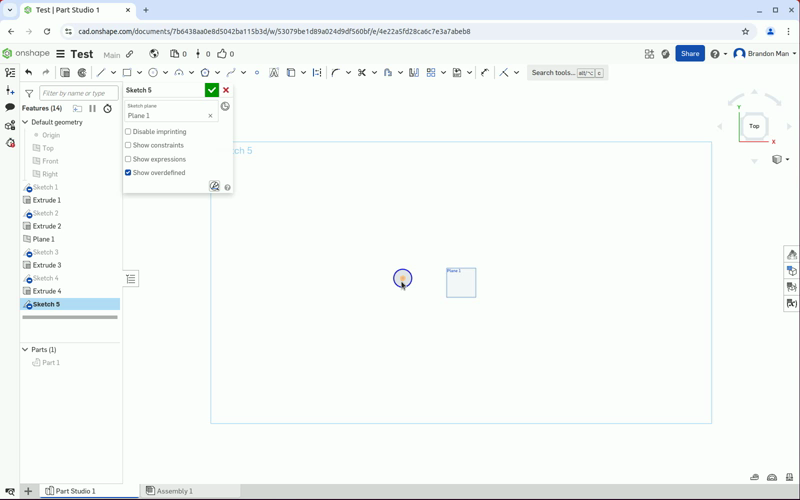
scroll(6)
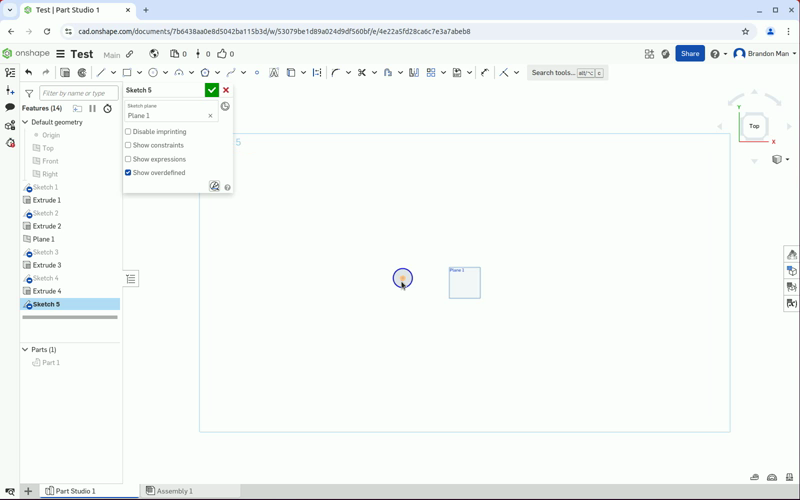
scroll(6)
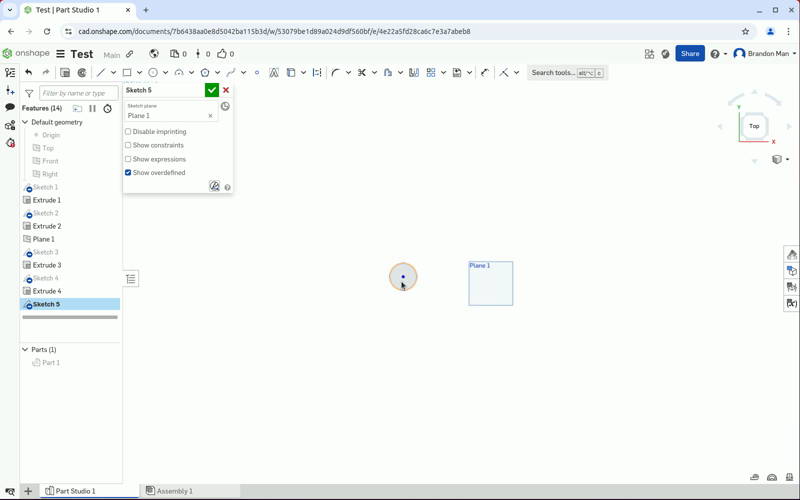
scroll(6)
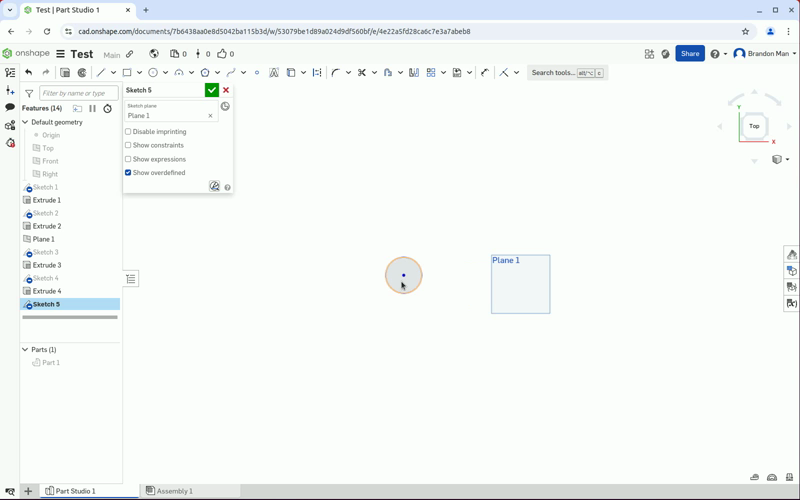
scroll(6)
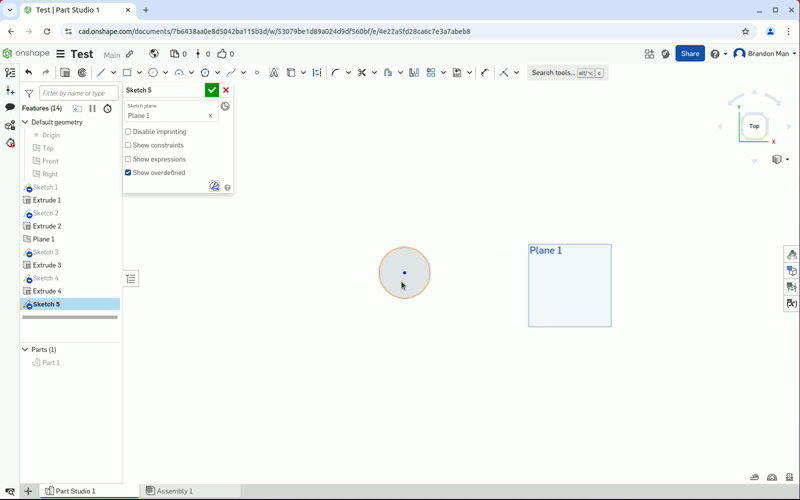
scroll(6)
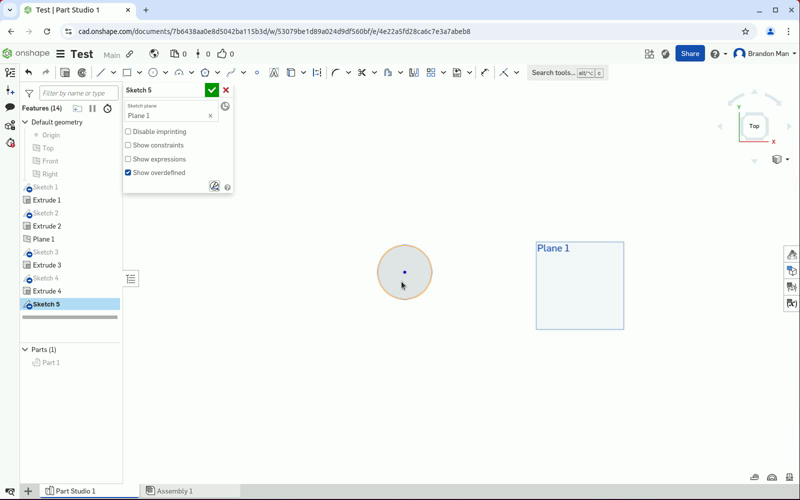
scroll(6)
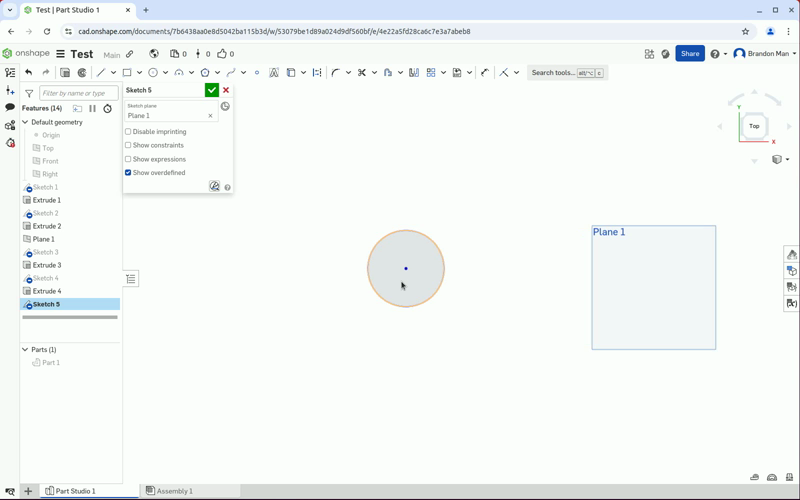
scroll(6)
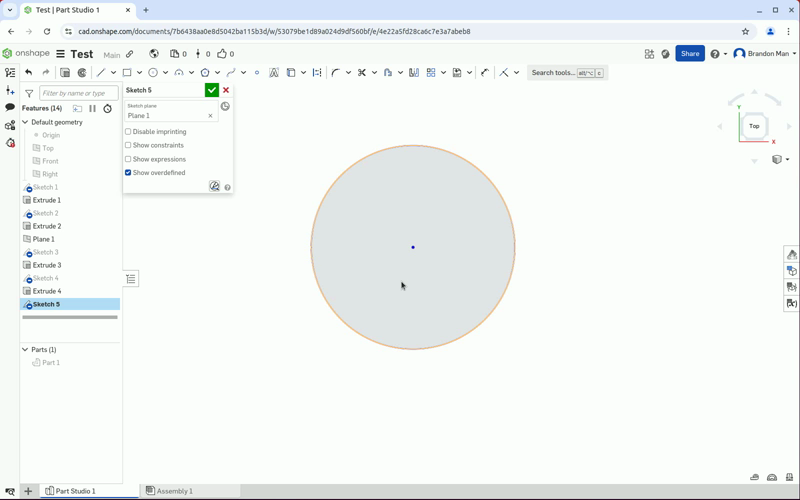
click(401, 281)
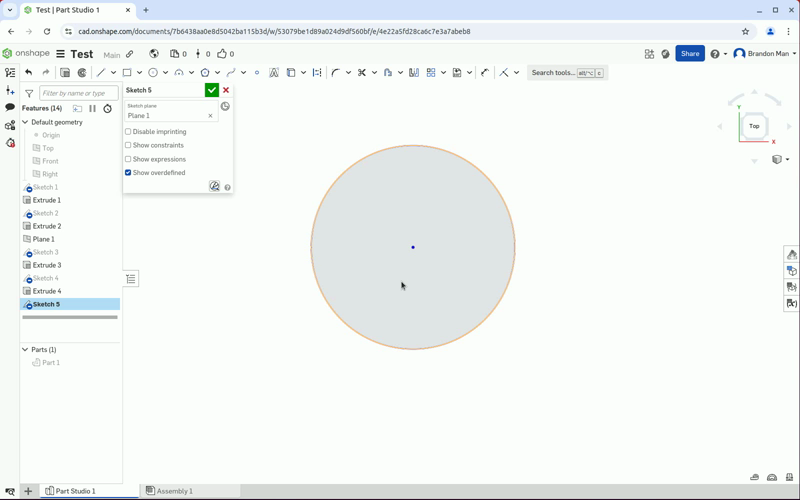
scroll(-6)
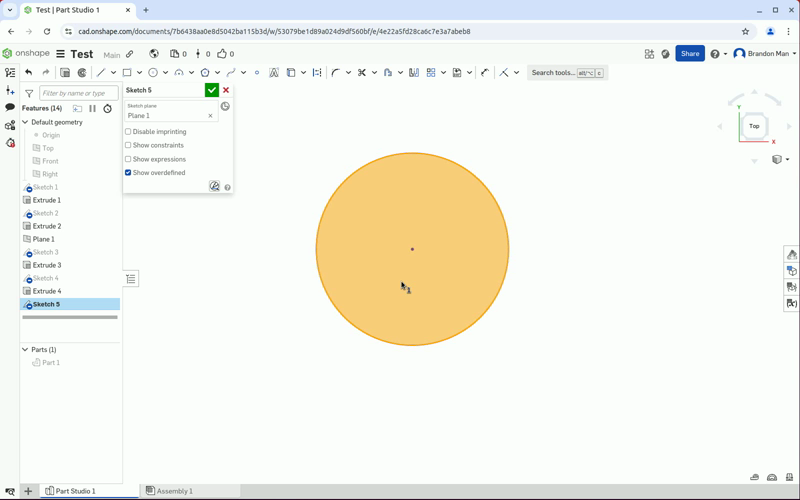
scroll(-6)
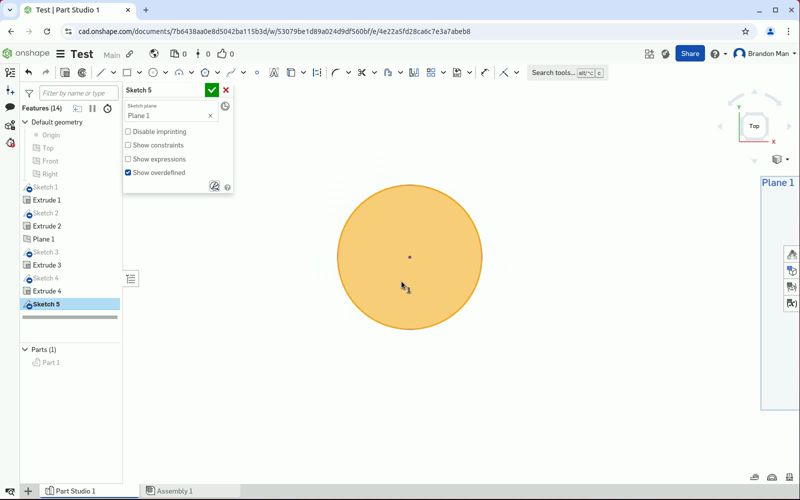
scroll(-6)
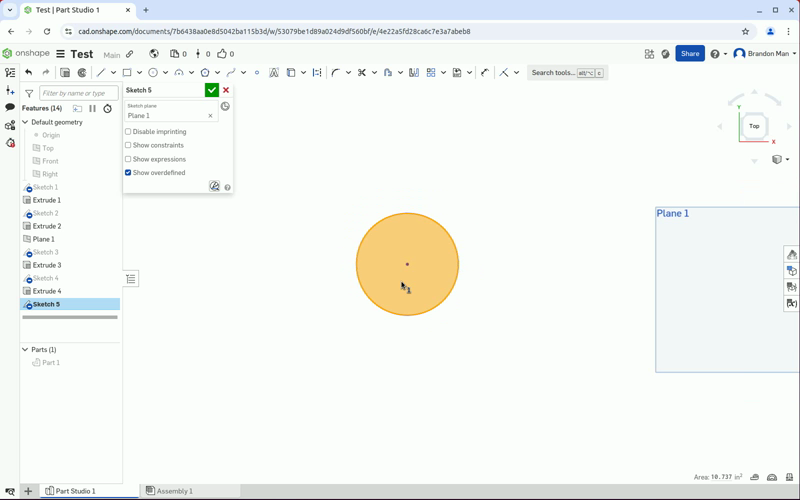
scroll(-6)
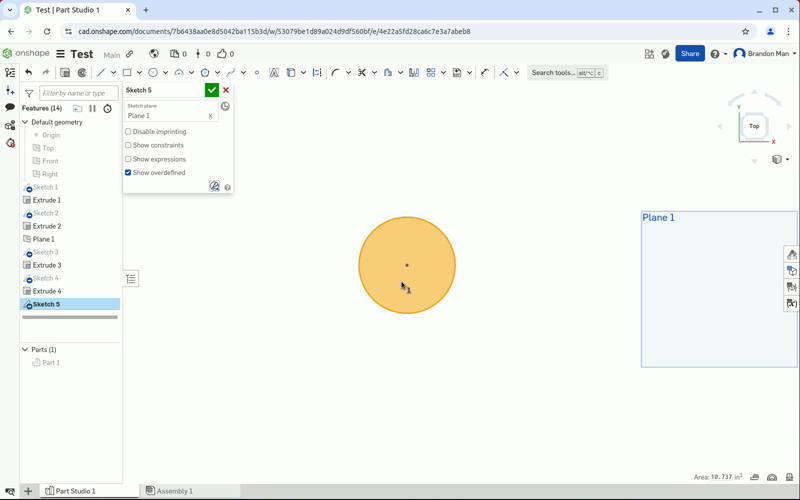
scroll(-6)
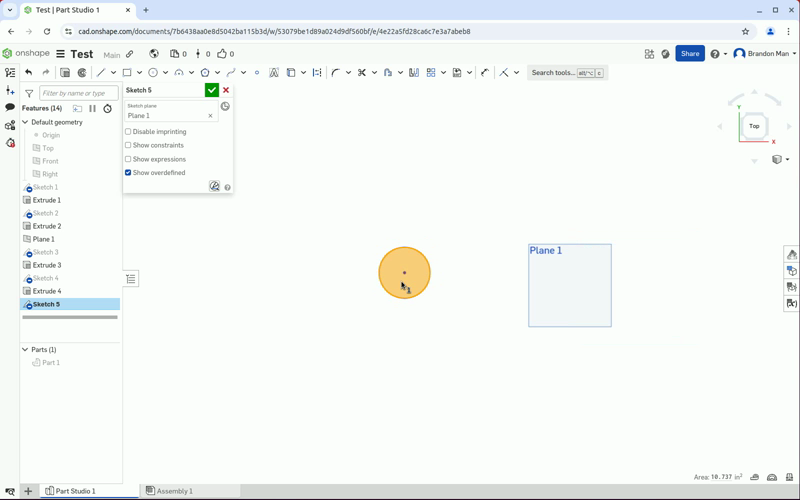
scroll(-6)
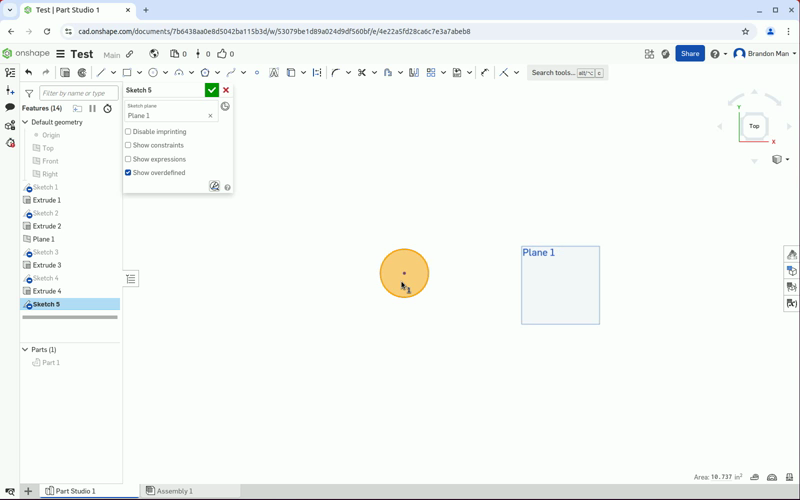
scroll(-6)
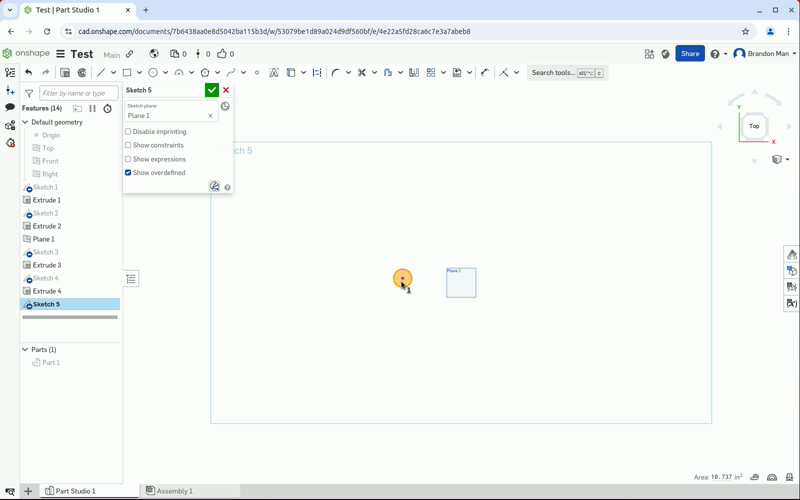
mouse_move(73, 352)
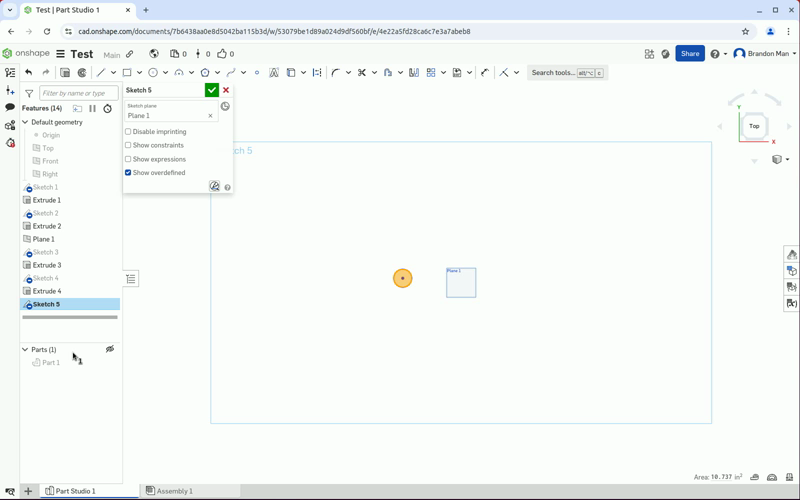
key(shift+y)
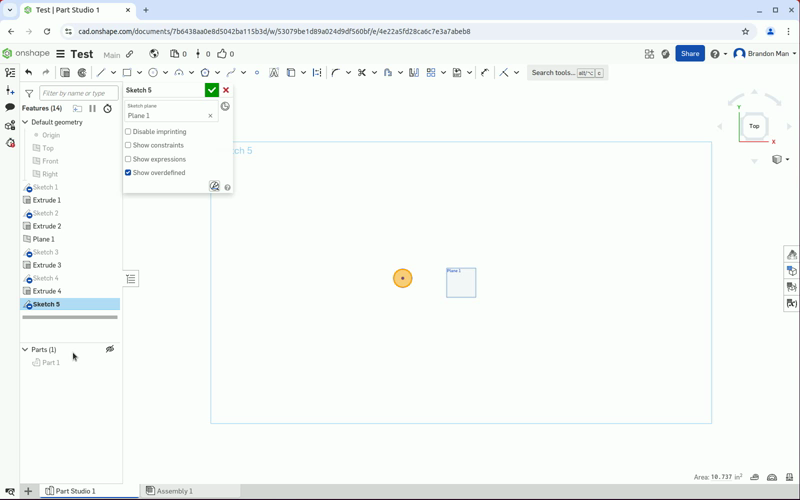
key(shift+e)
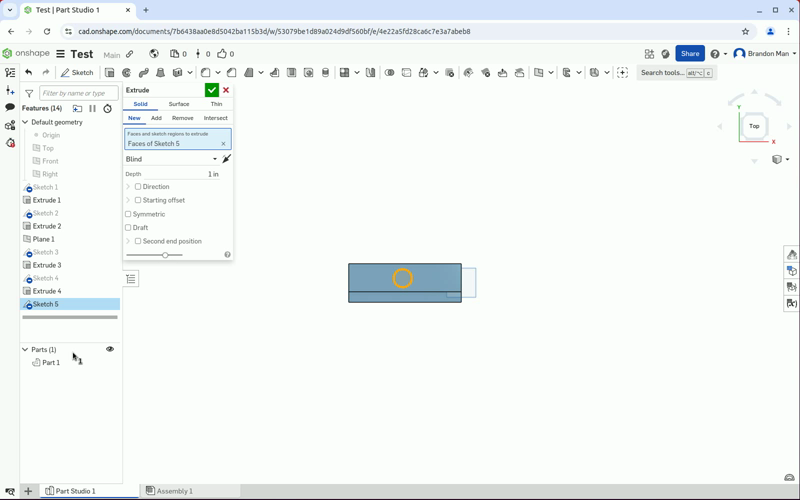
mouse_move(143, 106)
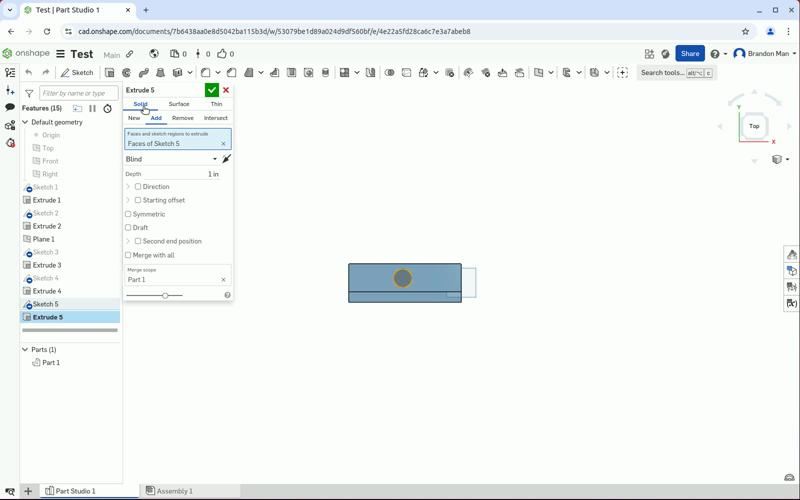
click(143, 106)
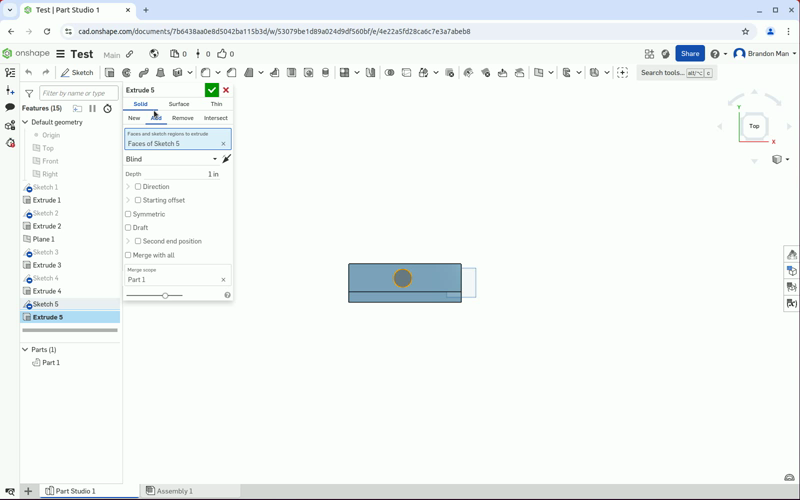
mouse_move(186, 120)
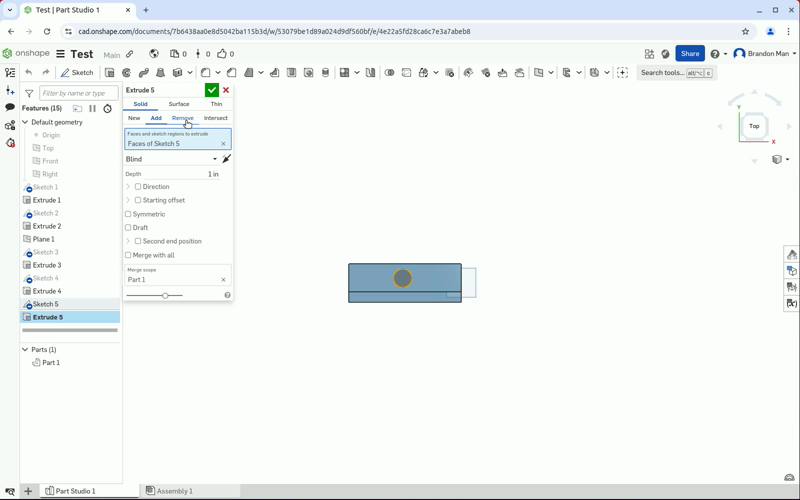
click(186, 120)
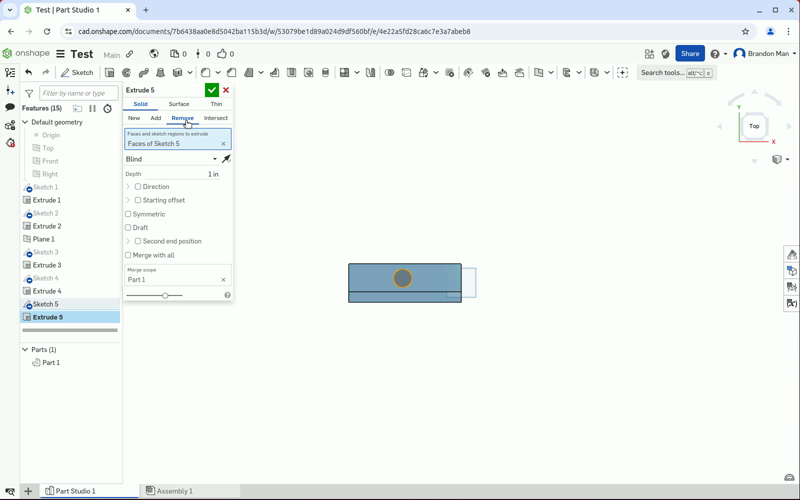
key(tab, 4)
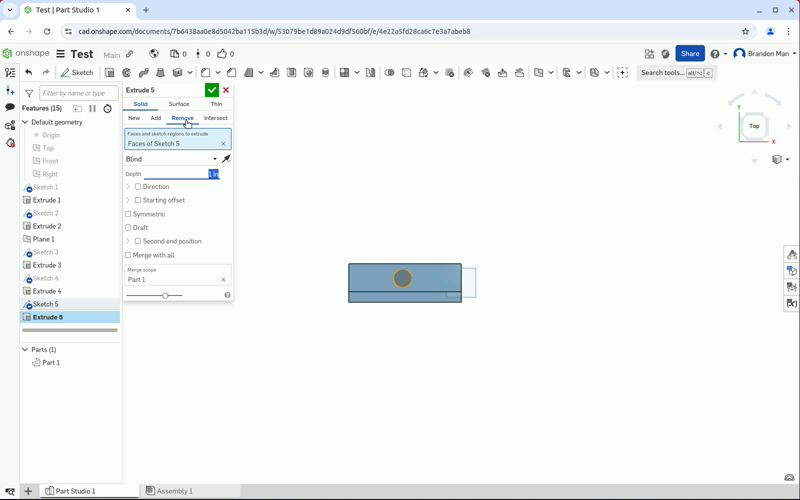
text(22.145)
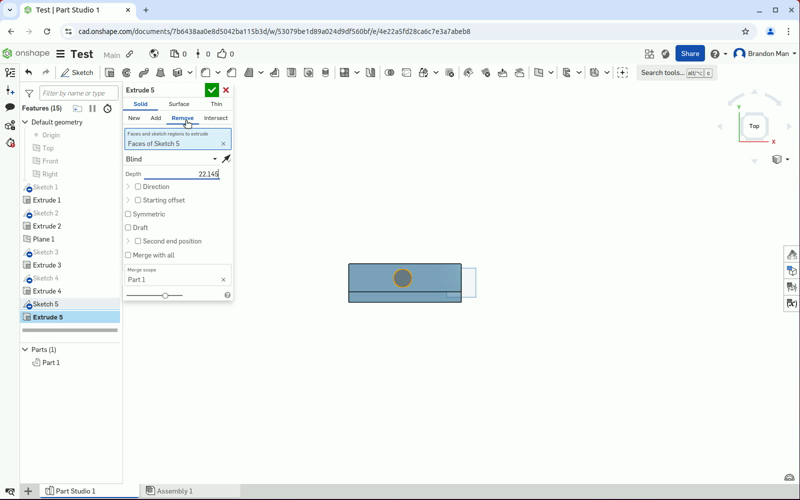
key(tab, 6)
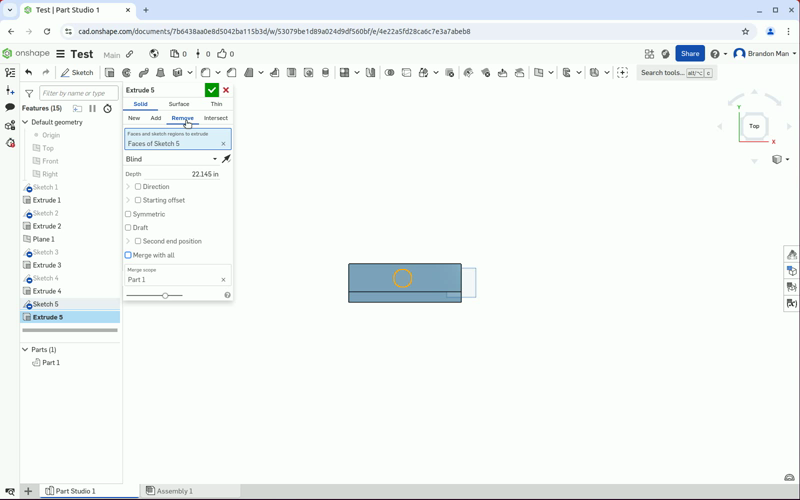
key(space)
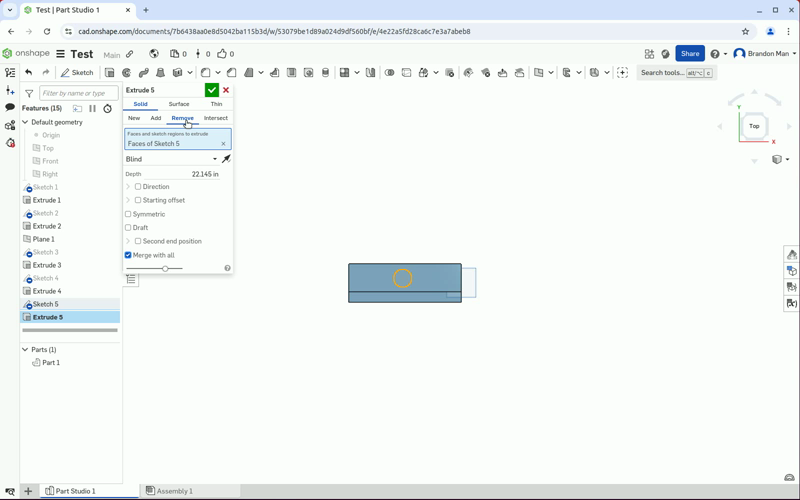
key(enter)
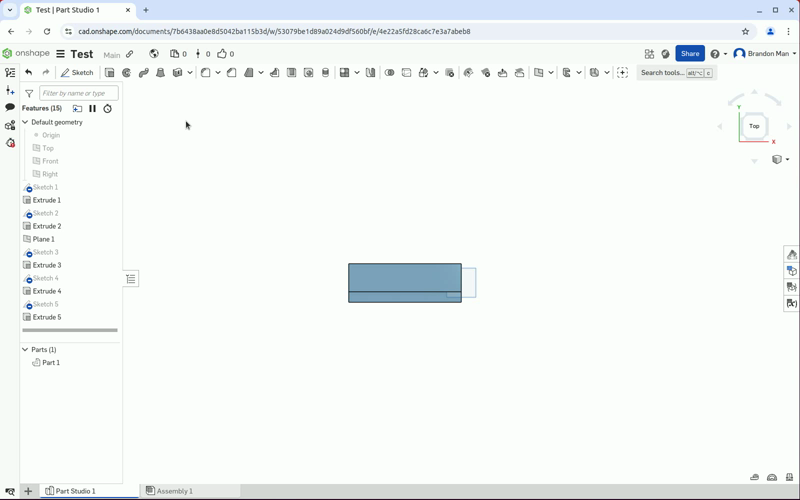
key(shift+h)
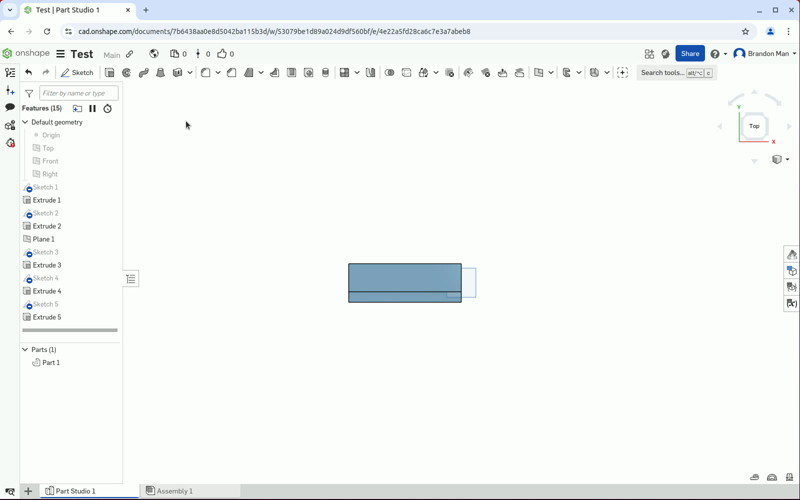
key(shift+h)
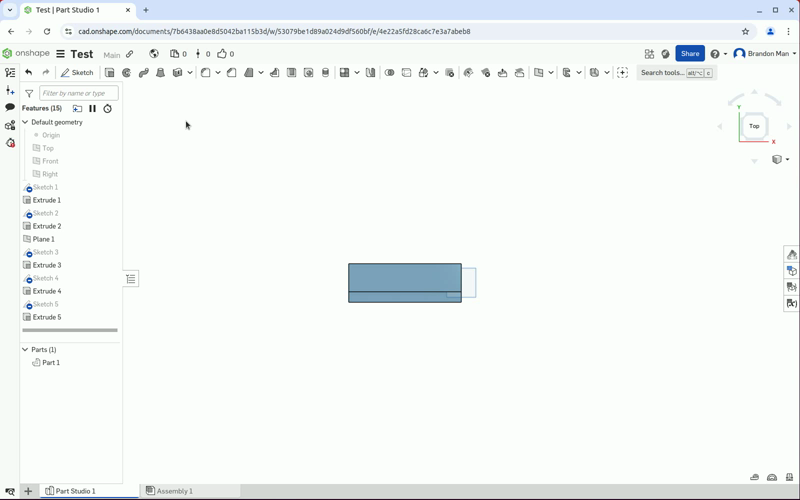
key(shift+7)
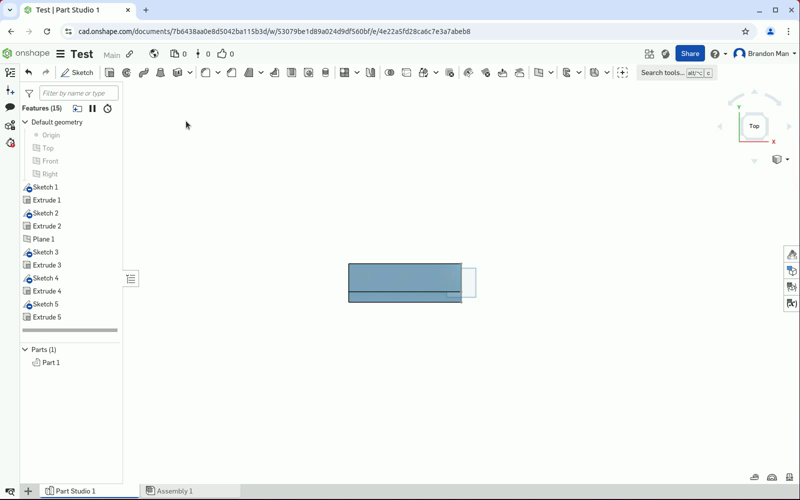
key(up, 3)
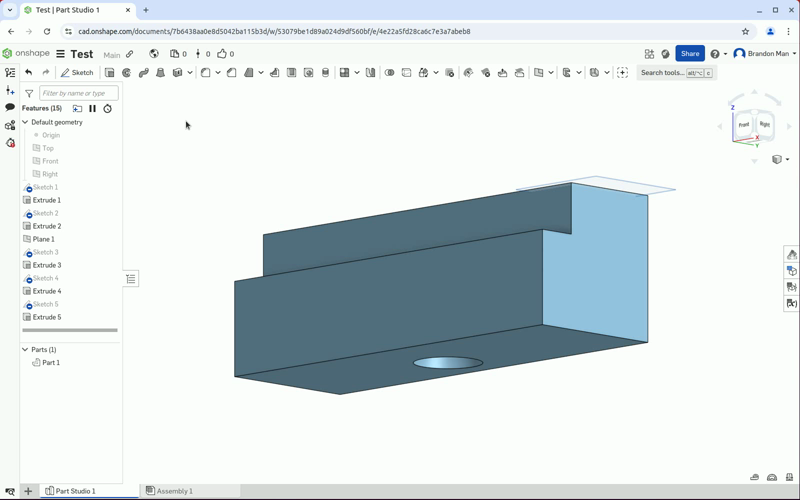
key(left, 3)
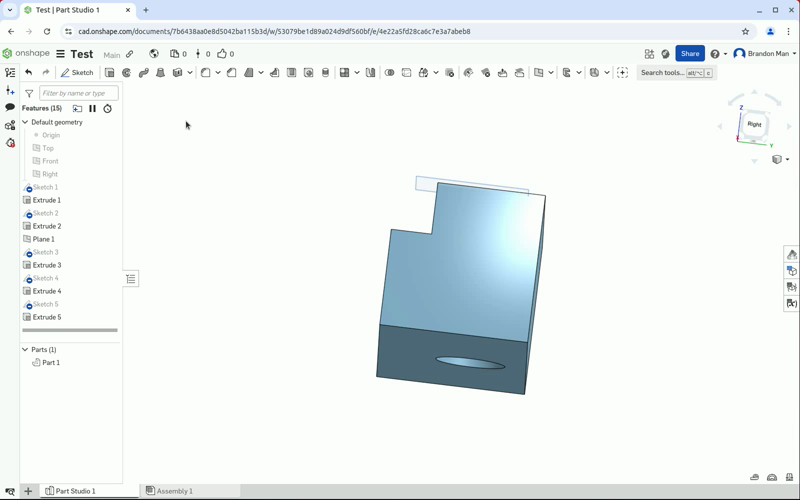
key(right, 3)
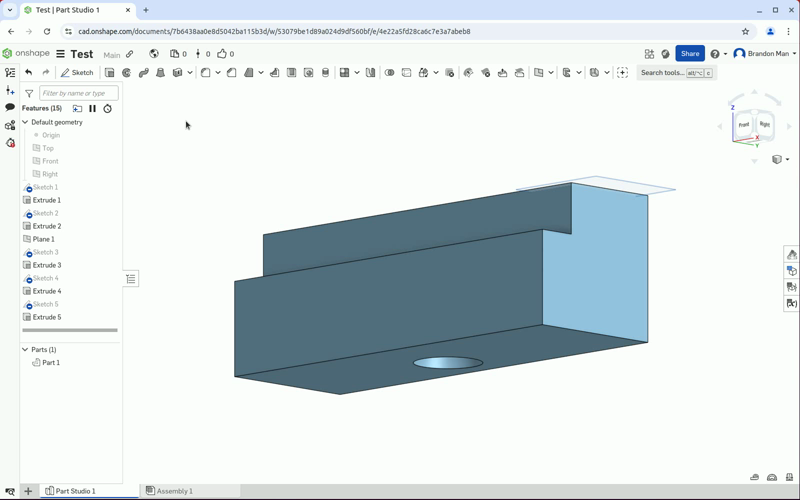
key(down, 3)
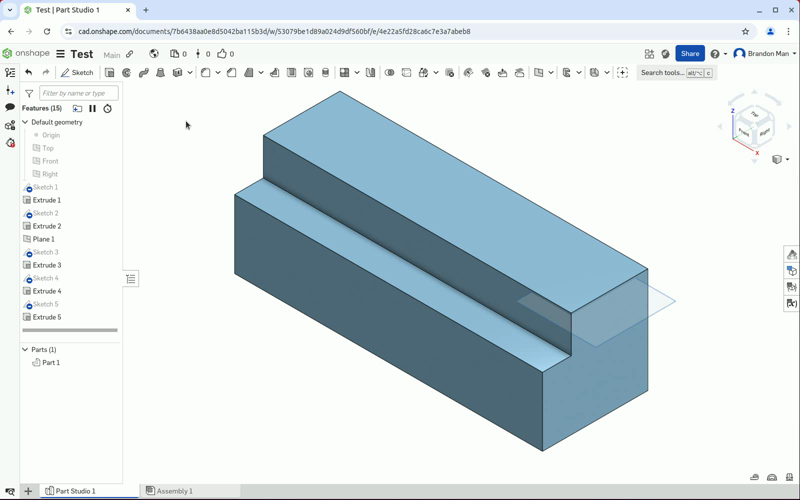
mouse_move(73, 189)
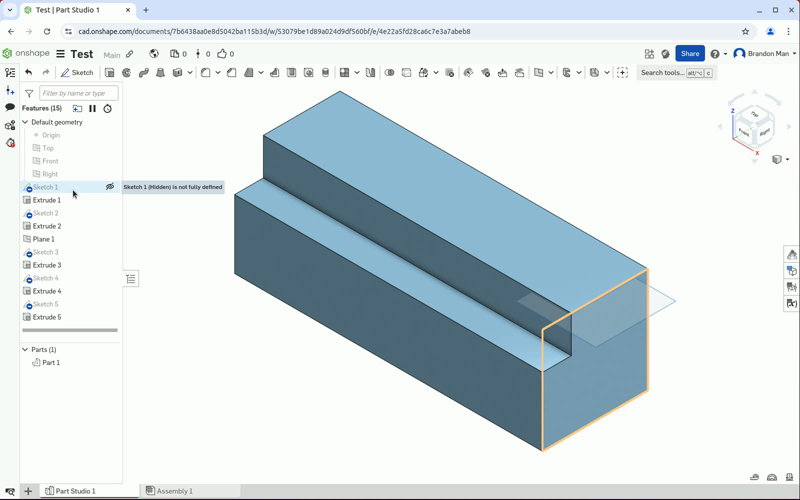
click(73, 189)